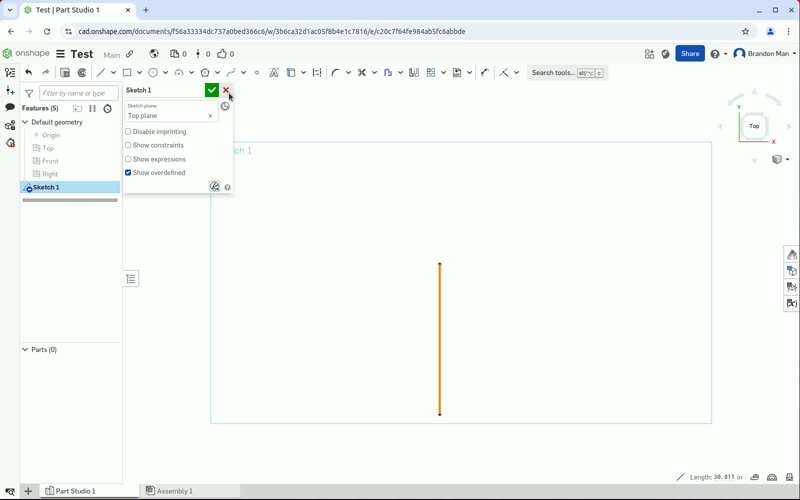
key(shift+h)
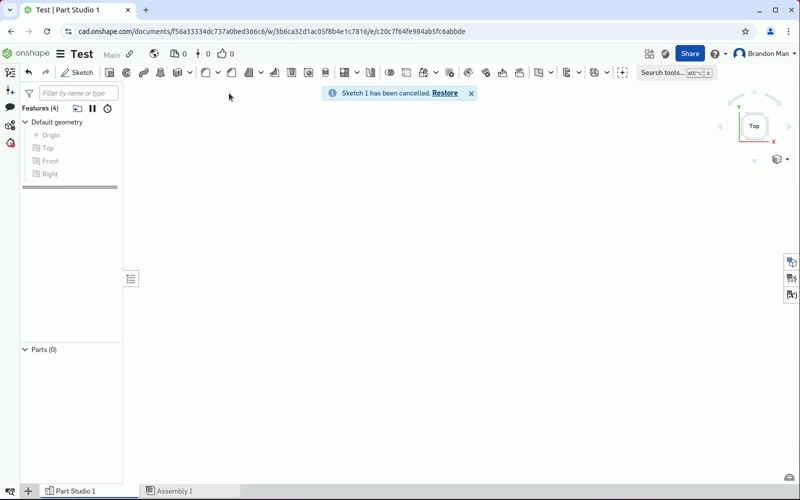
mouse_move(73, 352)
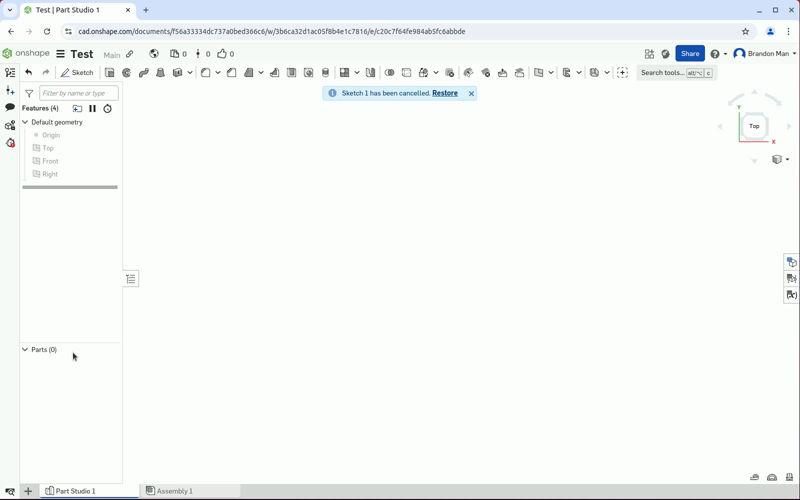
key(y)
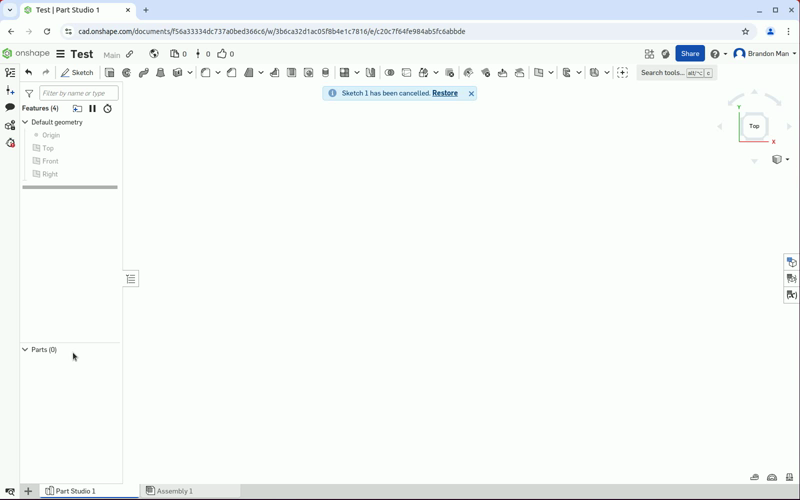
key(shift+p)
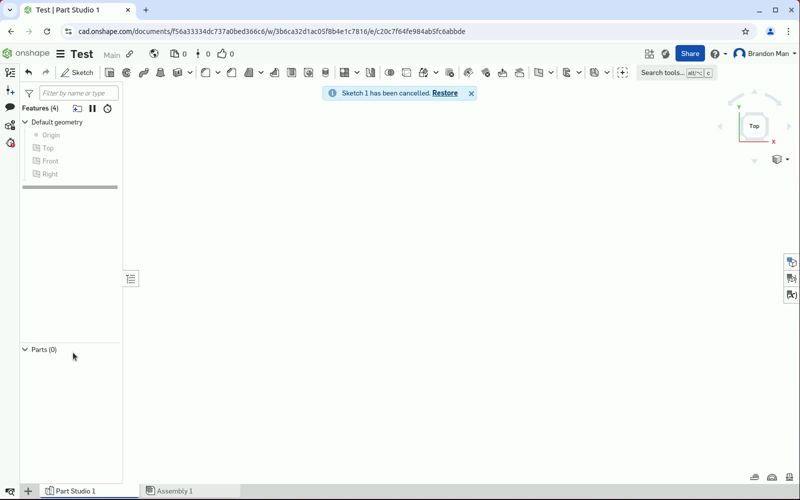
key(space)
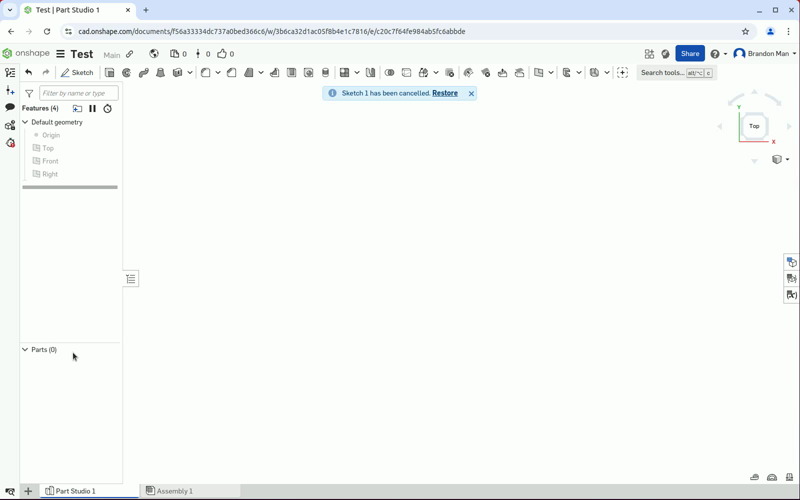
key_down(shift)
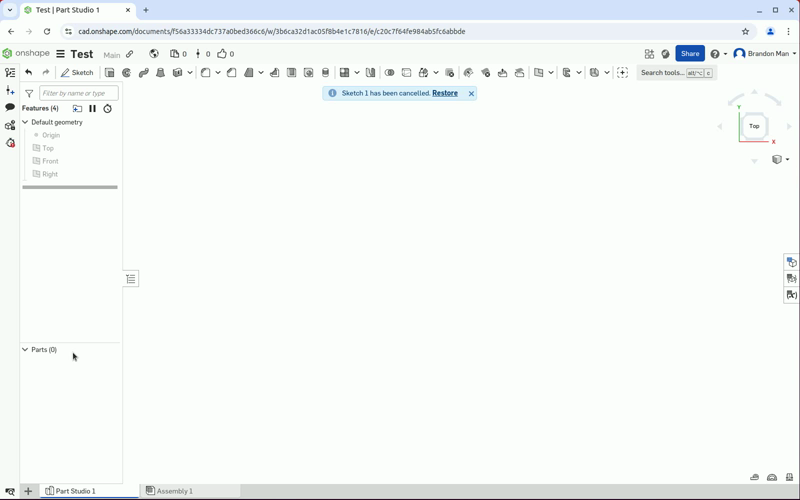
key(up)
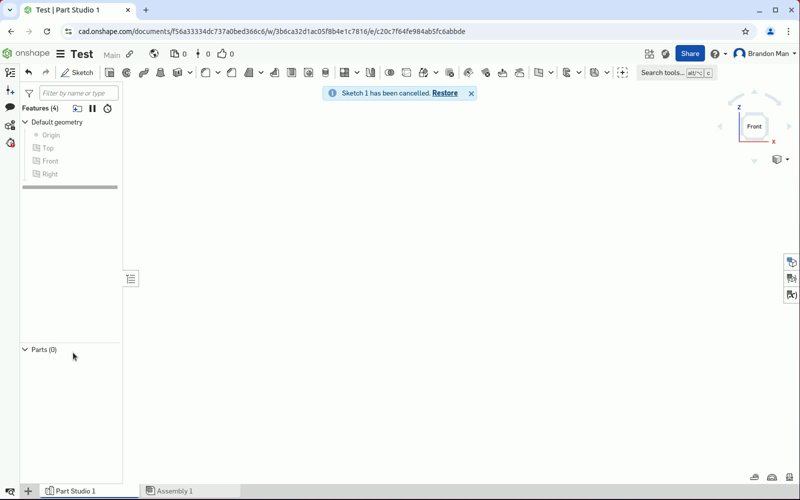
key_up(shift)
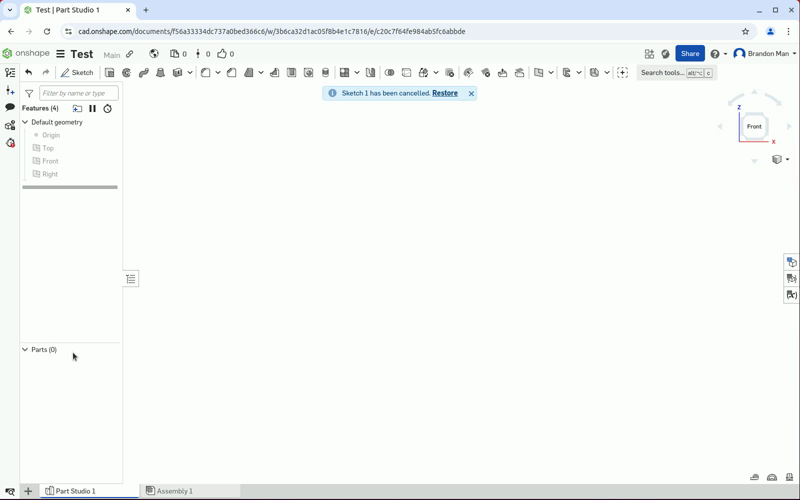
mouse_move(73, 352)
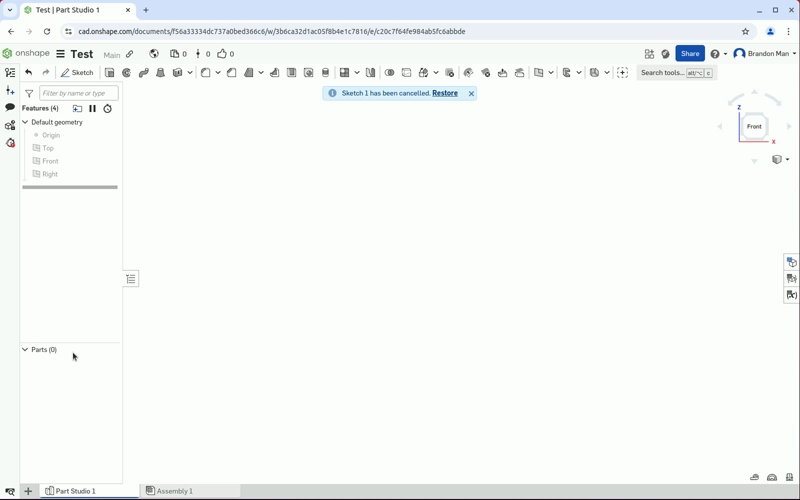
key(shift+y)
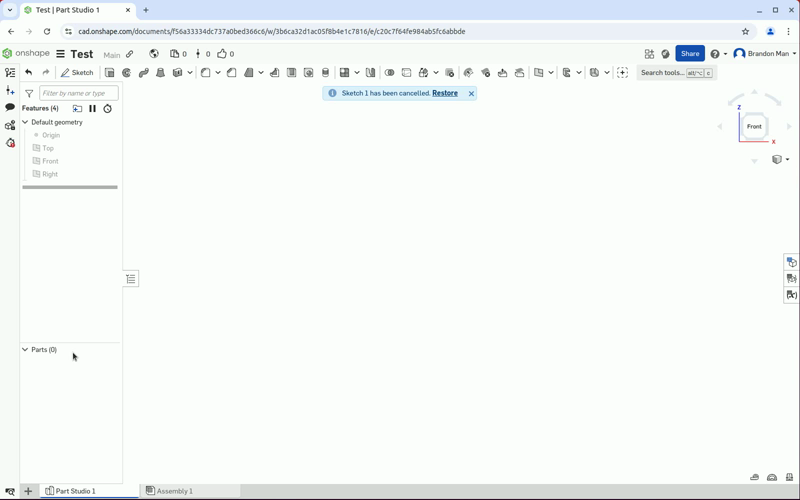
key(shift+s)
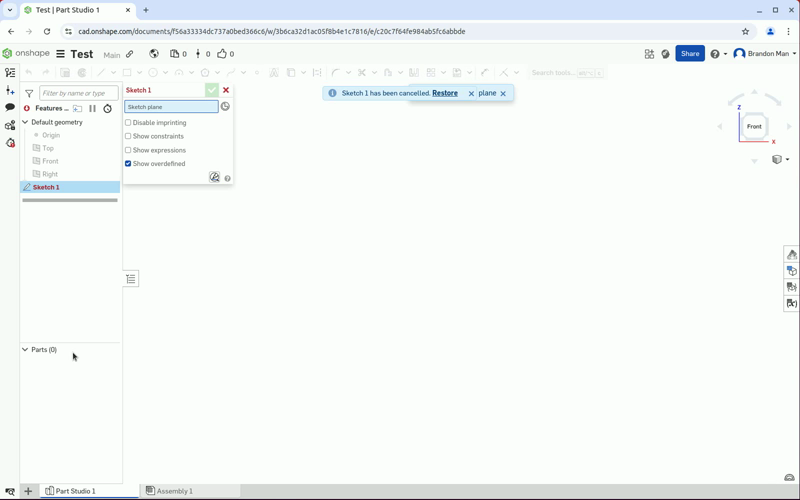
mouse_move(73, 163)
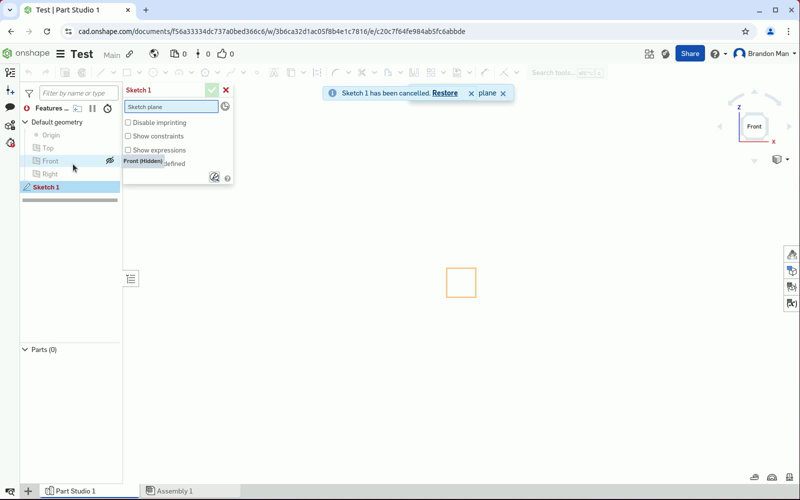
click(73, 163)
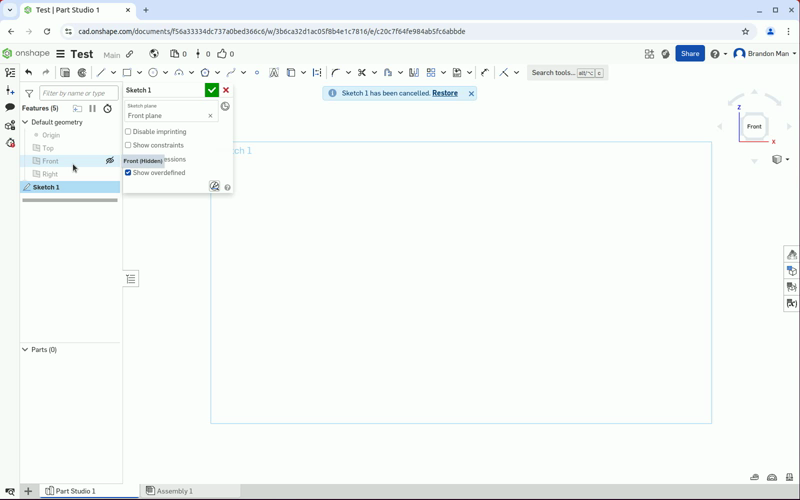
mouse_move(73, 352)
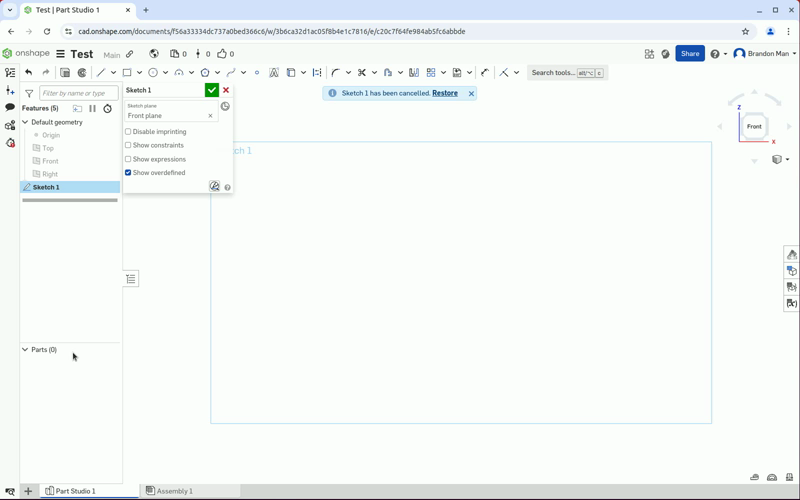
key(y)
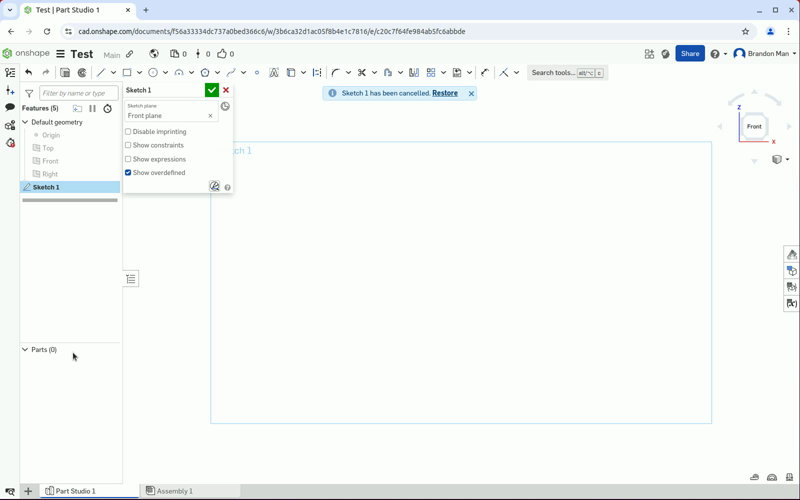
key(l)
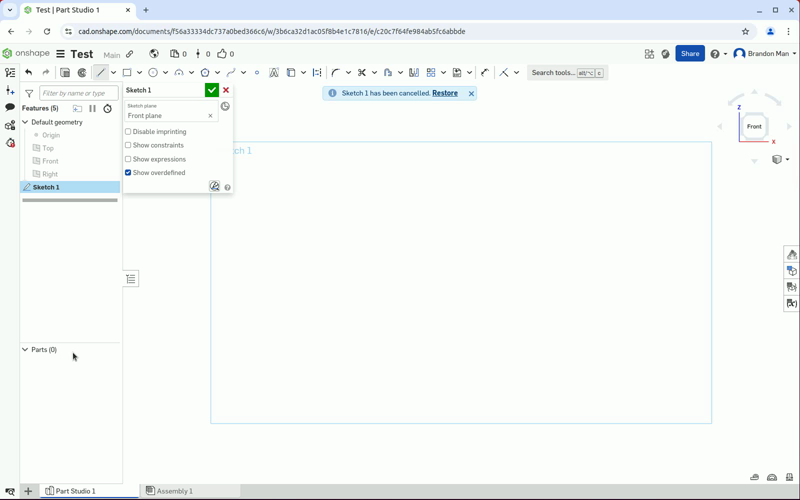
key_down(shift)
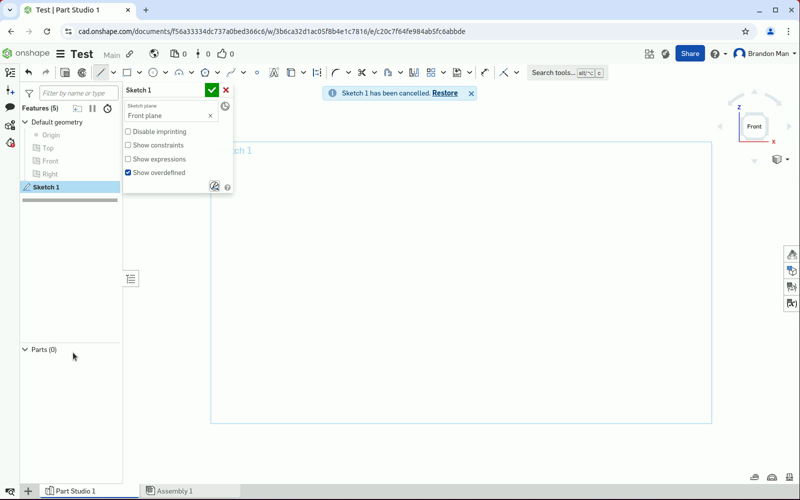
mouse_move(366, 348)
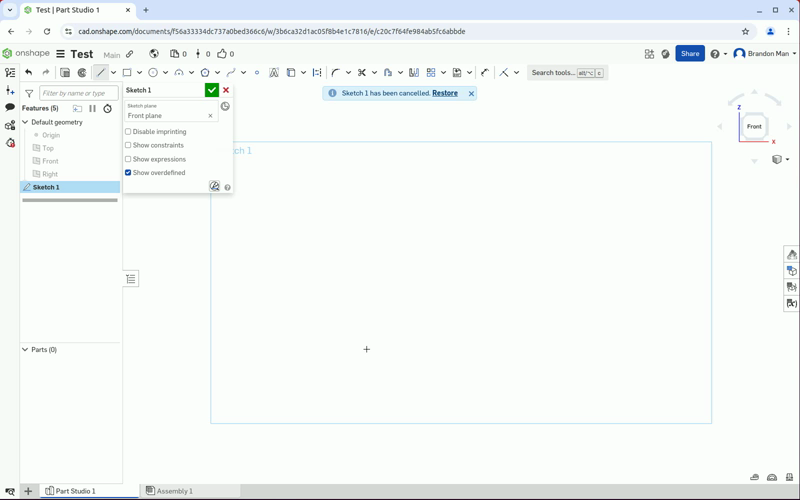
click(366, 348)
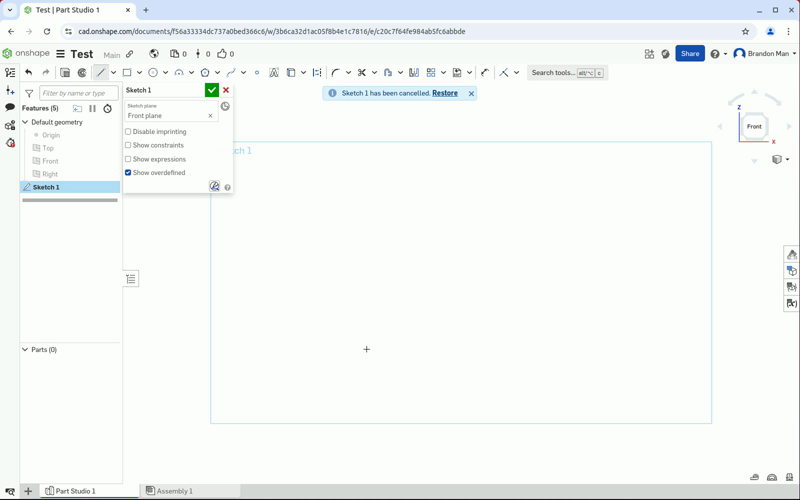
key_up(shift)
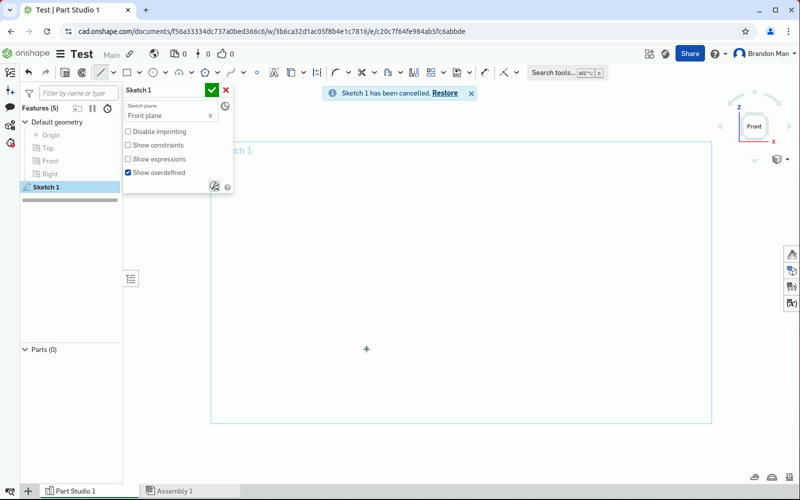
key_down(shift)
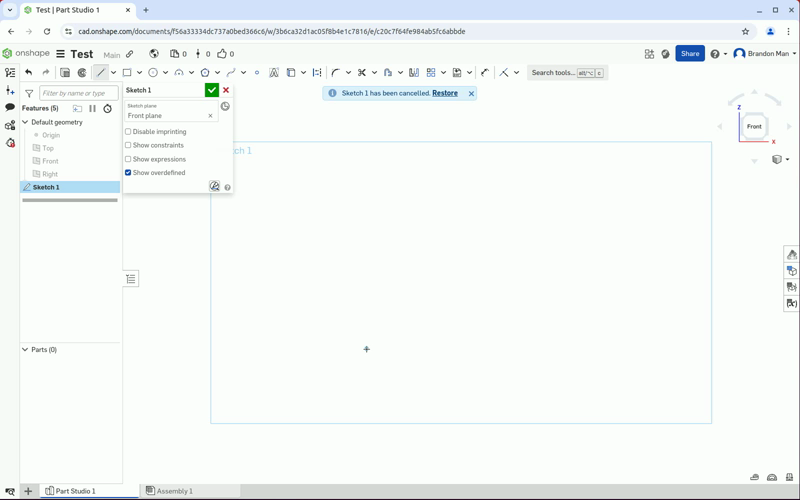
mouse_move(553, 348)
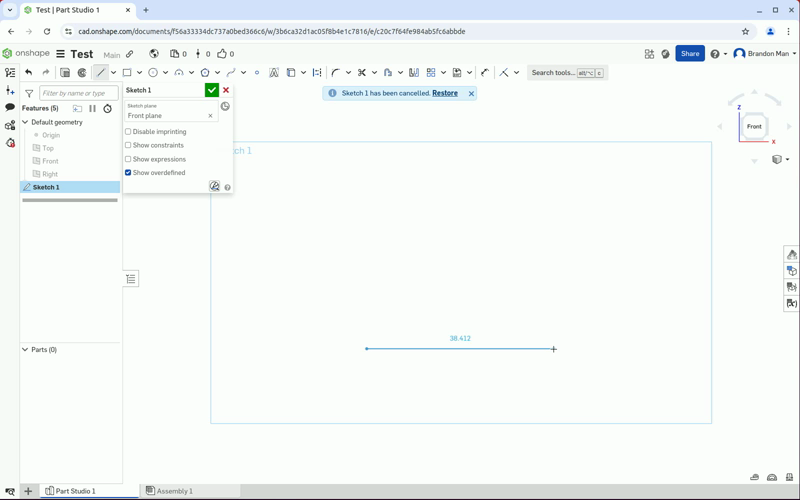
click(553, 348)
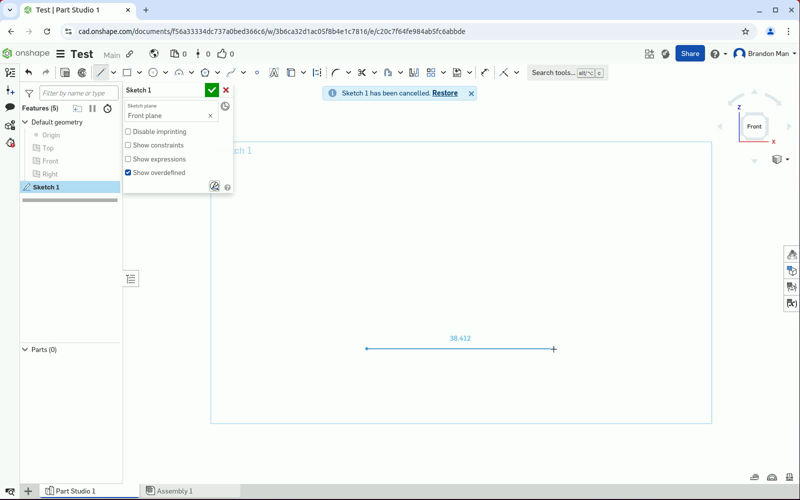
key_up(shift)
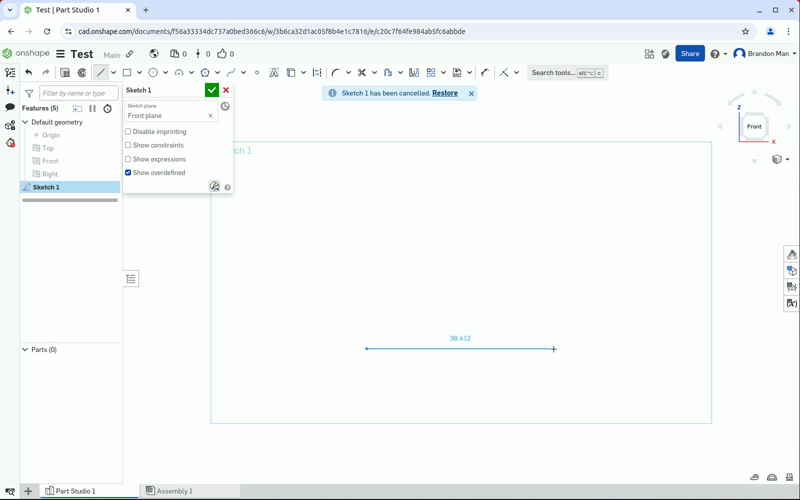
key_down(shift)
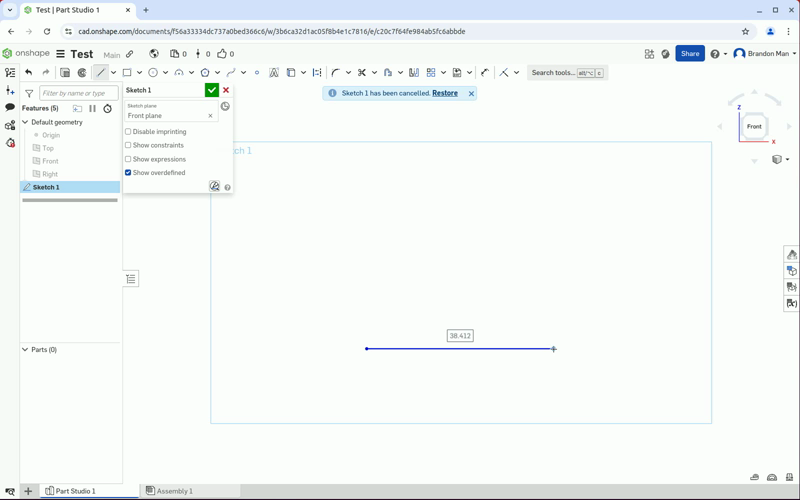
mouse_move(553, 219)
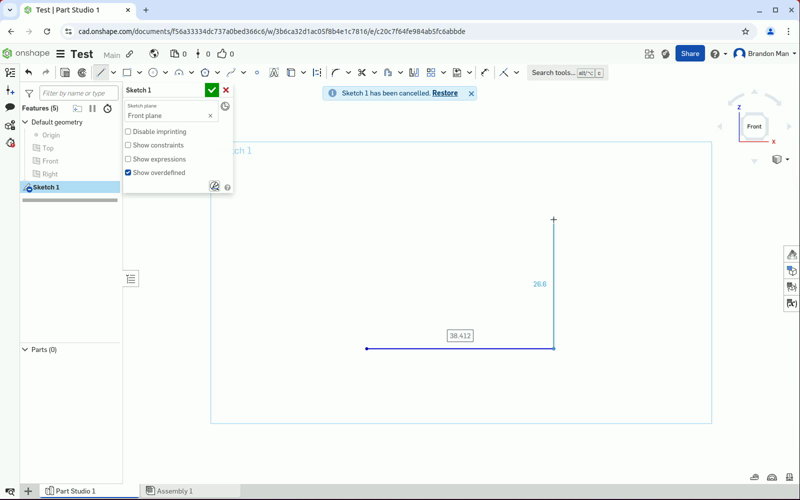
click(553, 219)
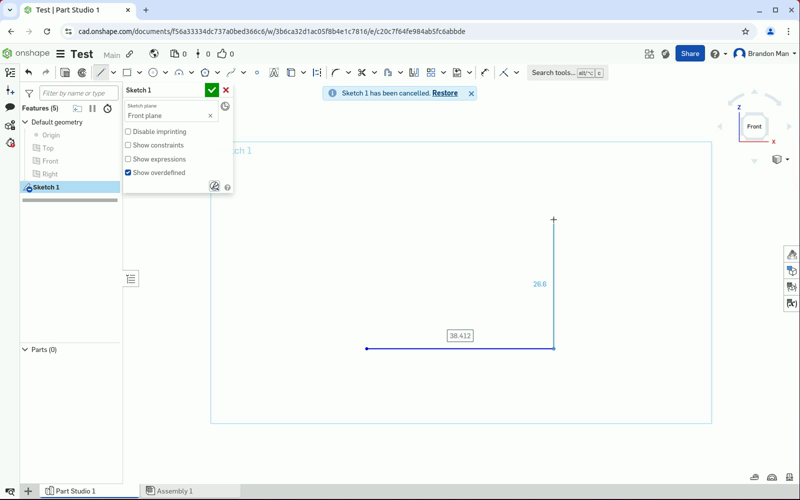
key_up(shift)
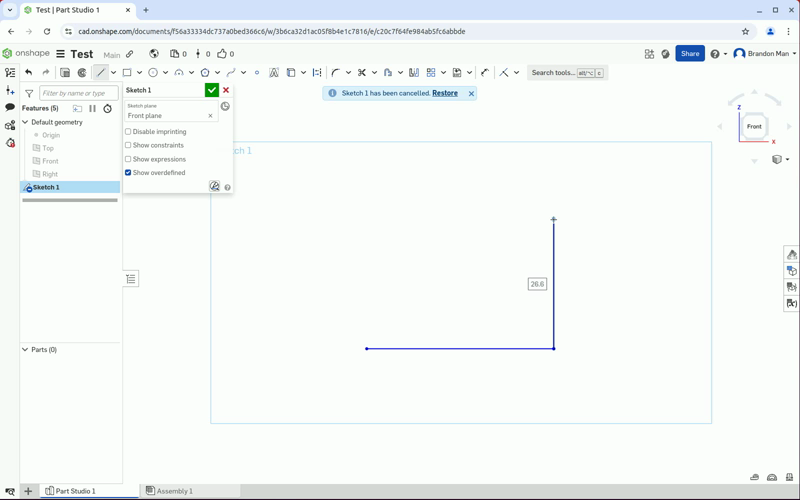
key_down(shift)
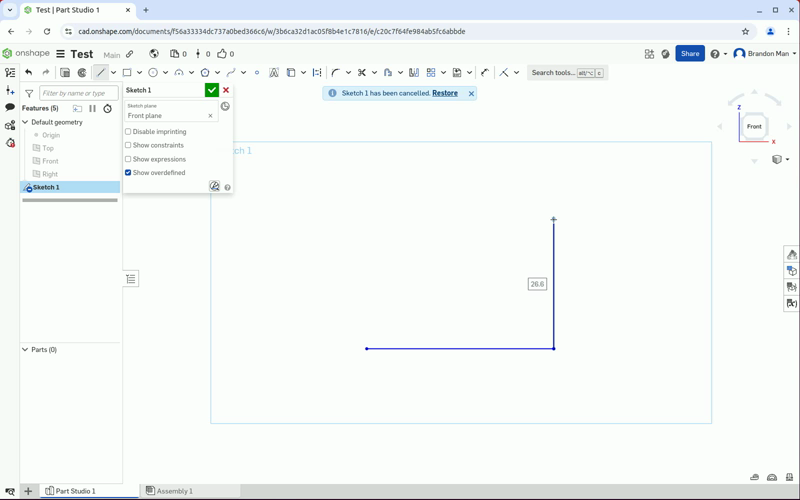
mouse_move(366, 219)
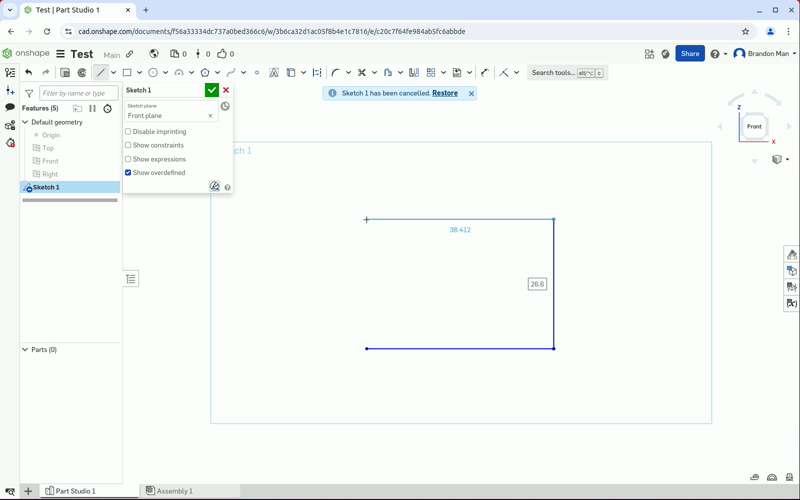
click(366, 219)
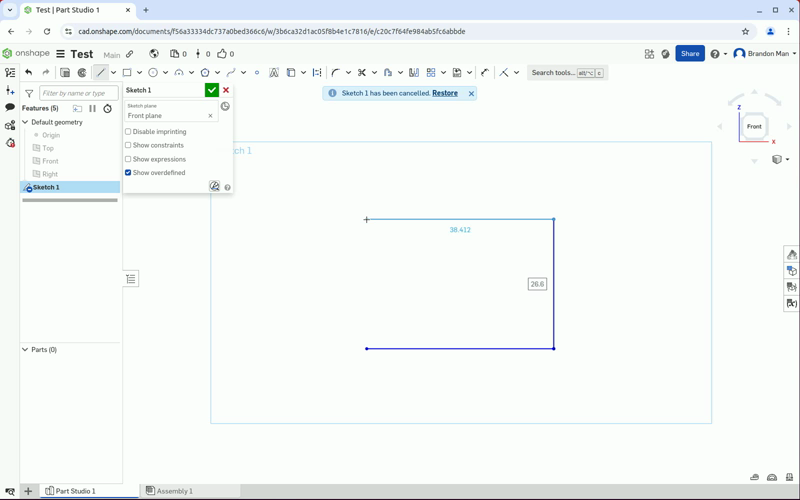
key_up(shift)
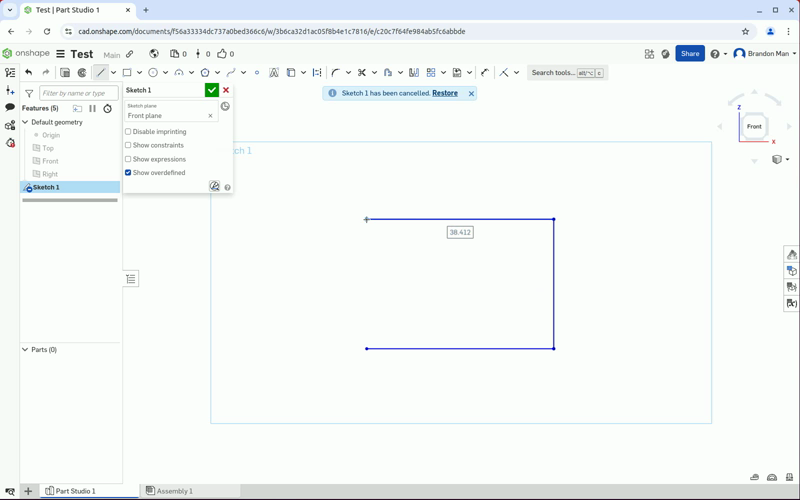
key_down(shift)
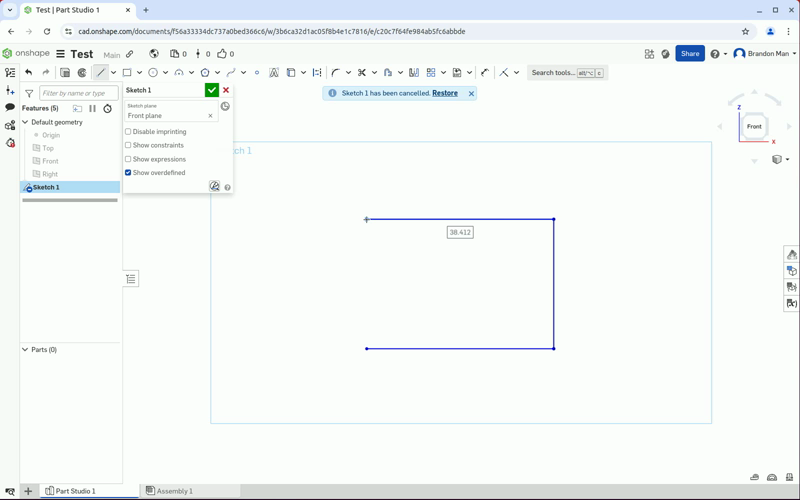
mouse_move(366, 348)
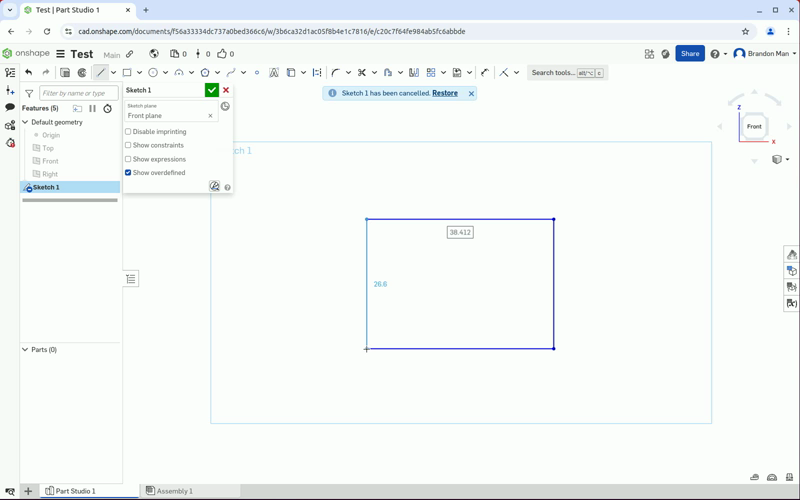
key_up(shift)
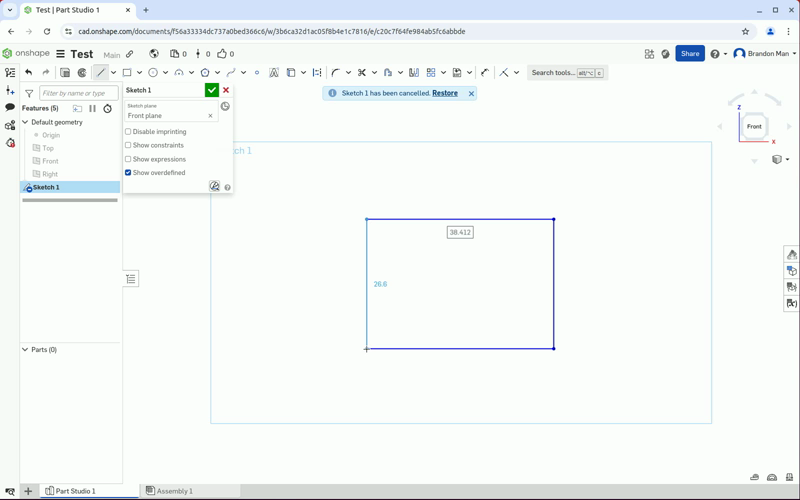
click(366, 348)
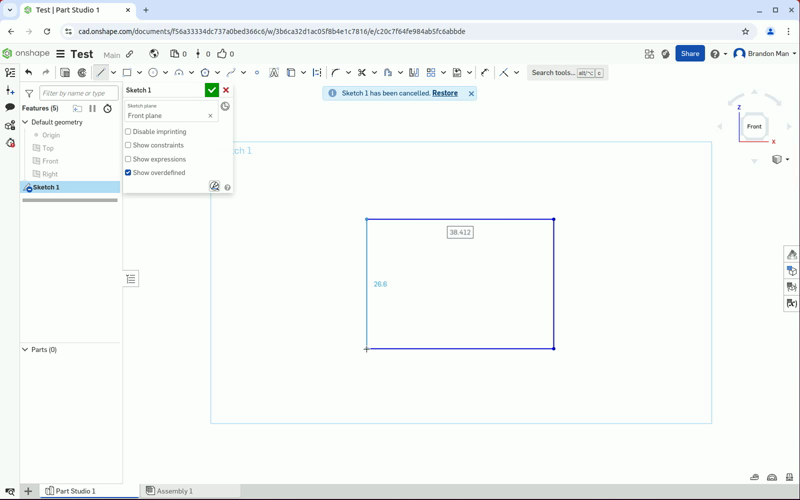
key(esc)
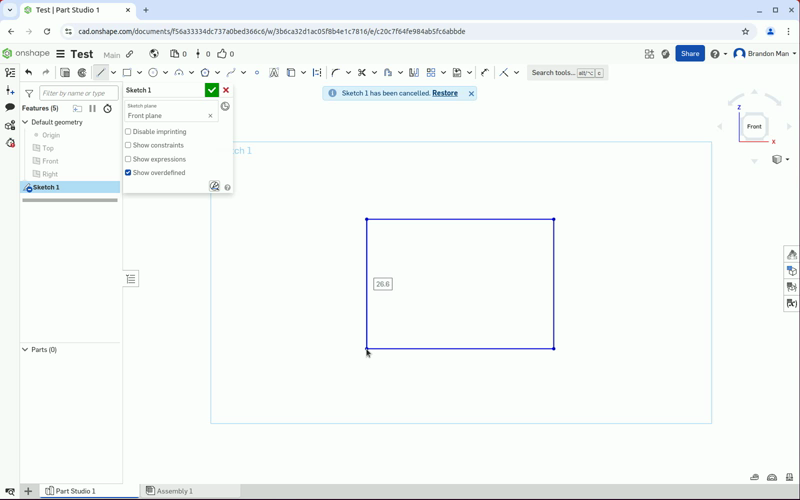
mouse_move(530, 313)
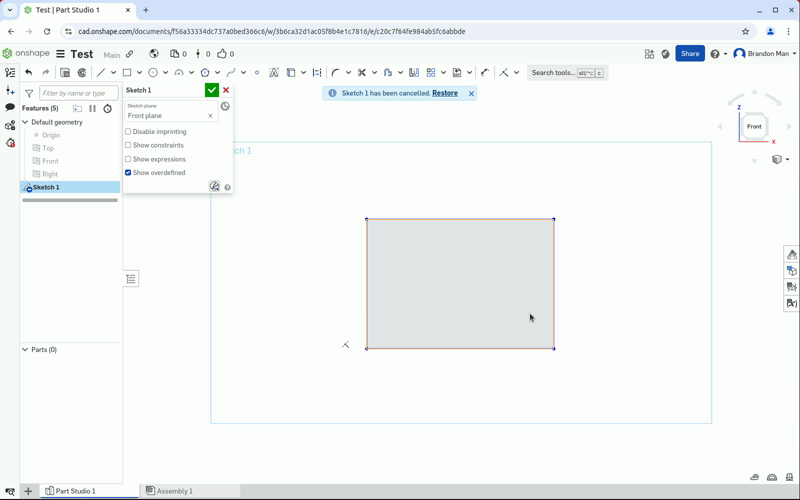
click(530, 313)
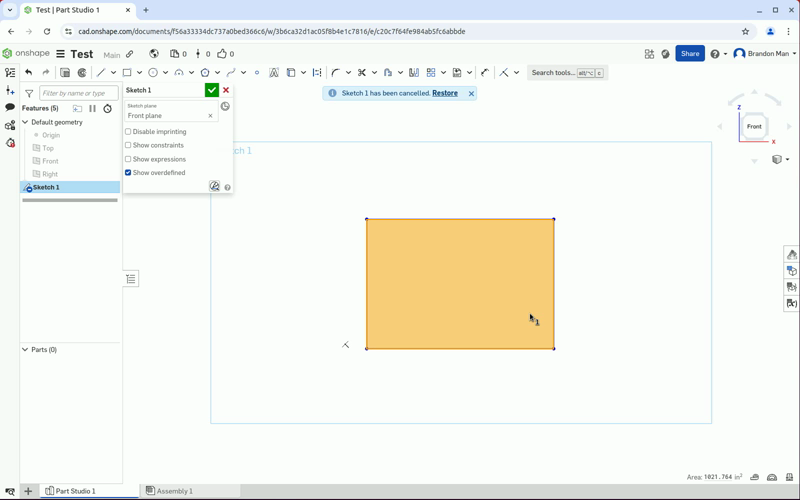
mouse_move(73, 352)
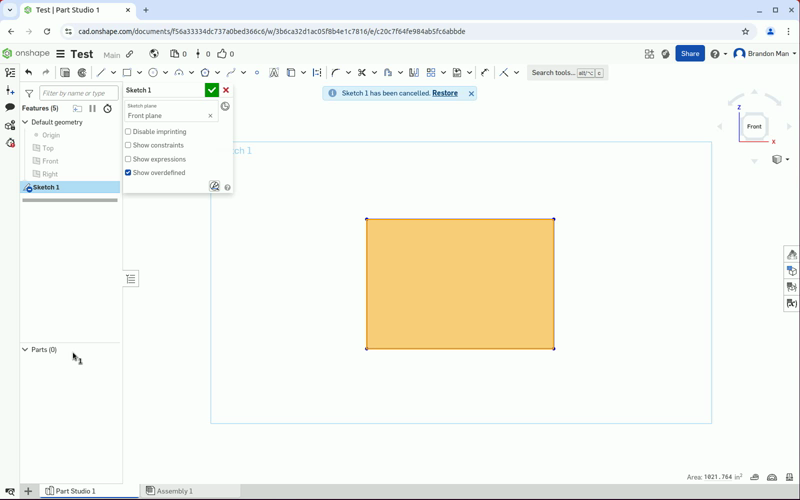
key(shift+y)
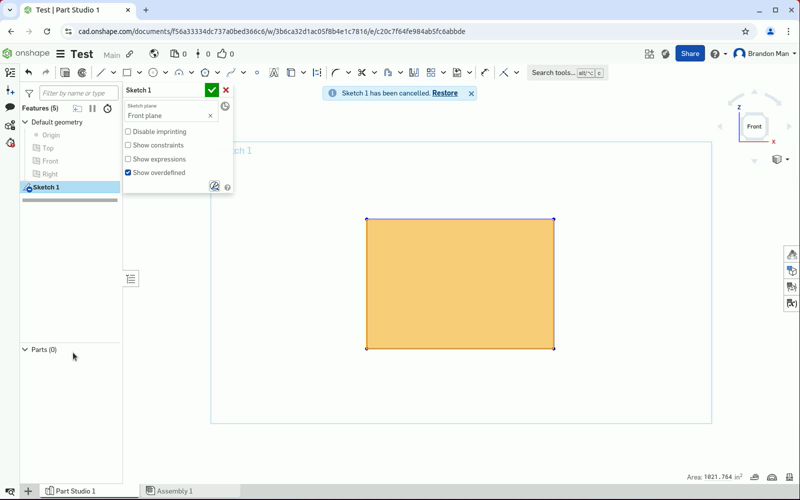
key(shift+e)
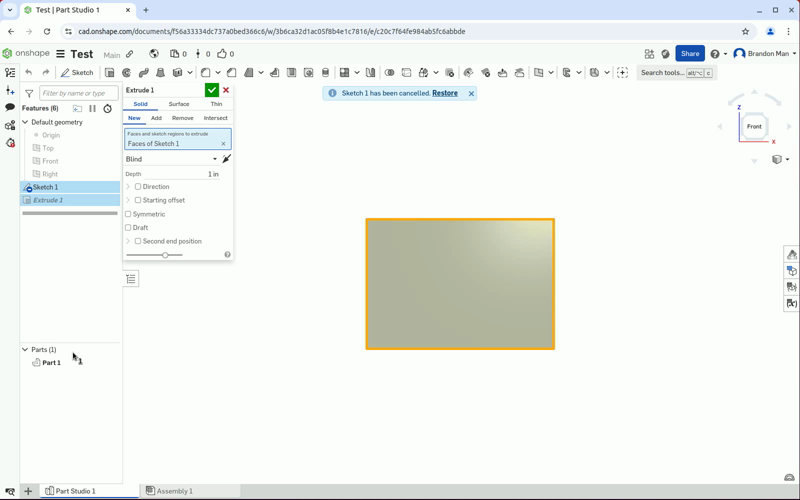
mouse_move(143, 106)
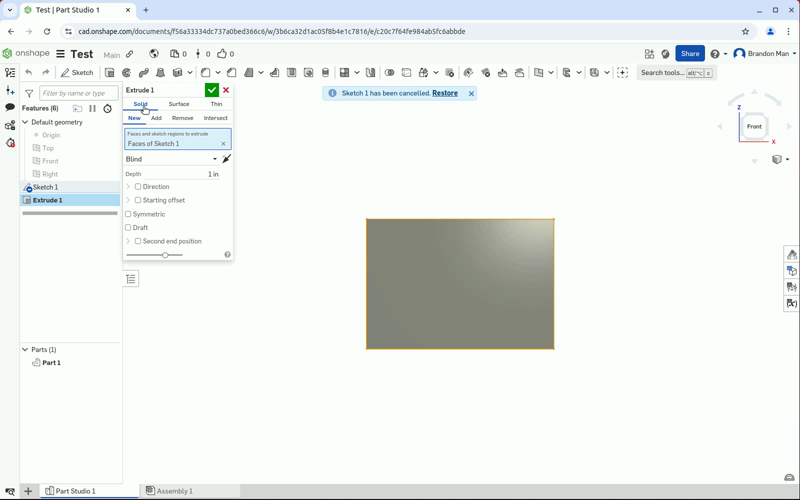
click(143, 106)
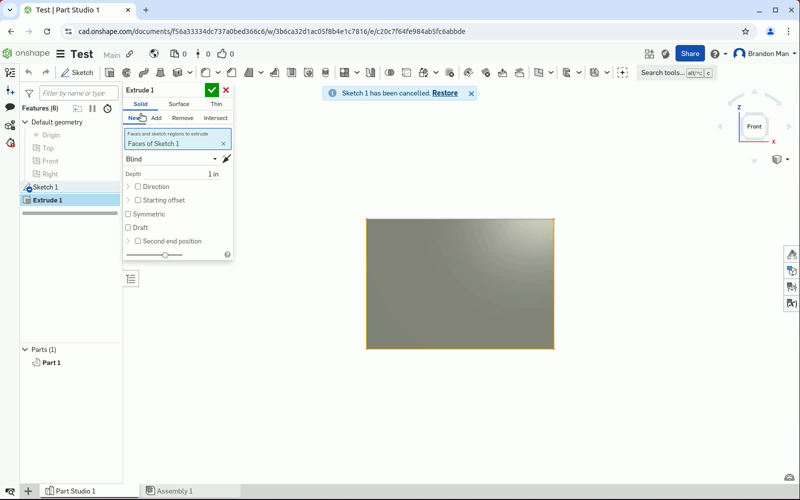
mouse_move(137, 120)
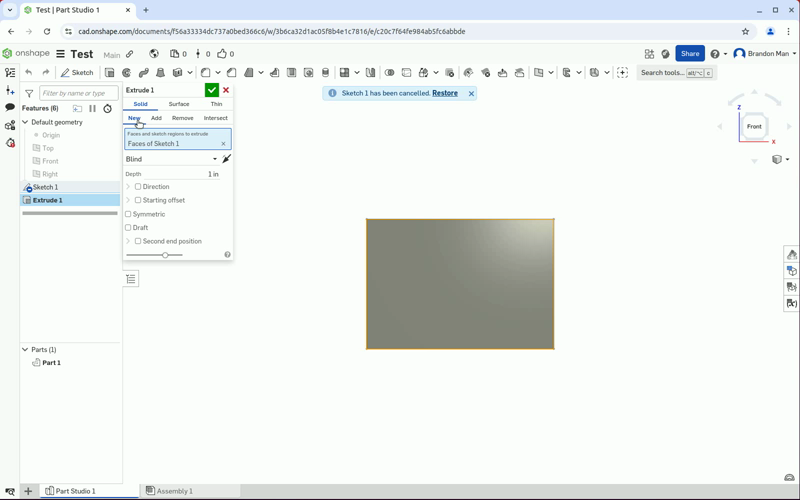
click(137, 120)
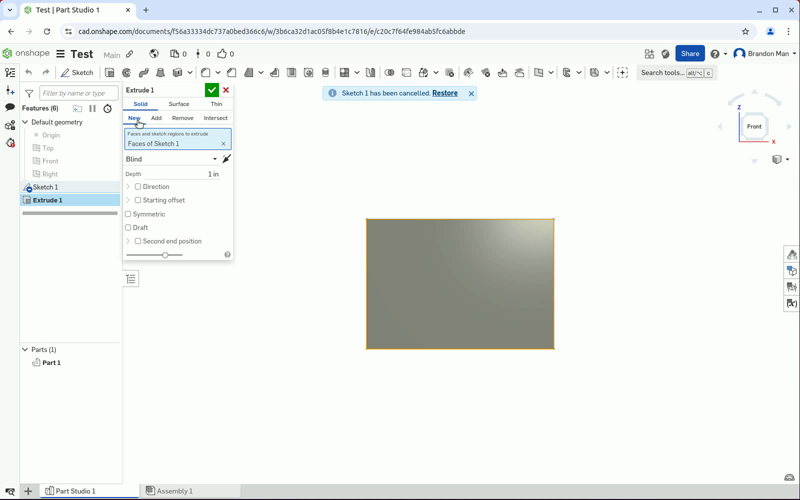
key(tab, 4)
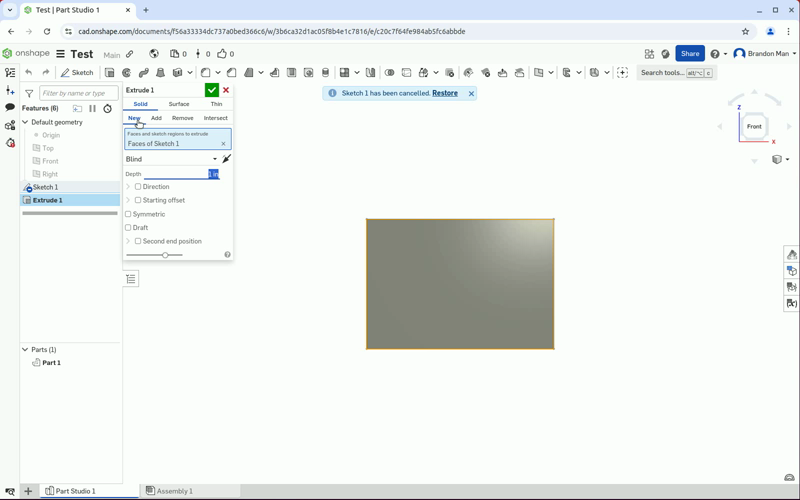
text(23.108)
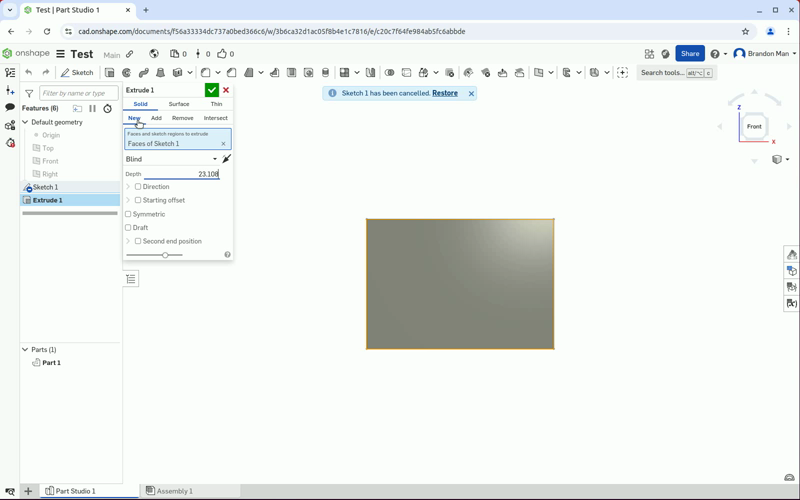
key(enter)
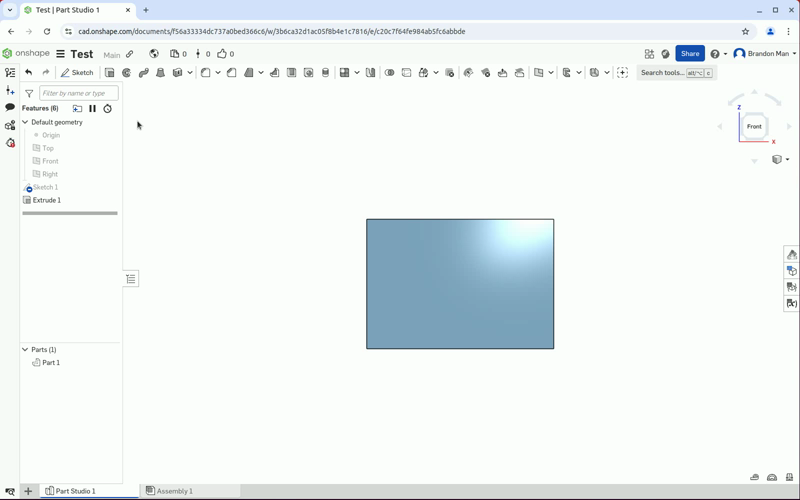
key(shift+h)
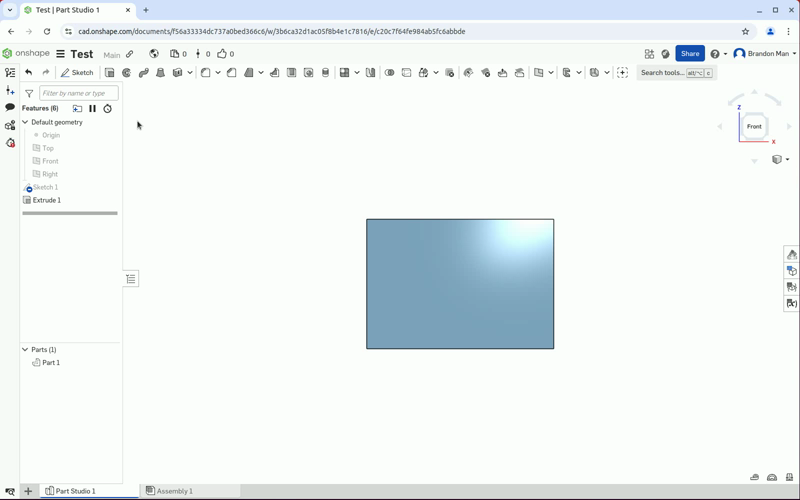
key(shift+h)
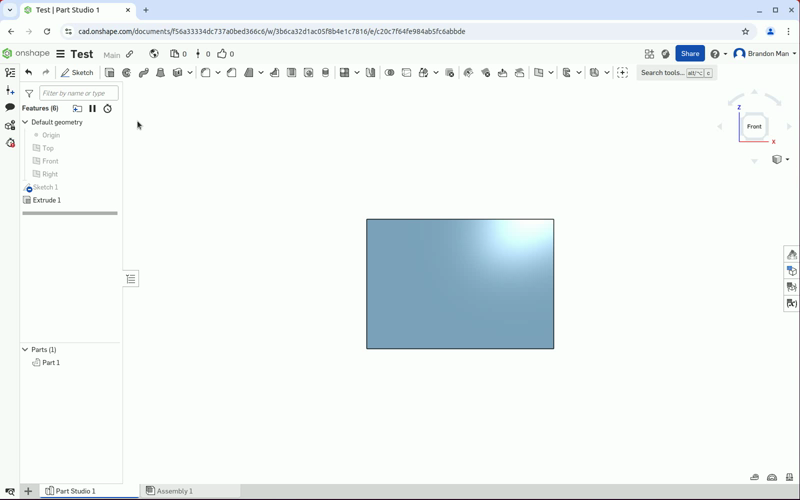
mouse_move(73, 189)
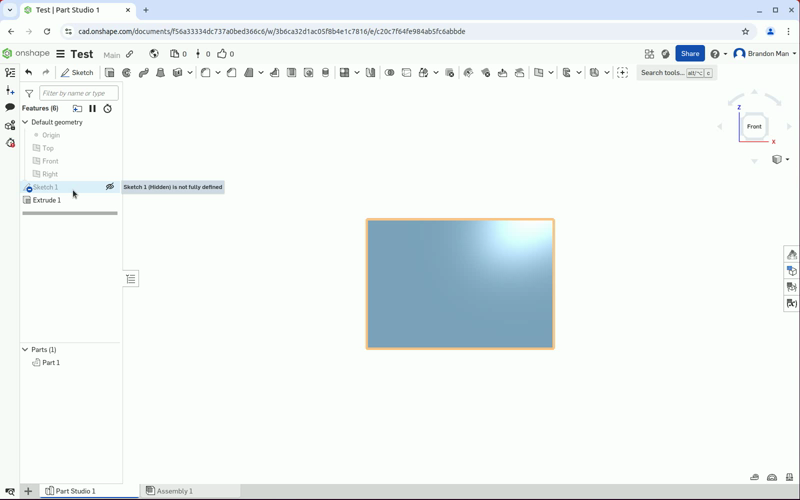
click(73, 189)
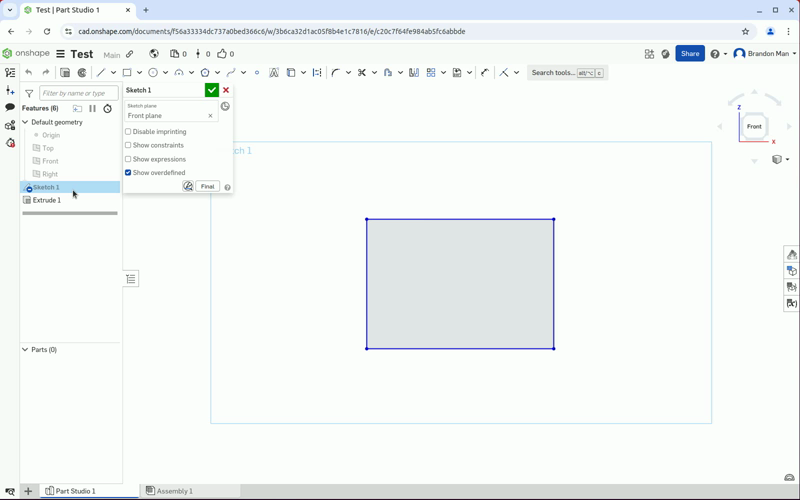
mouse_move(229, 92)
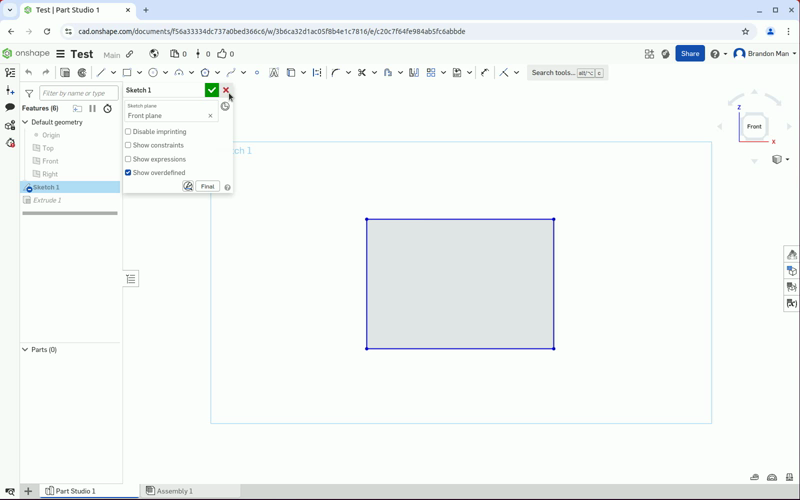
click(229, 92)
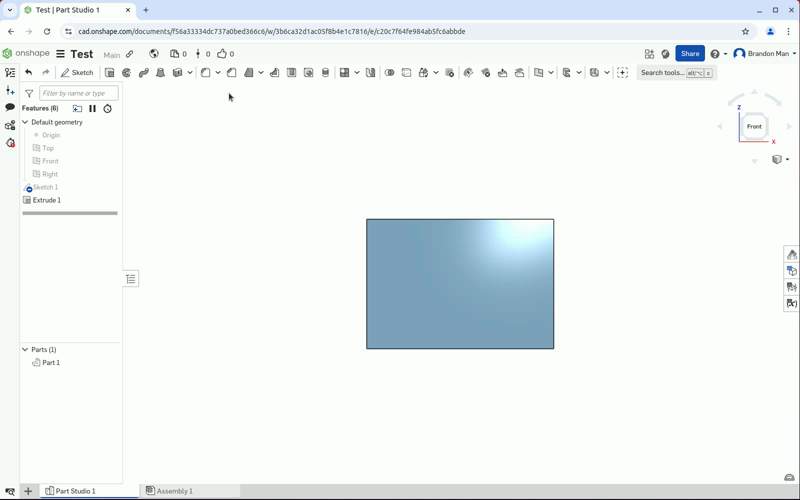
mouse_move(541, 75)
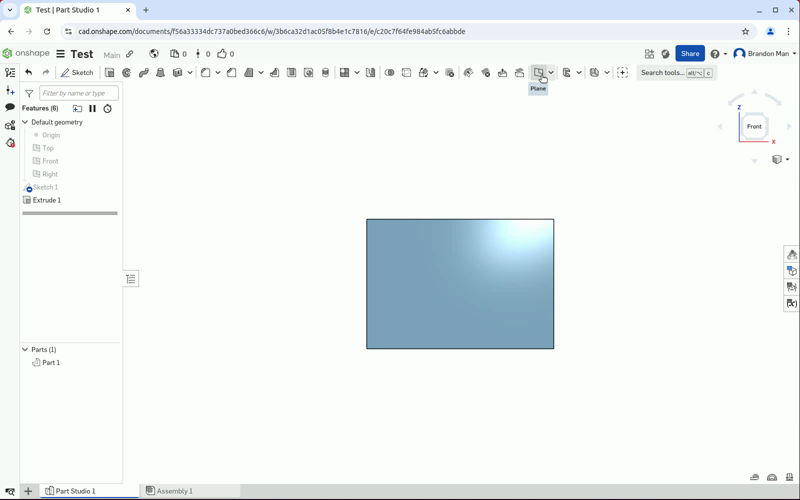
click(541, 75)
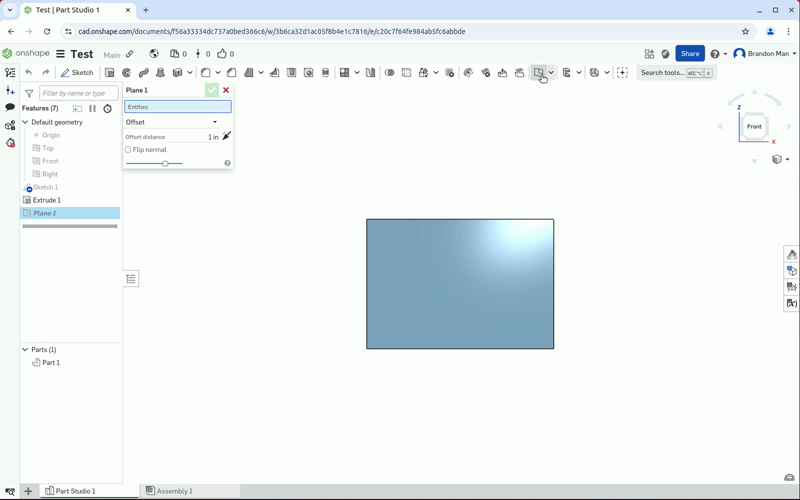
mouse_move(73, 163)
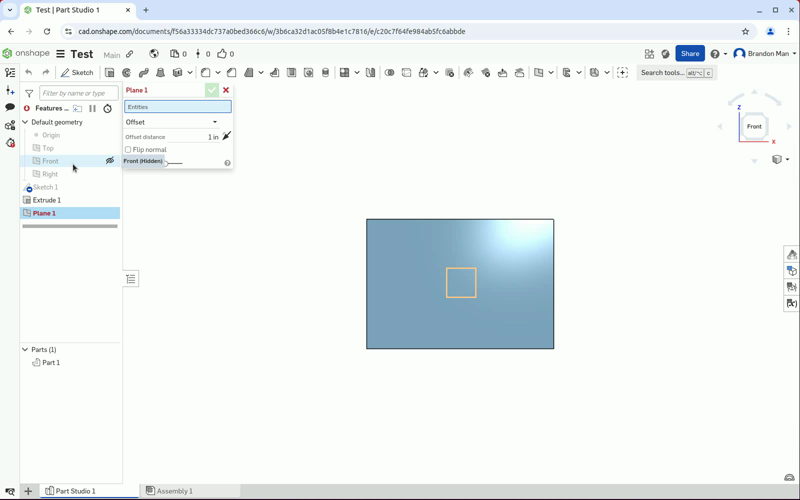
click(73, 163)
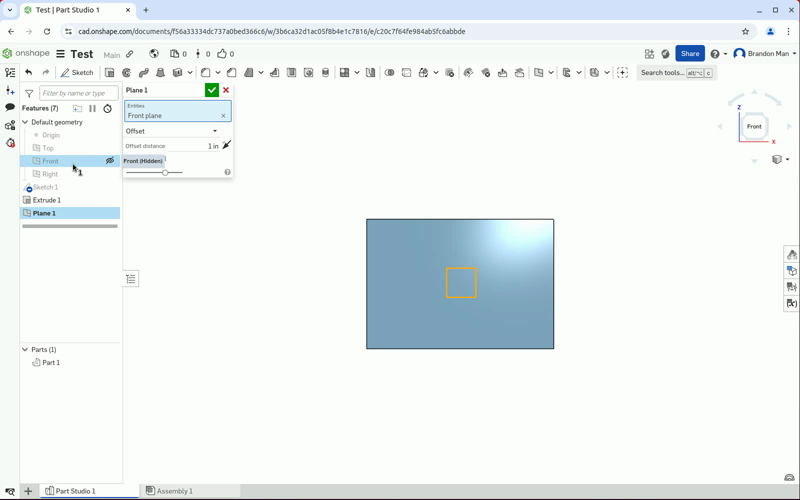
key(tab, 2)
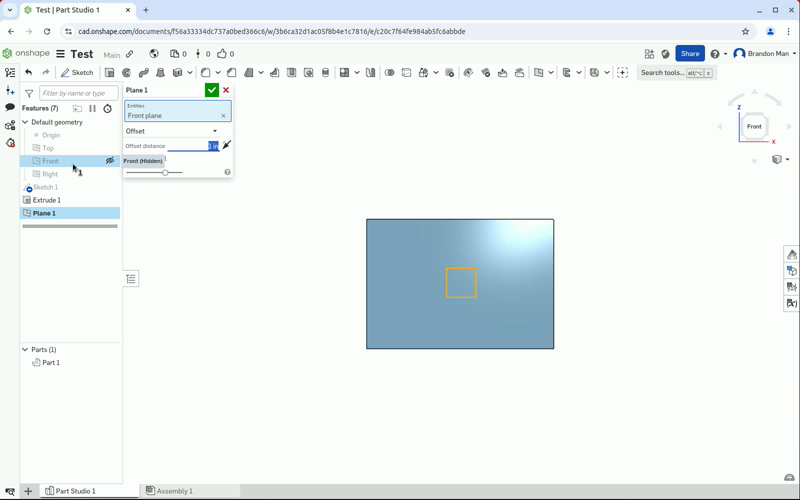
text(23.108)
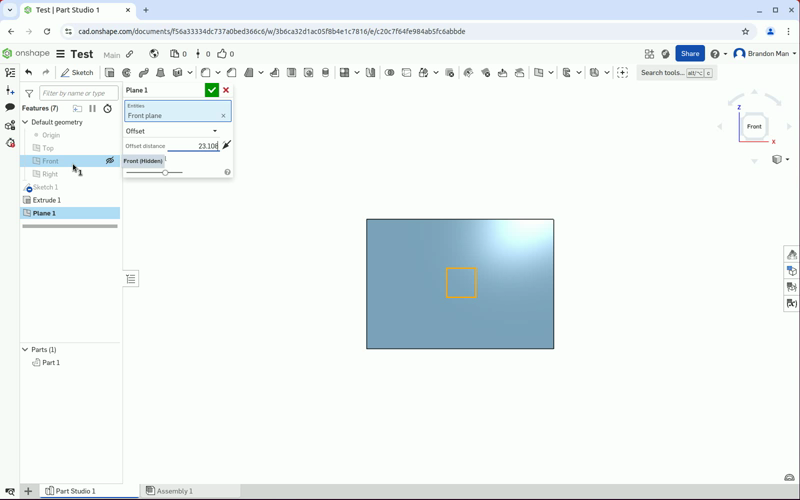
key(enter, 2)
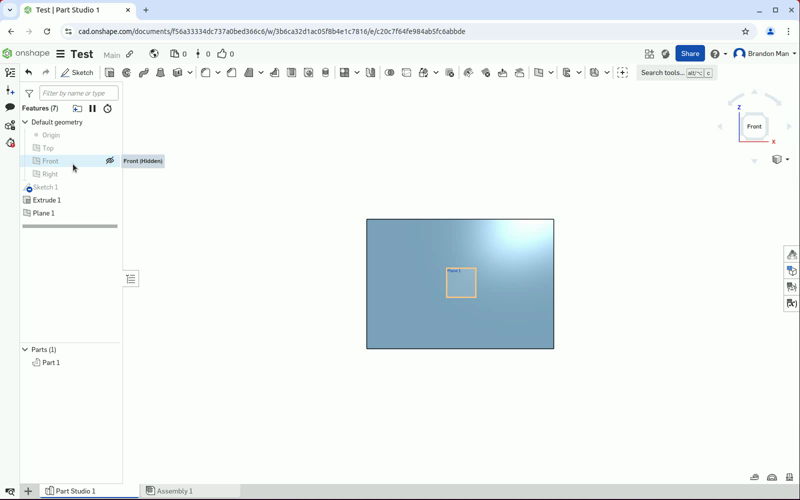
key(shift+s)
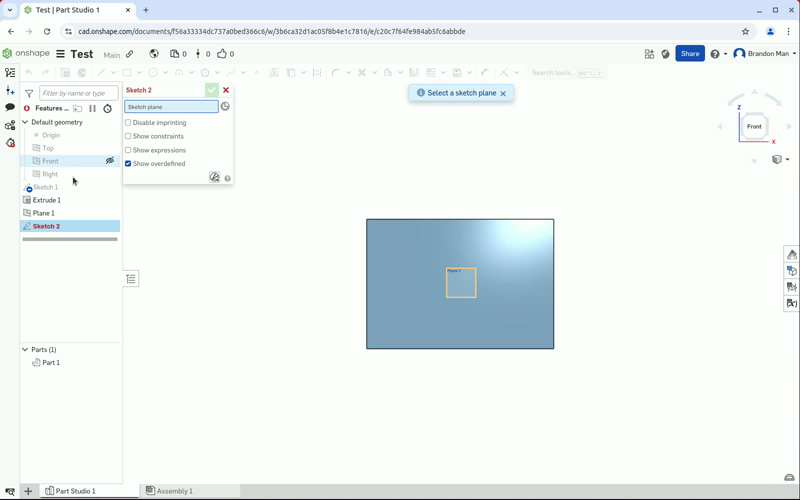
mouse_move(73, 215)
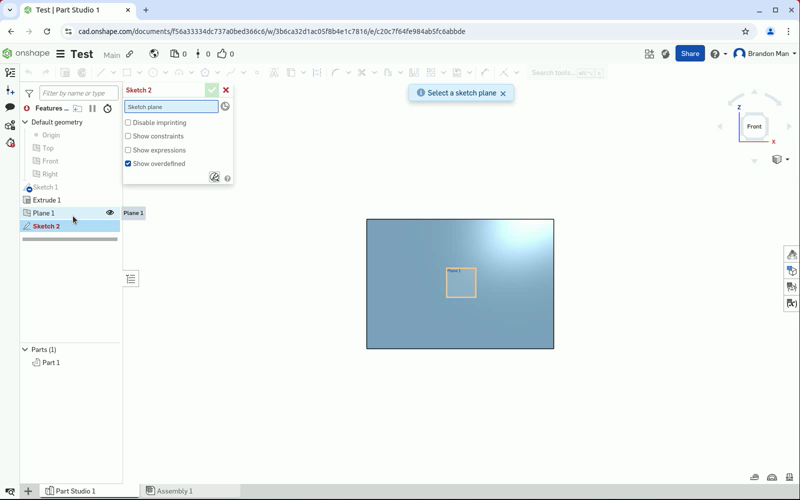
click(73, 215)
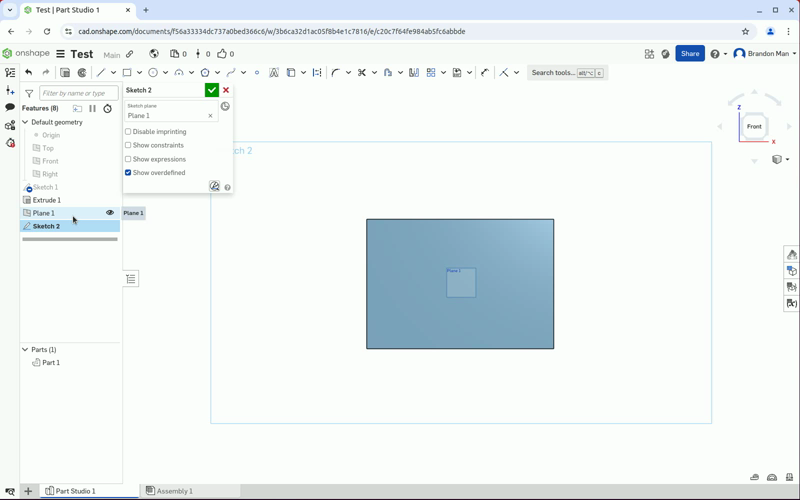
mouse_move(73, 352)
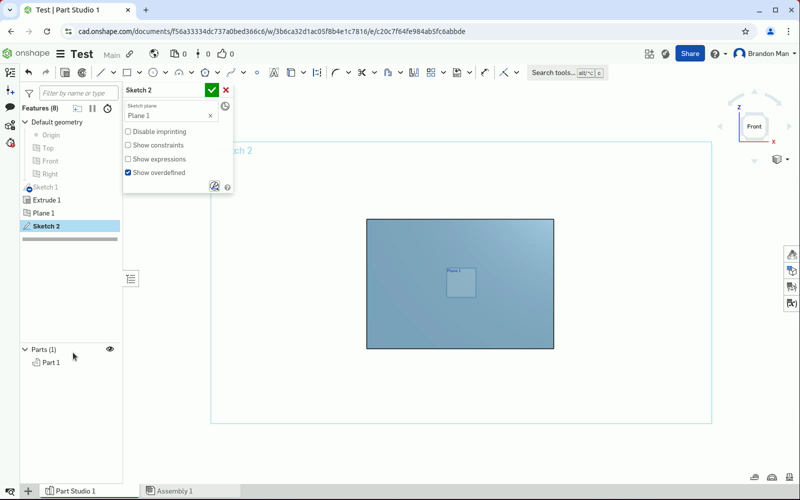
key(y)
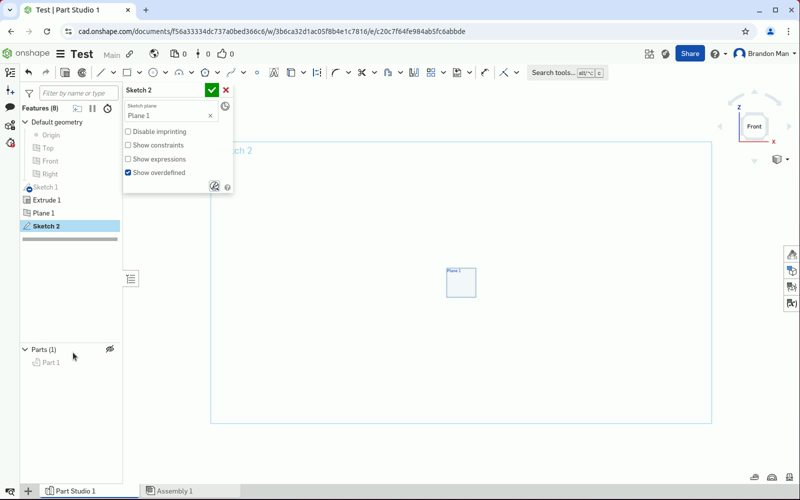
key(l)
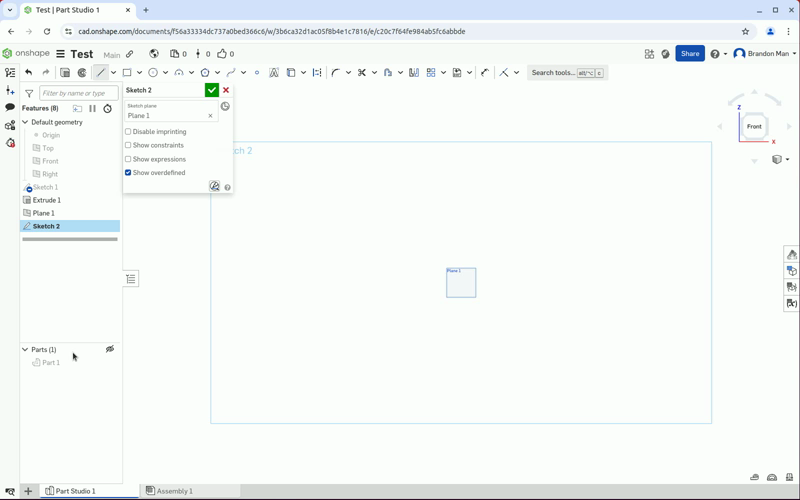
key_down(shift)
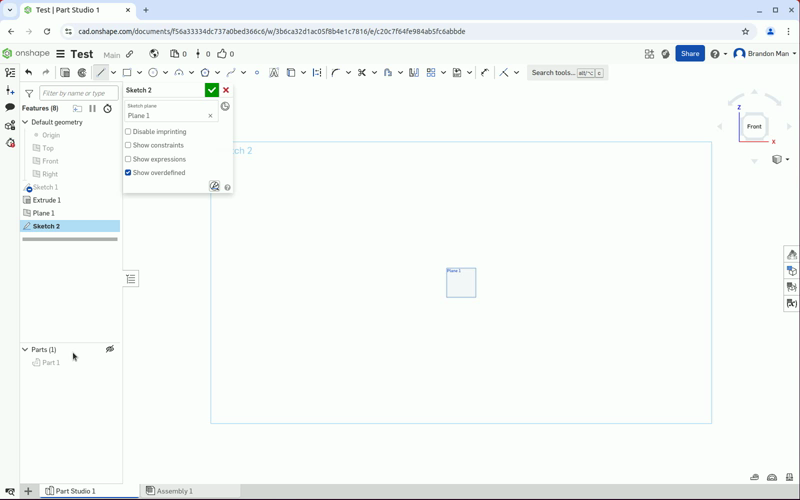
mouse_move(413, 254)
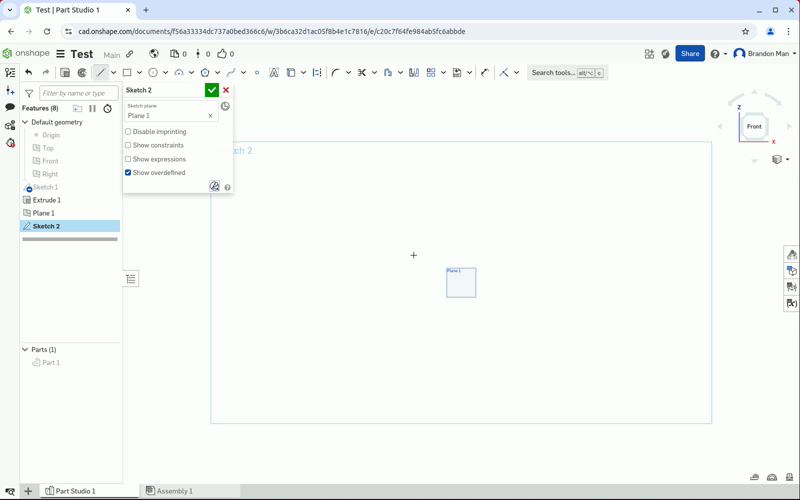
click(413, 254)
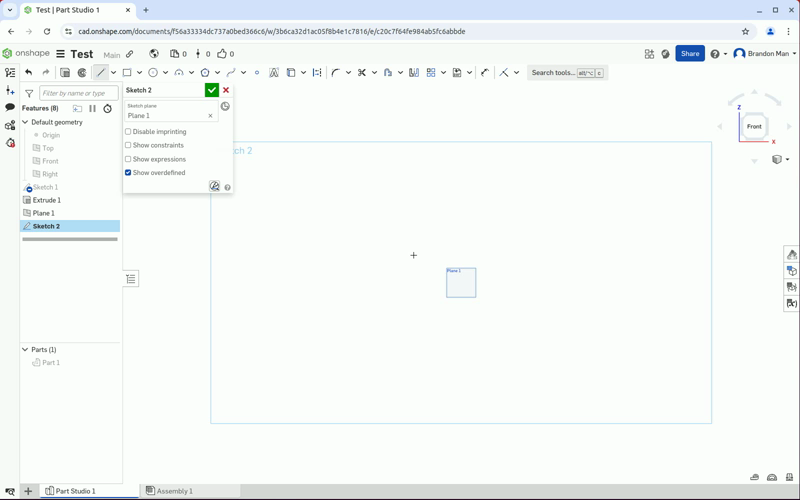
key_up(shift)
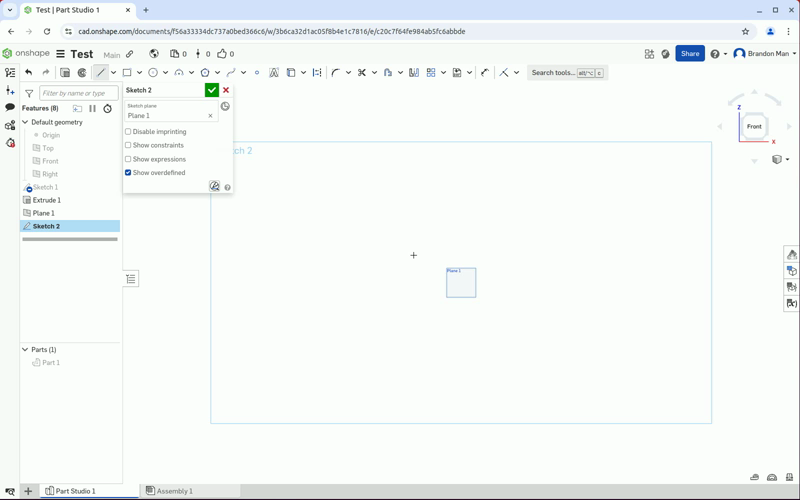
key_down(shift)
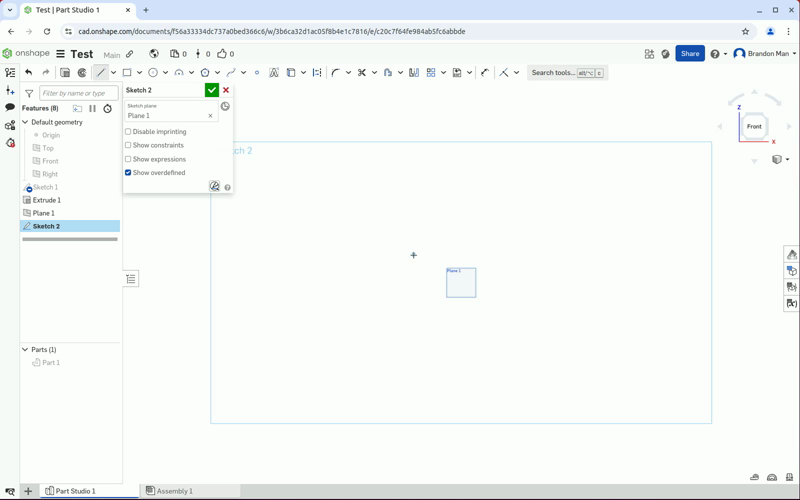
mouse_move(507, 254)
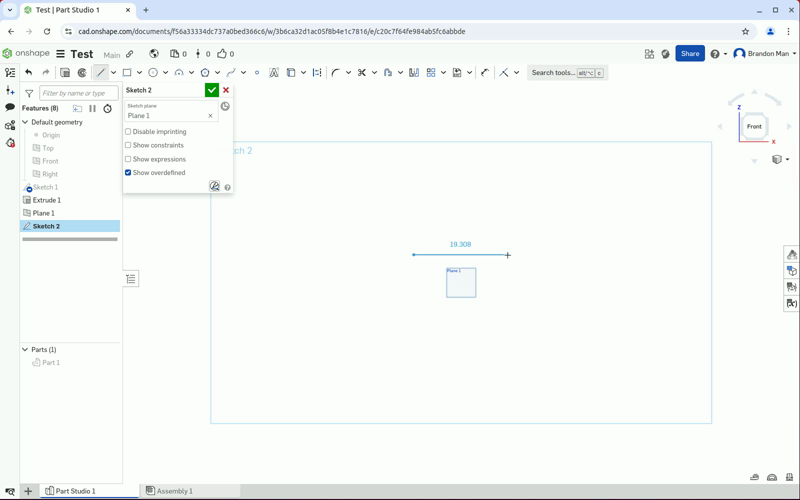
click(507, 254)
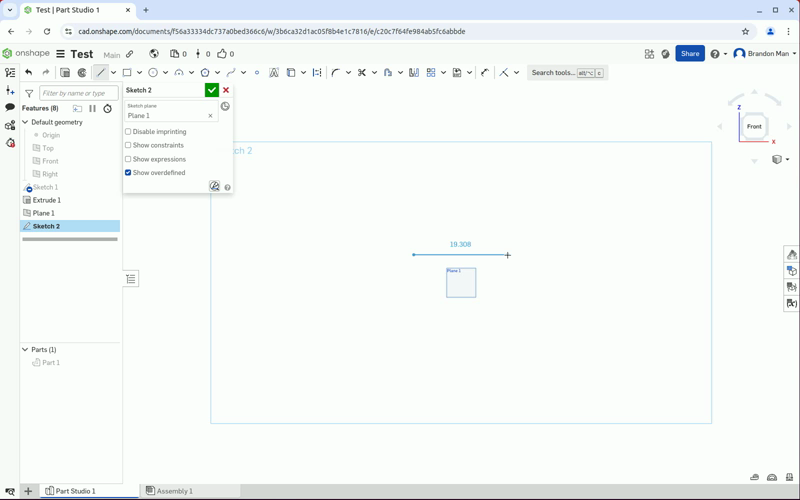
key_up(shift)
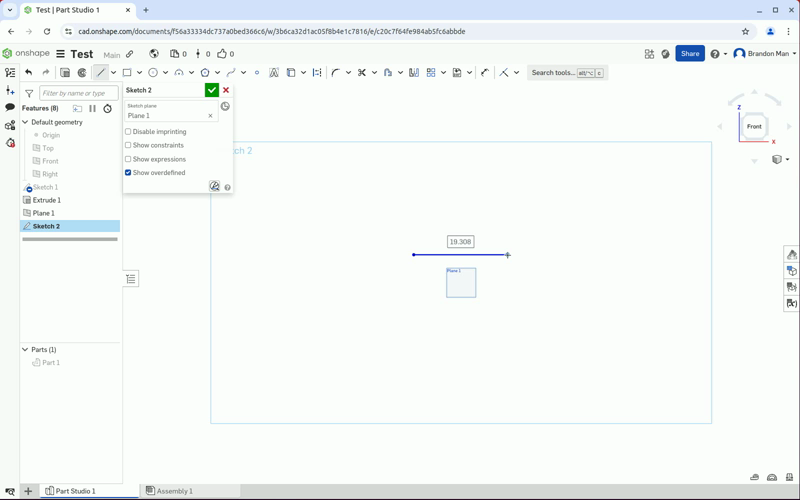
key_down(shift)
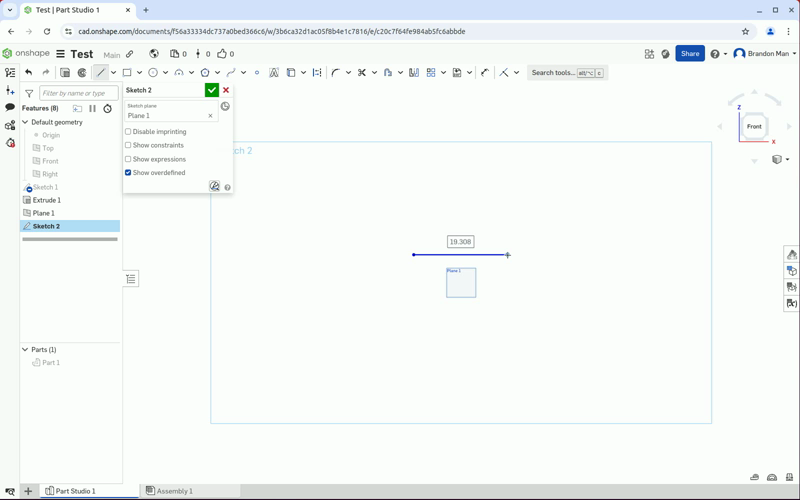
mouse_move(537, 254)
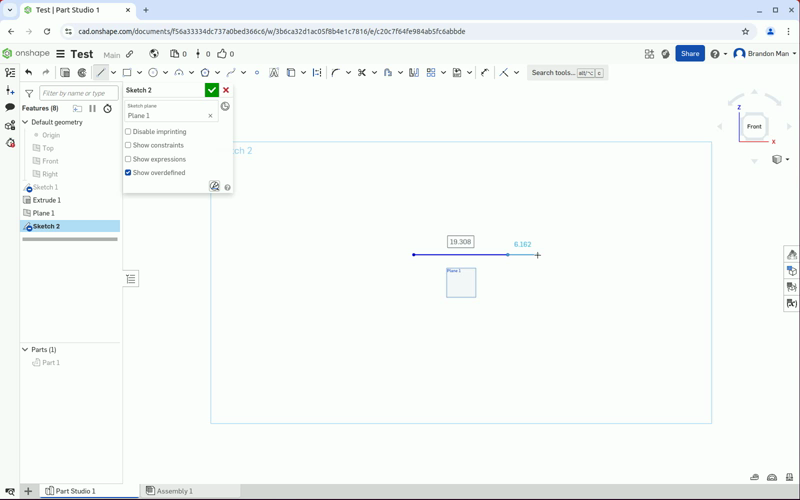
mouse_move(507, 217)
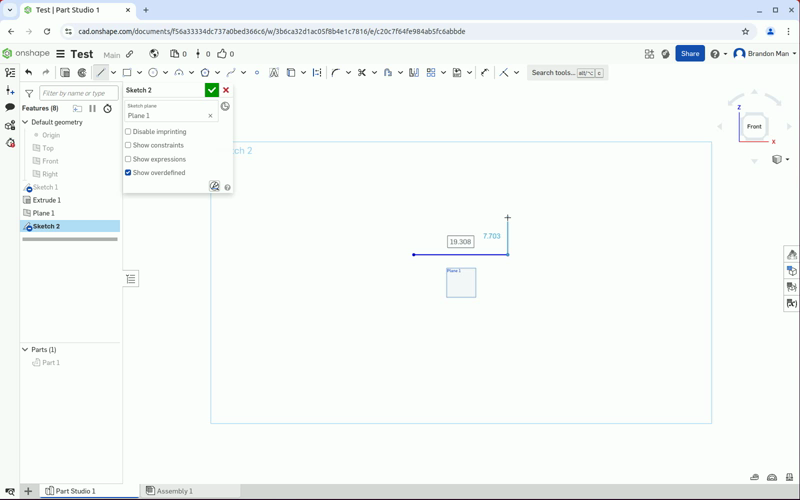
click(507, 217)
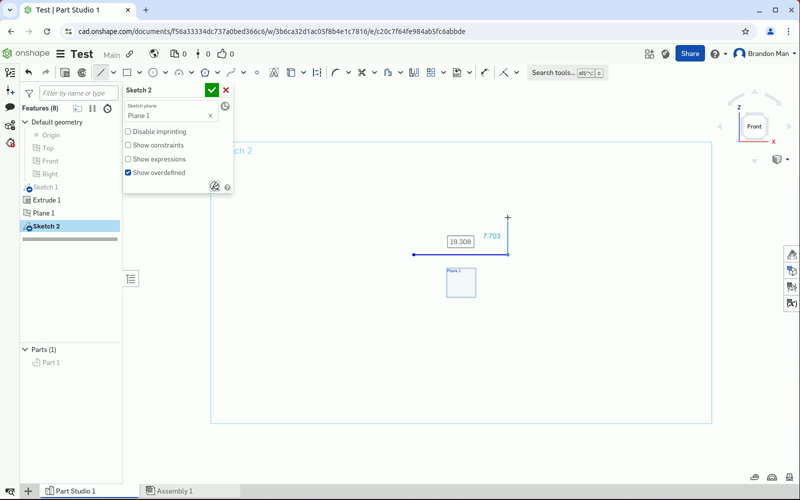
key_up(shift)
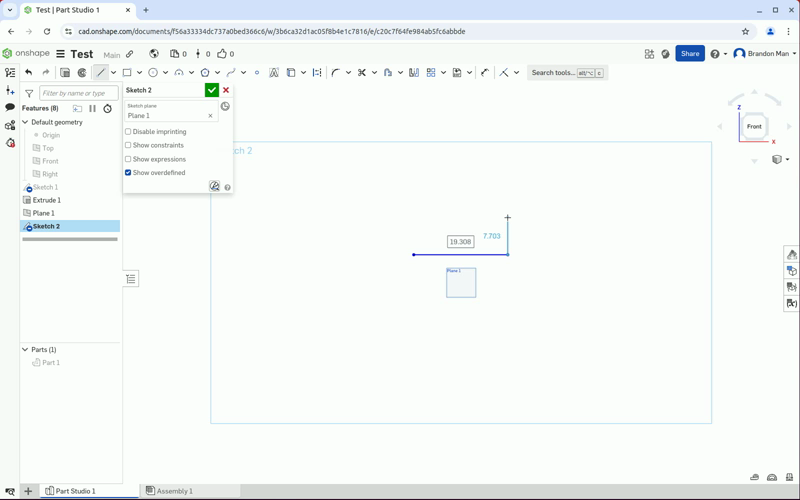
key_down(shift)
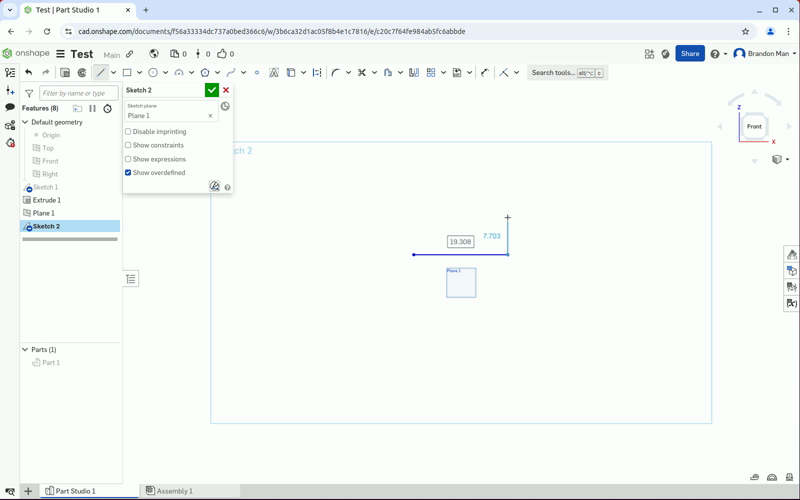
mouse_move(413, 217)
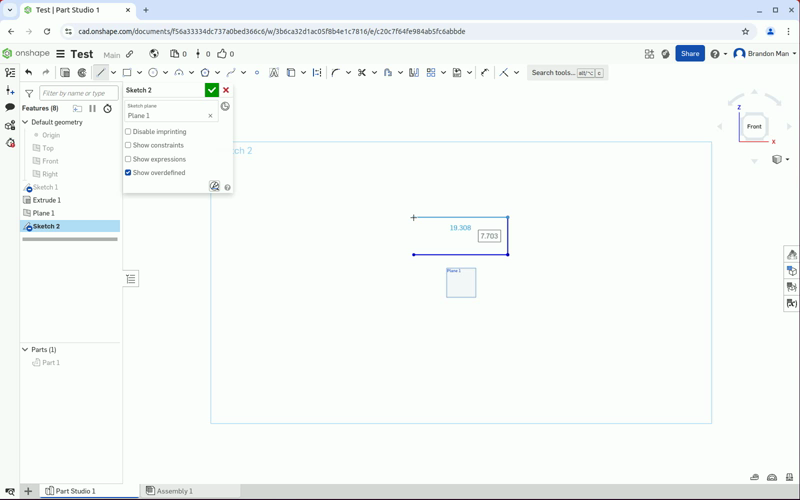
click(413, 217)
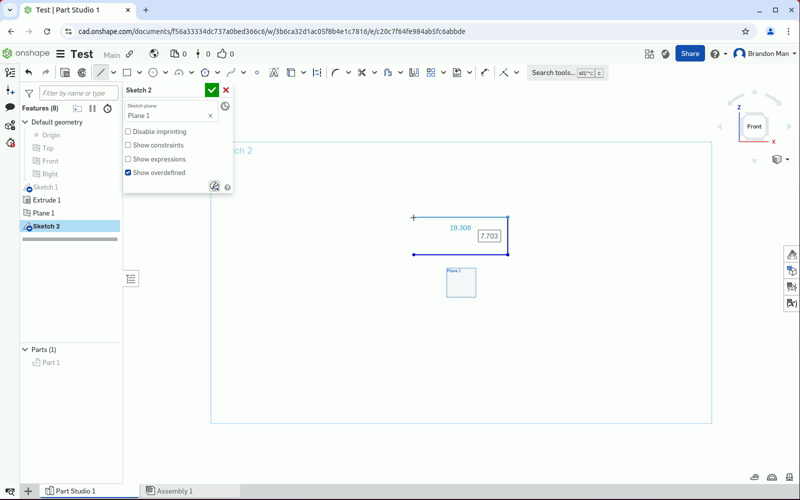
key_up(shift)
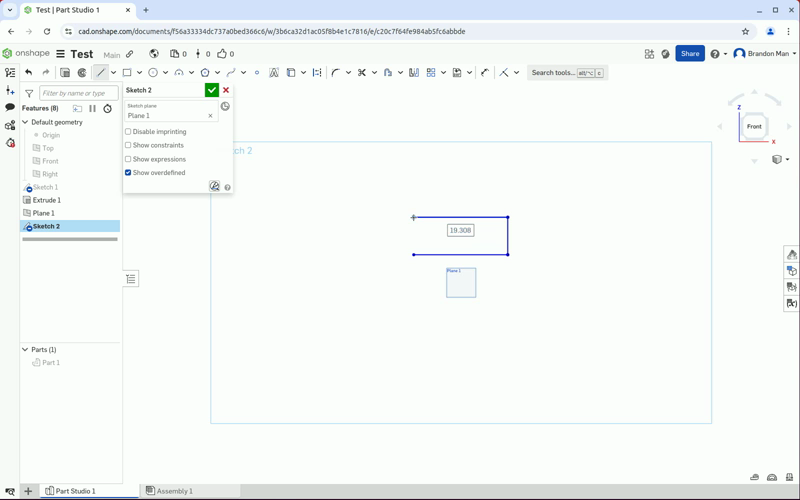
mouse_move(444, 217)
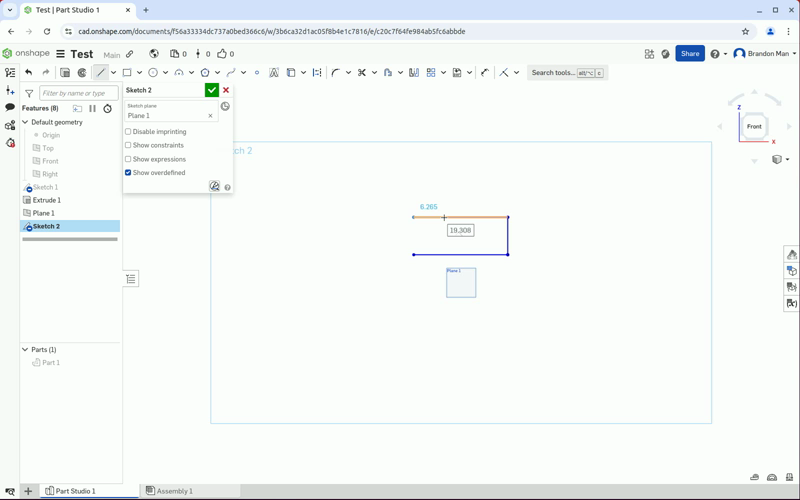
key_down(shift)
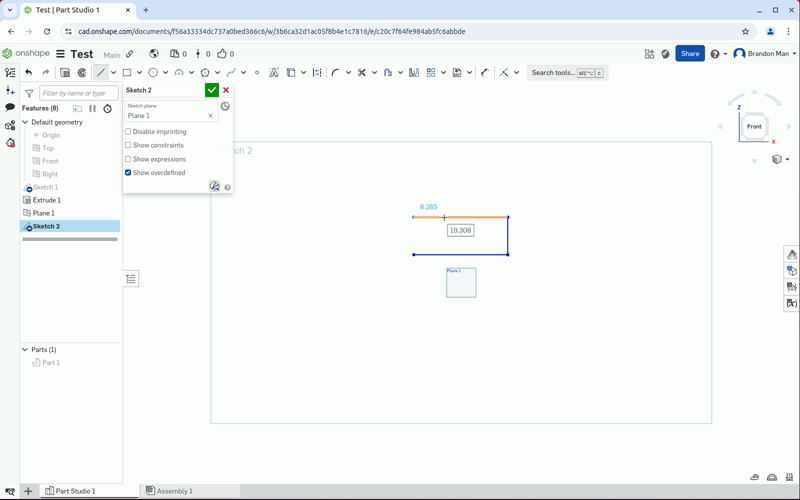
mouse_move(413, 254)
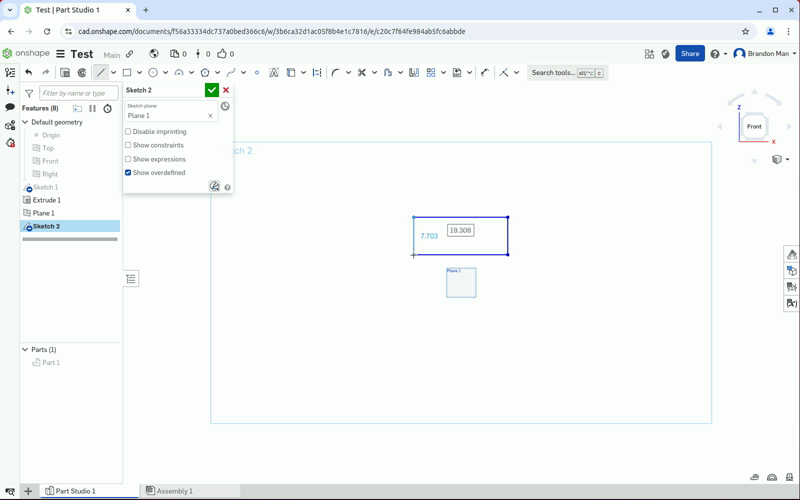
key_up(shift)
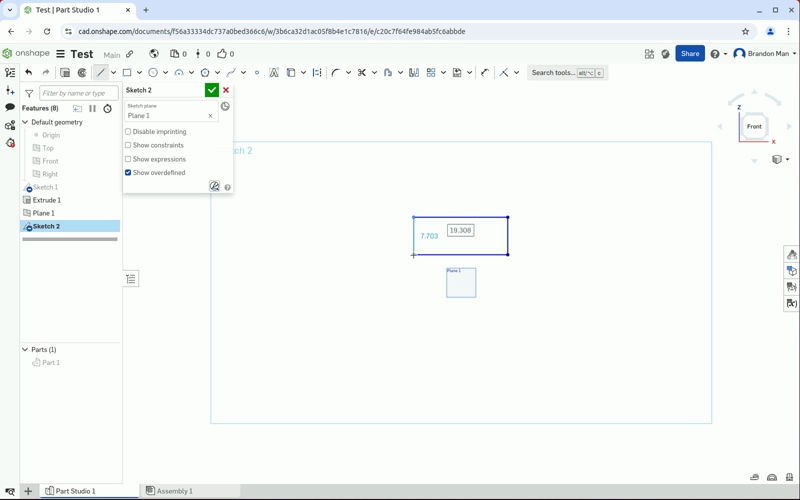
click(413, 254)
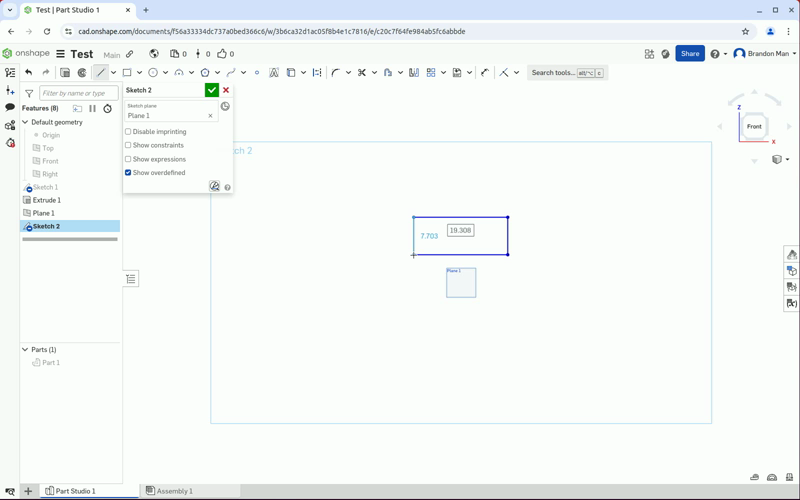
key(esc)
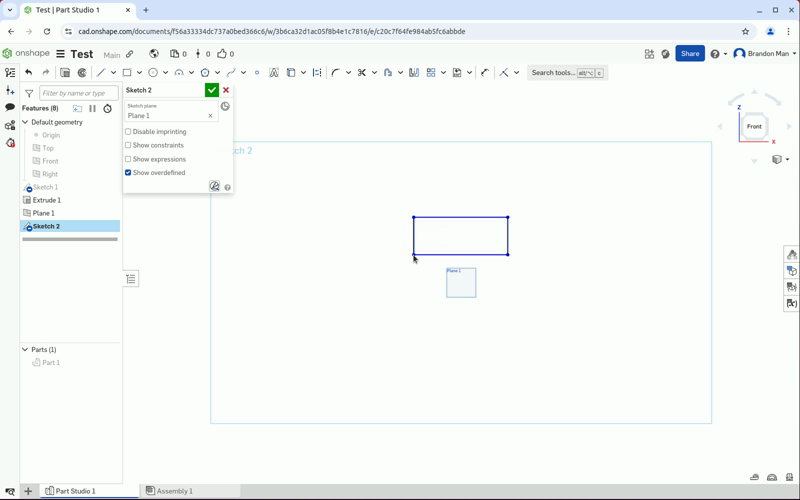
mouse_move(428, 234)
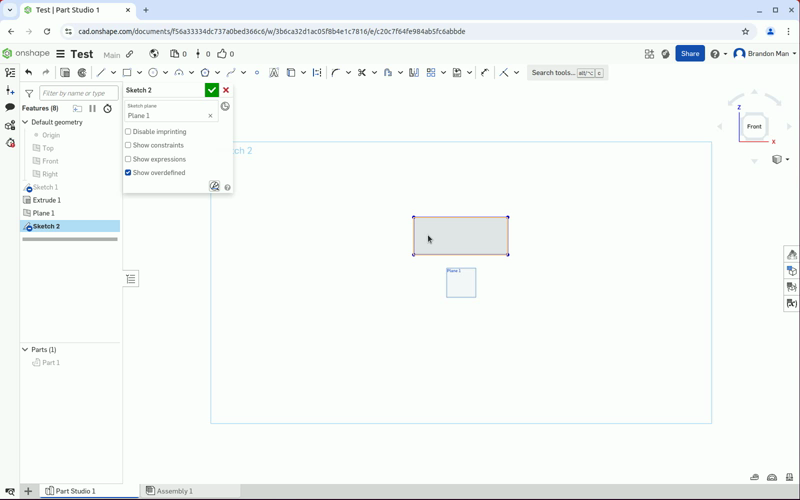
click(428, 234)
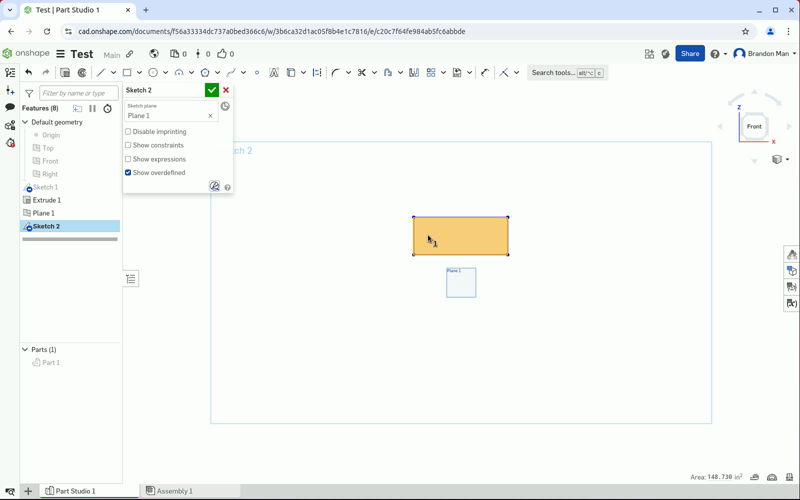
mouse_move(73, 352)
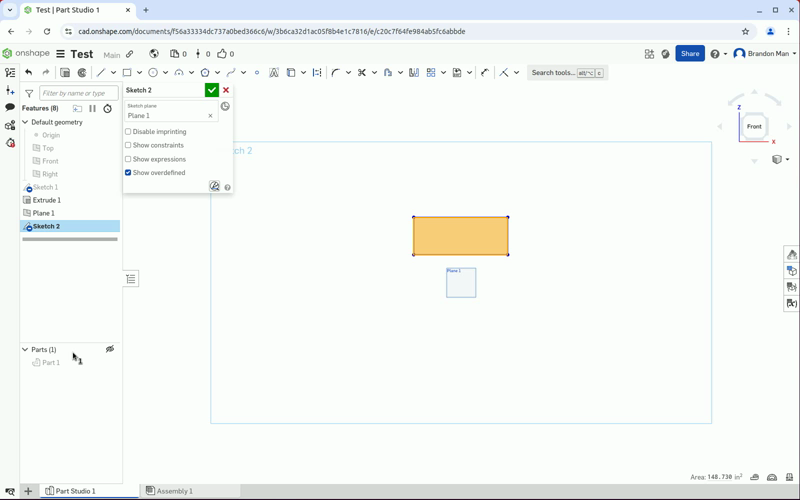
key(shift+y)
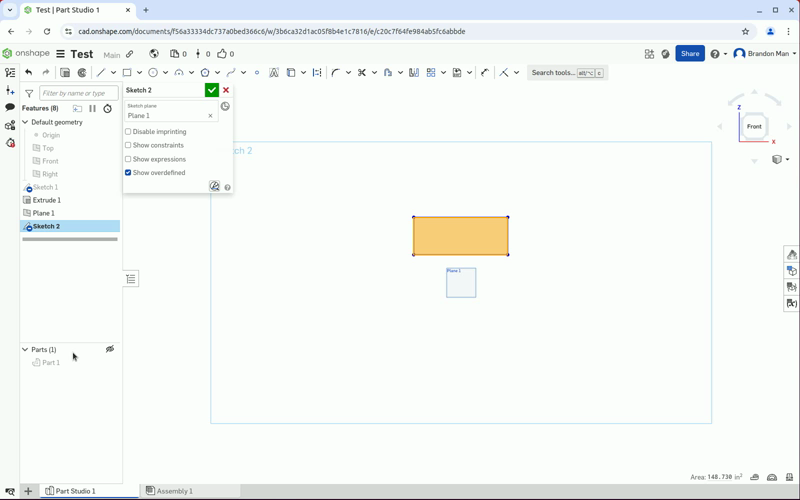
key(shift+e)
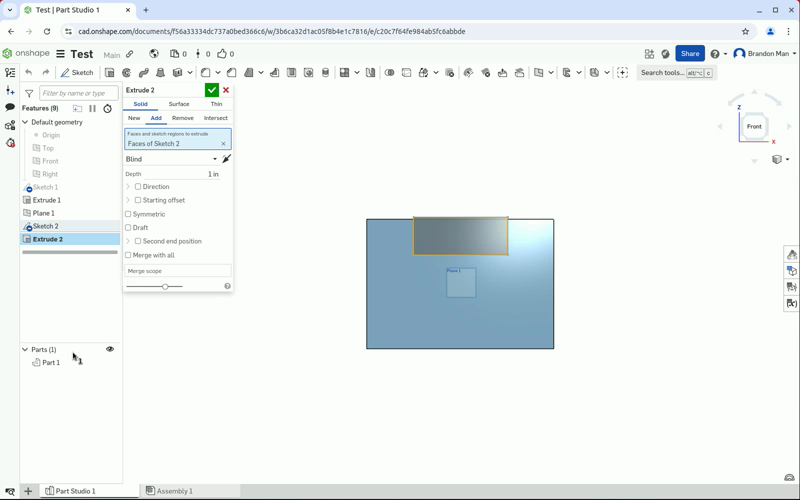
mouse_move(143, 106)
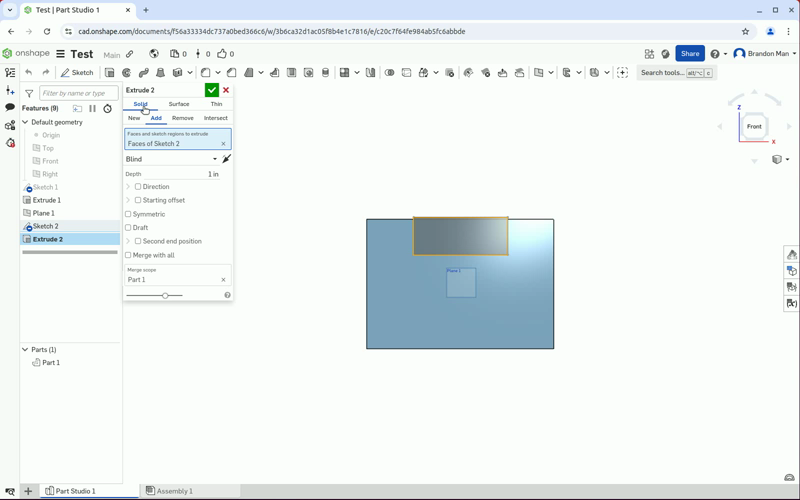
click(143, 106)
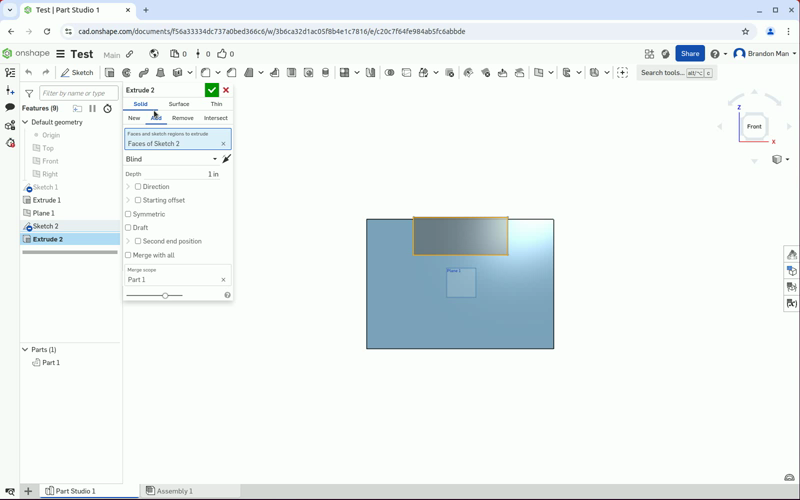
mouse_move(186, 120)
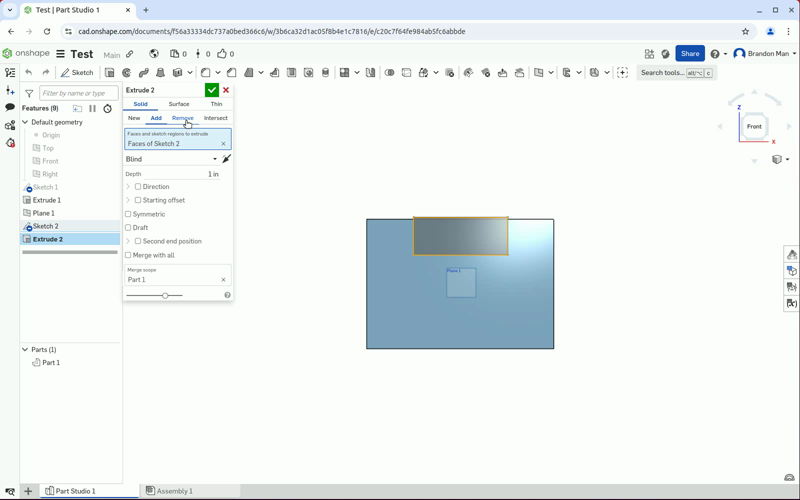
click(186, 120)
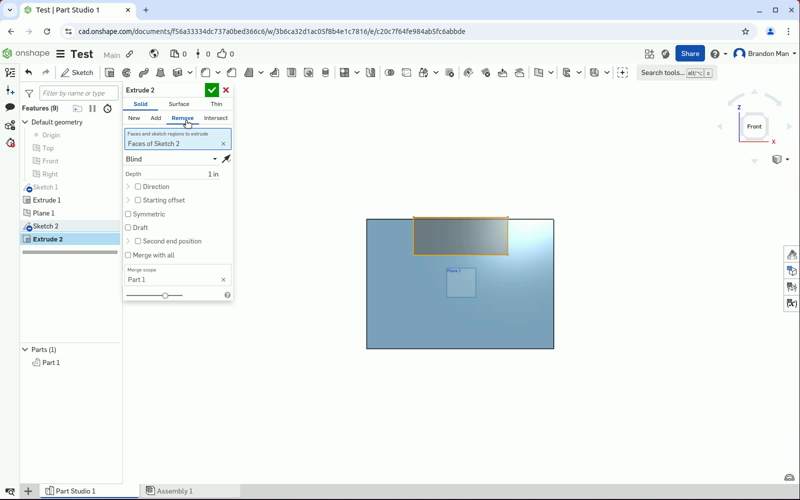
key(tab, 4)
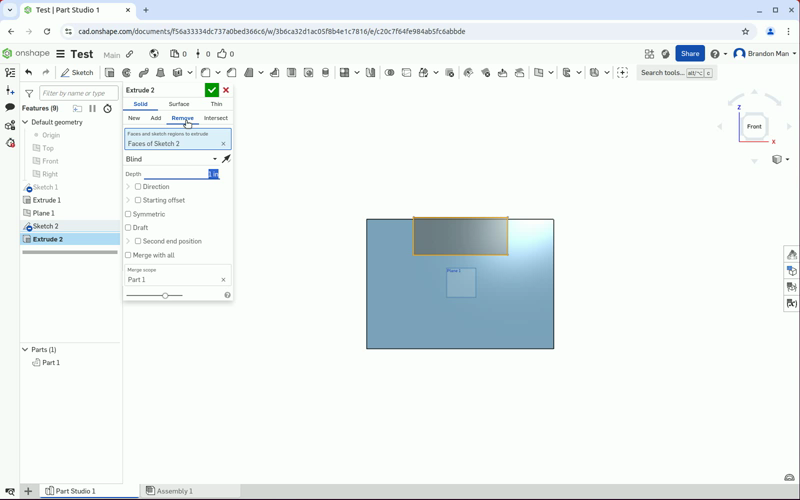
text(23.108)
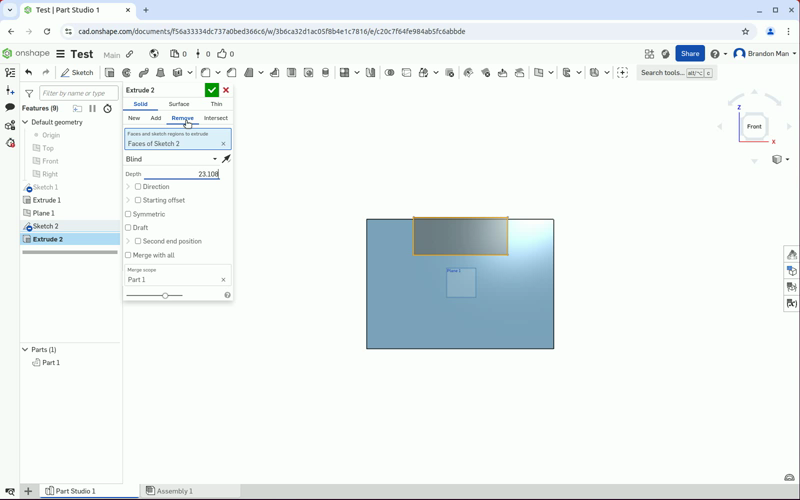
key(tab, 6)
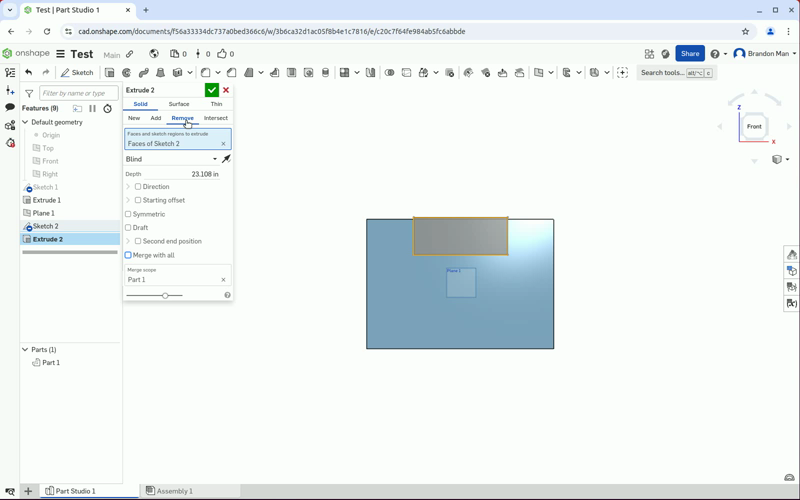
key(space)
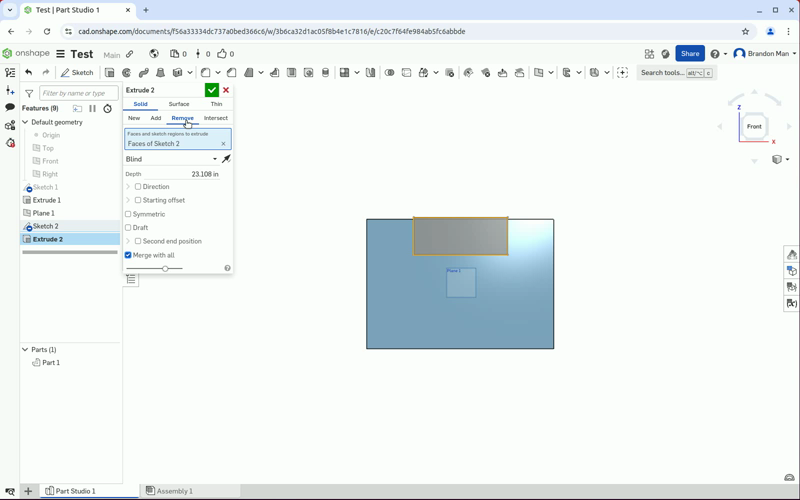
key(enter)
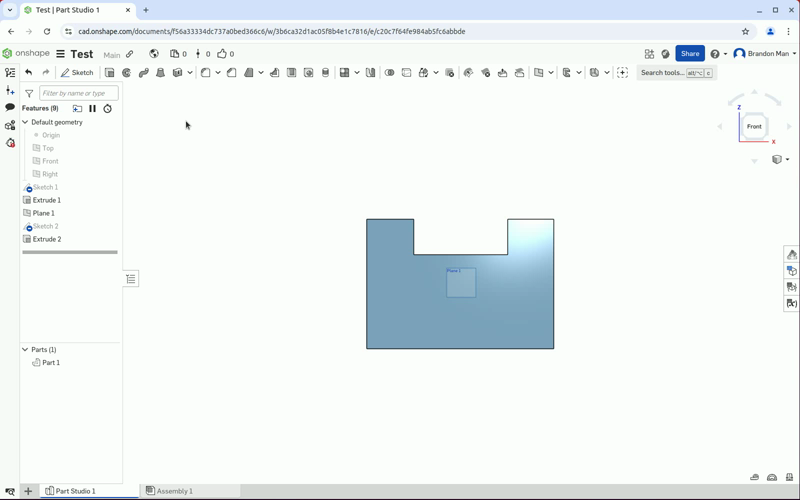
key(shift+h)
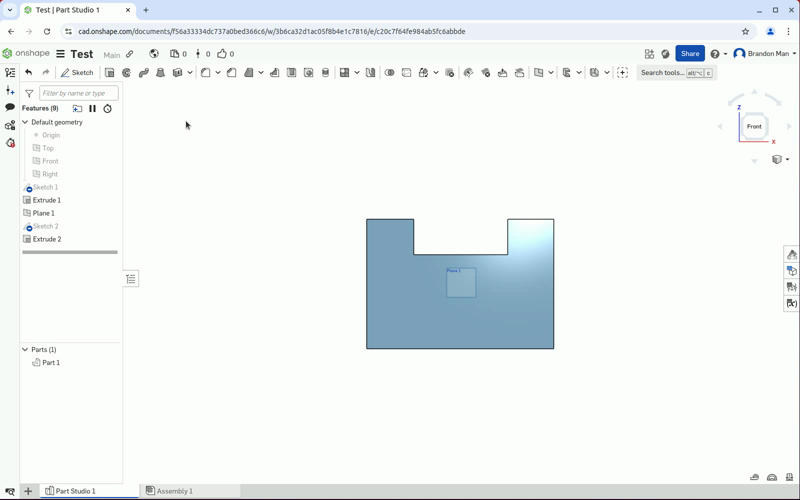
key(shift+h)
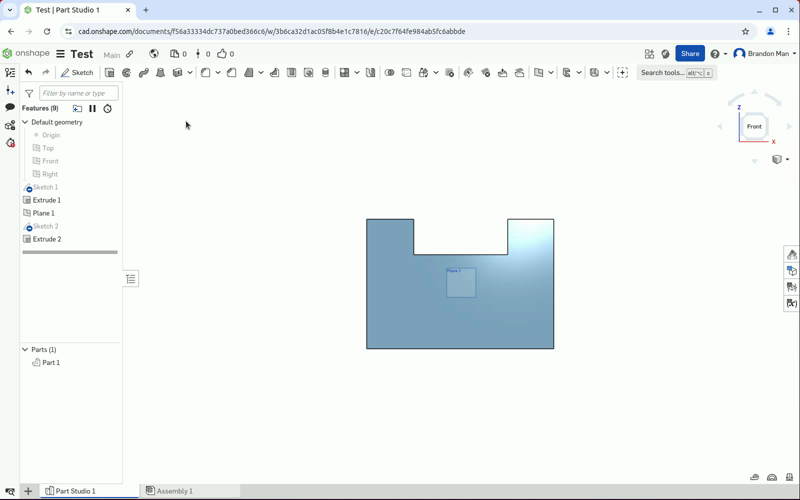
mouse_move(73, 189)
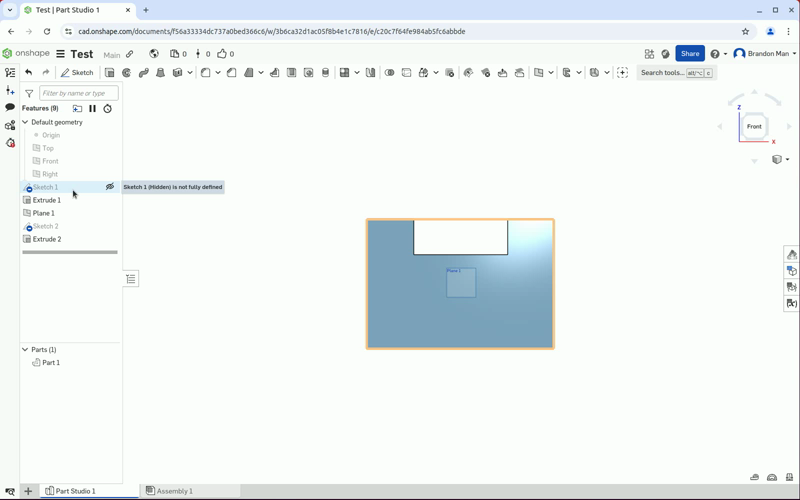
click(73, 189)
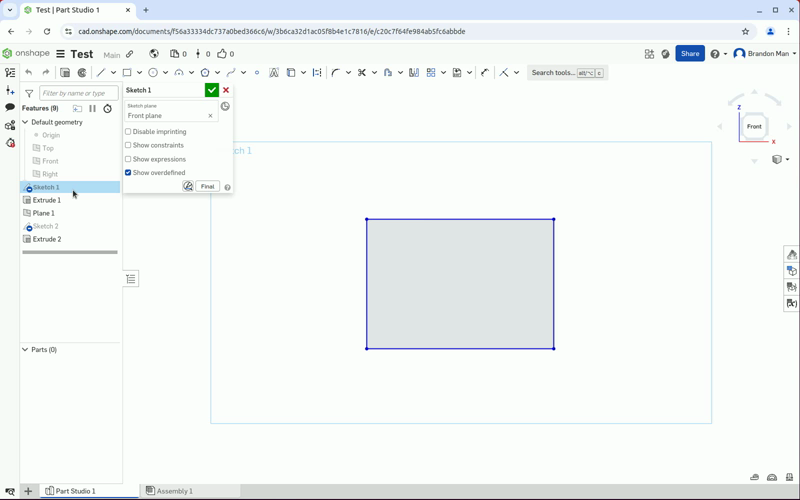
mouse_move(229, 92)
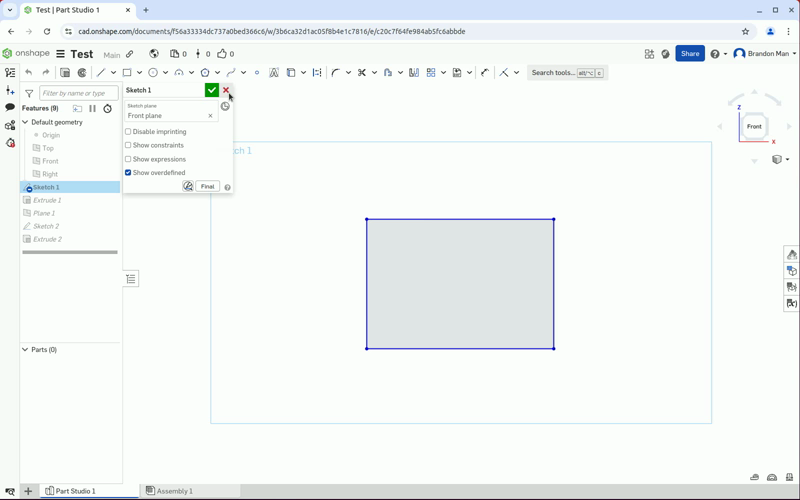
click(229, 92)
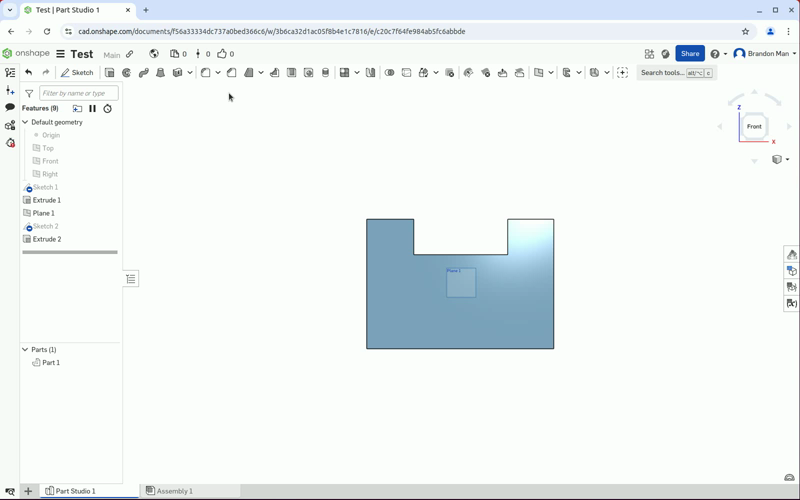
mouse_move(73, 352)
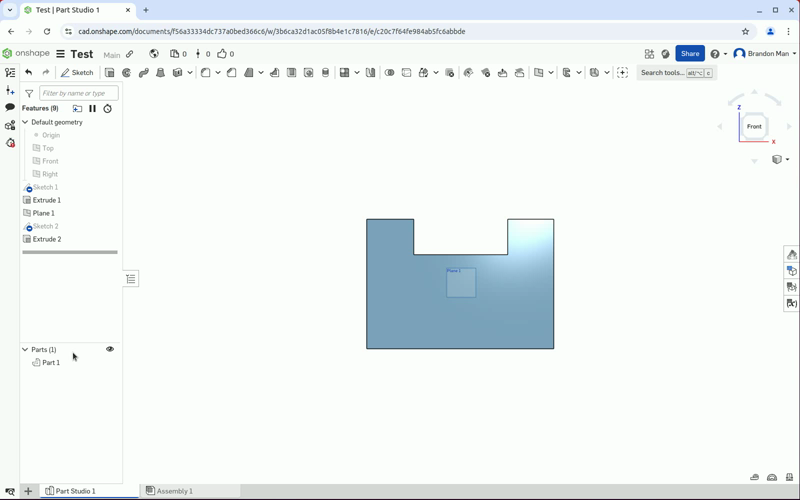
key(y)
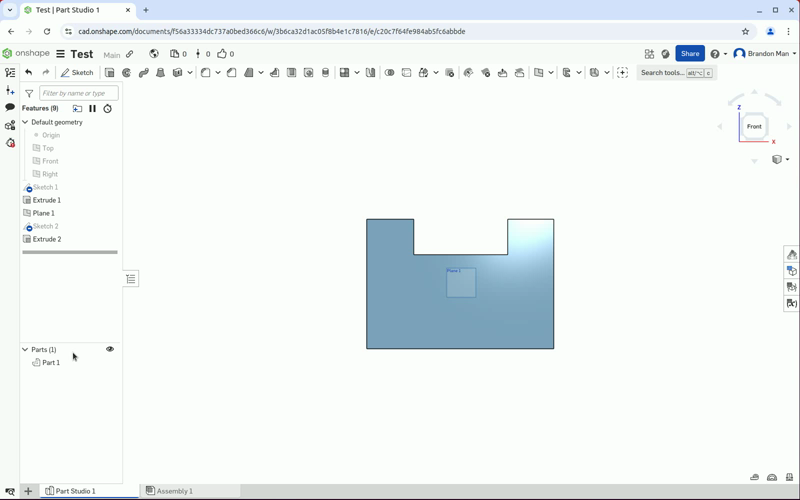
key(shift+p)
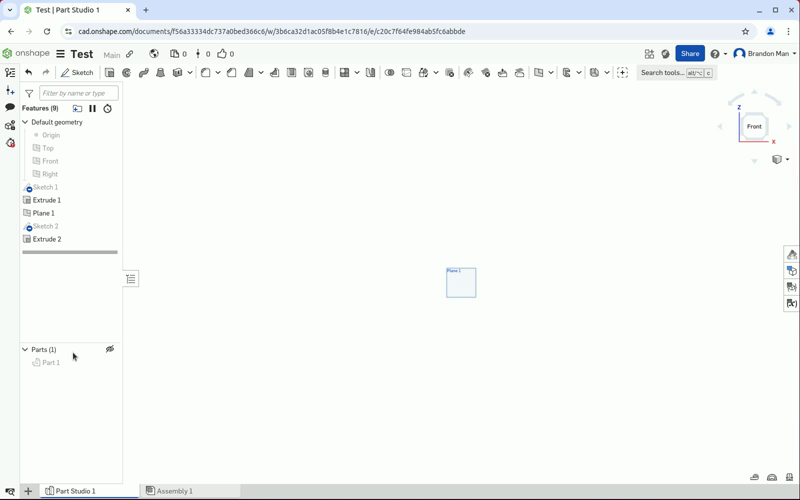
key(space)
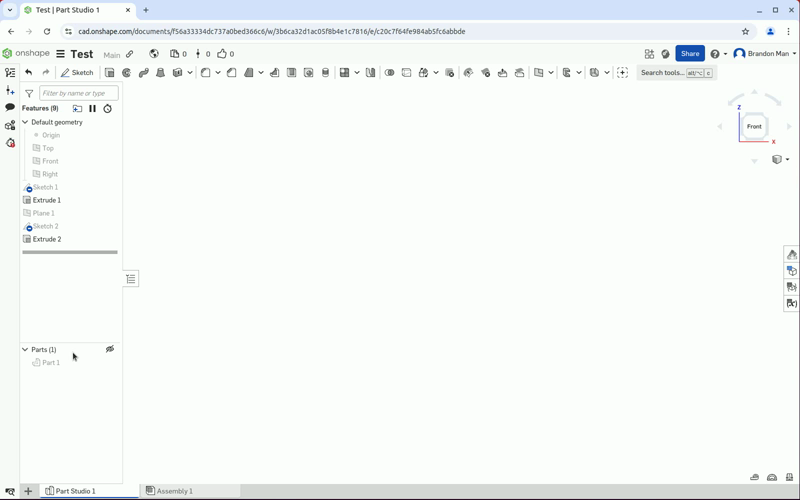
key_down(shift)
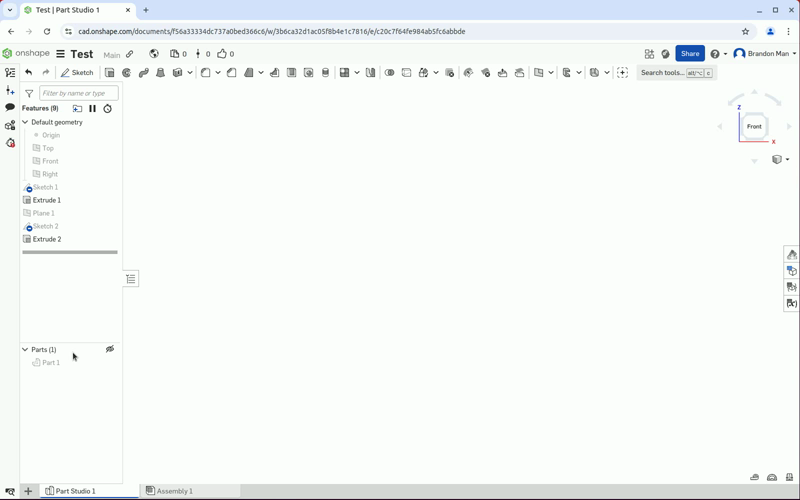
key(left)
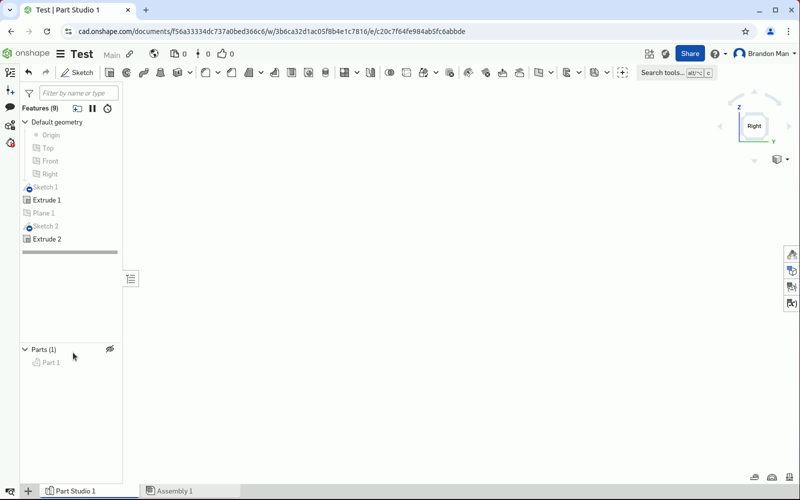
key_up(shift)
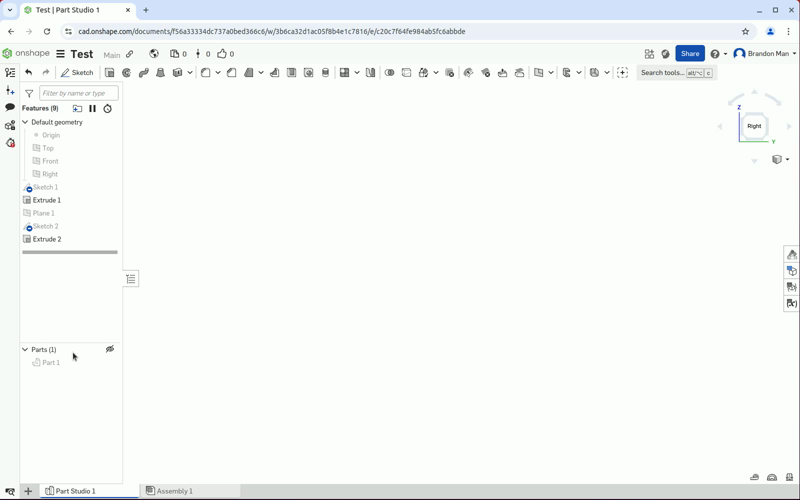
mouse_move(73, 352)
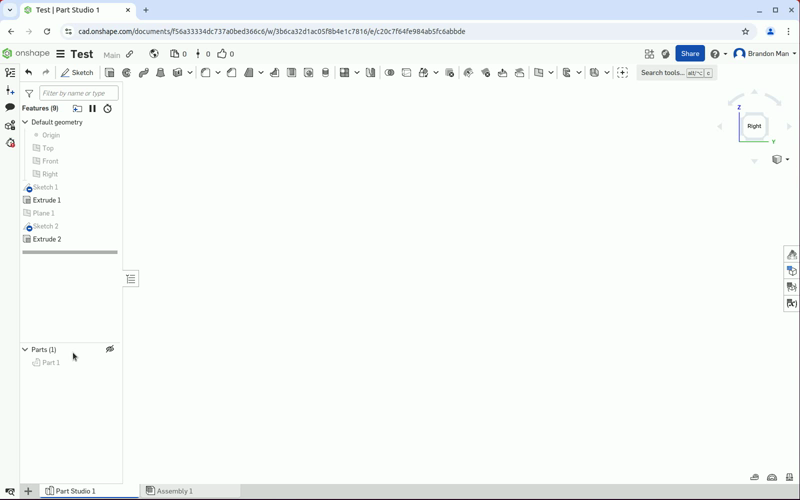
key(shift+y)
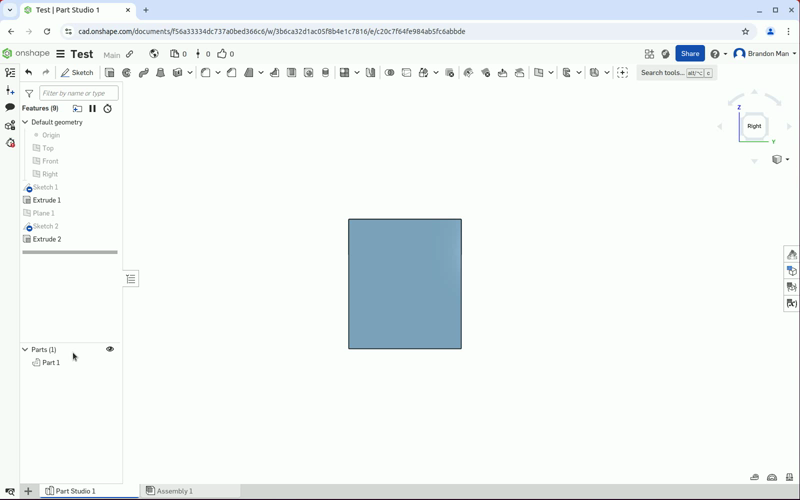
mouse_move(541, 75)
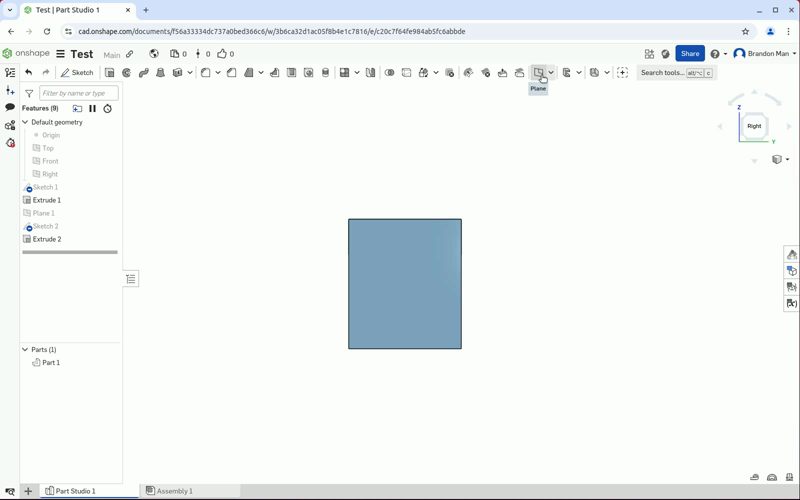
click(541, 75)
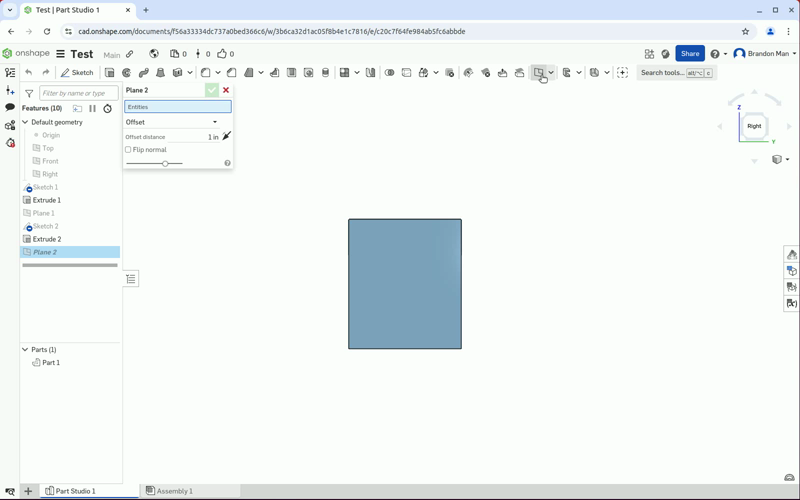
mouse_move(73, 176)
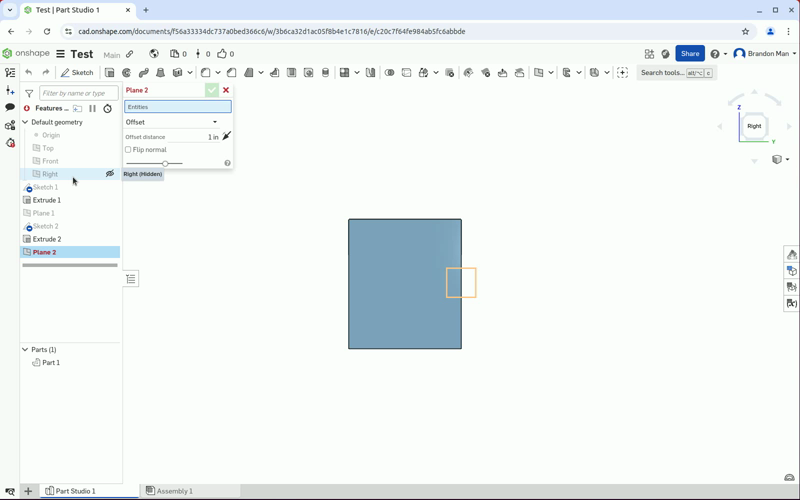
click(73, 176)
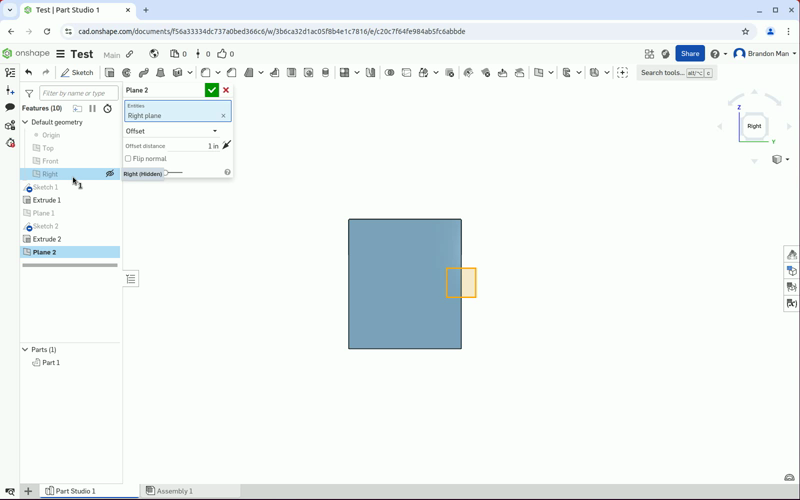
key(tab, 2)
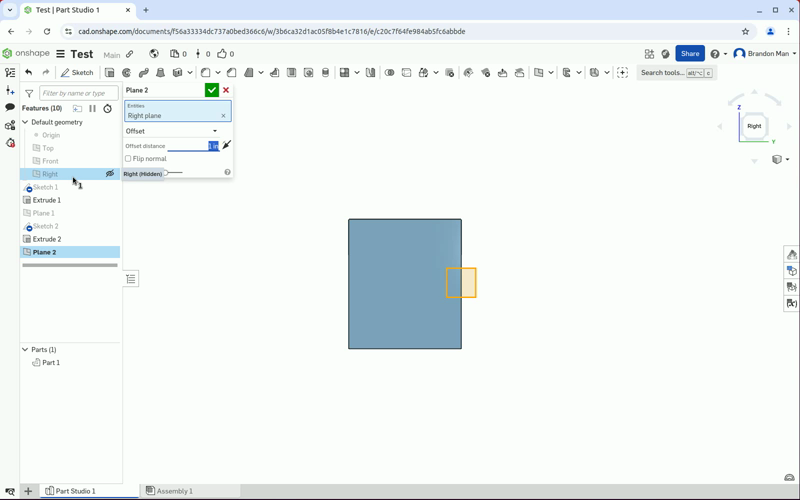
text(19.257)
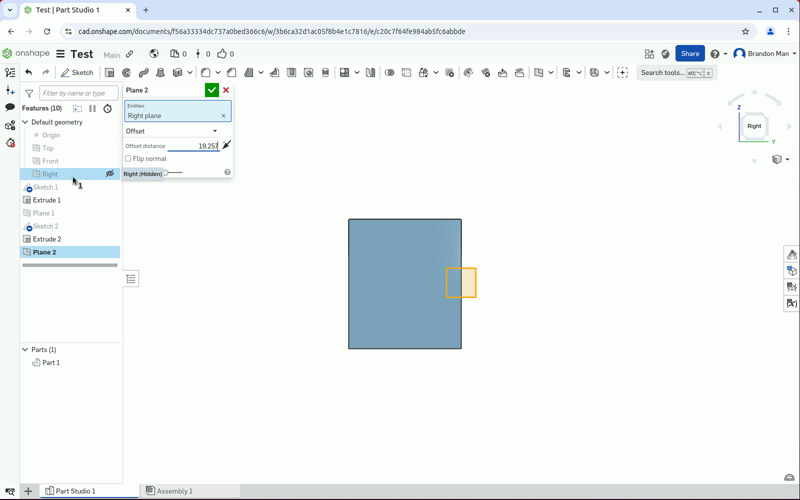
key(enter, 2)
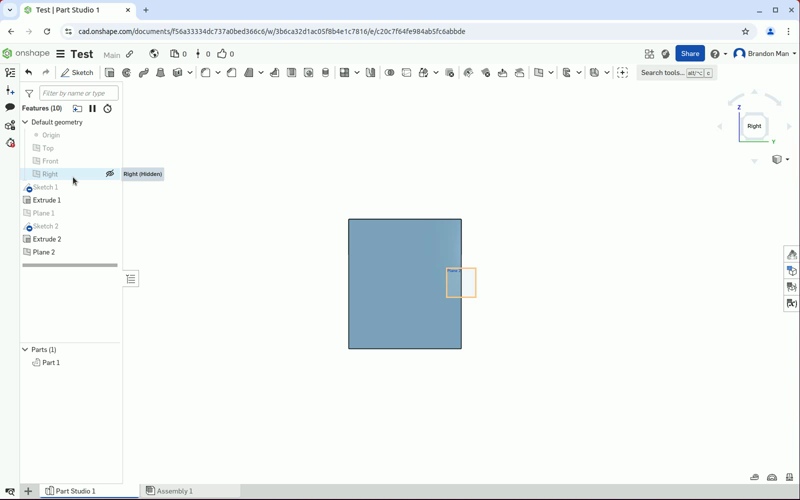
key(shift+s)
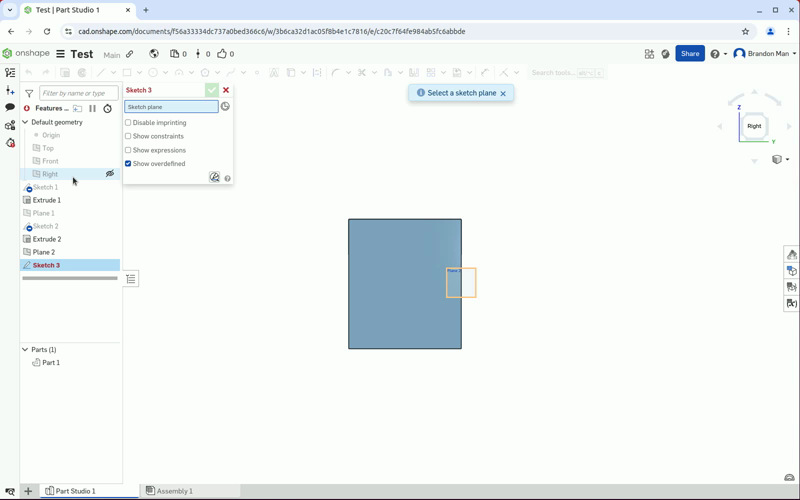
mouse_move(73, 254)
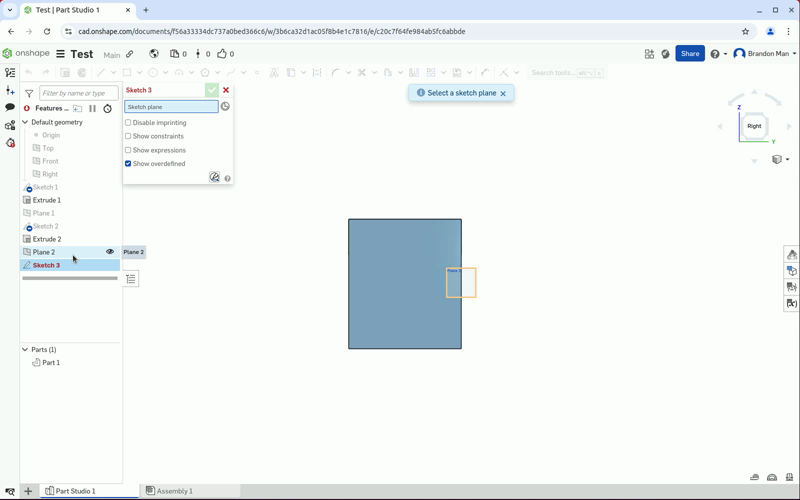
click(73, 254)
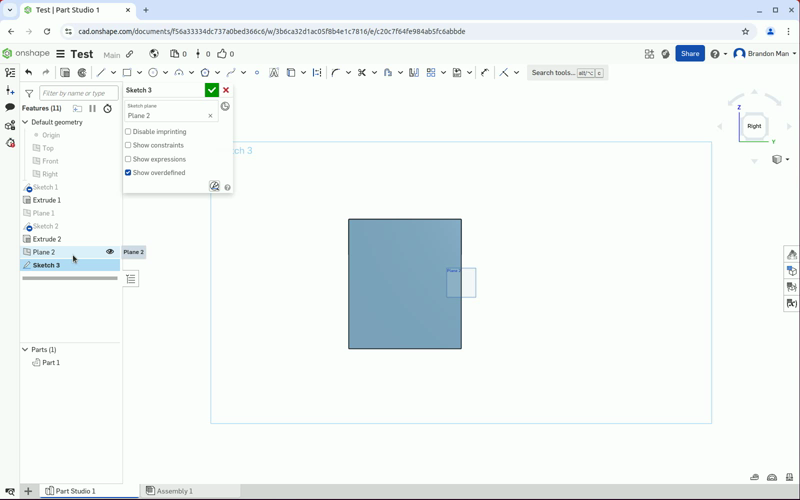
mouse_move(73, 352)
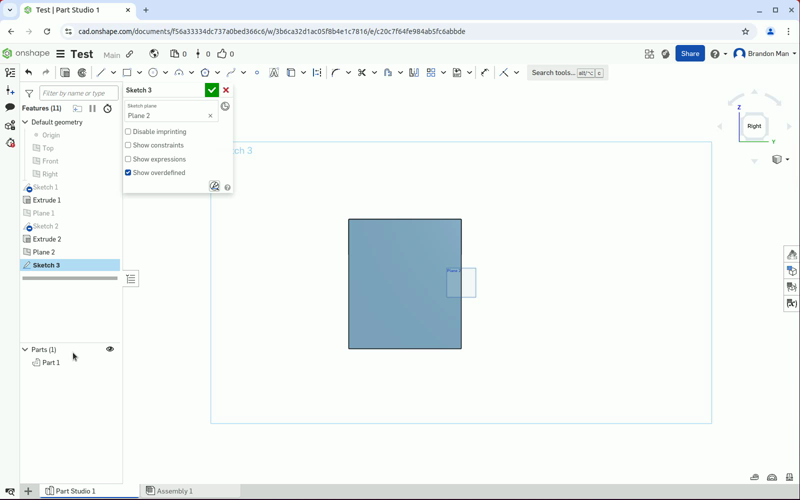
key(y)
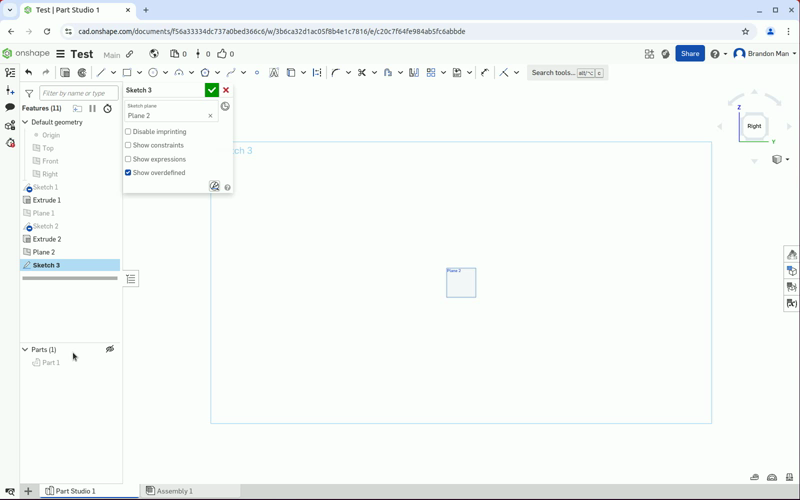
key(l)
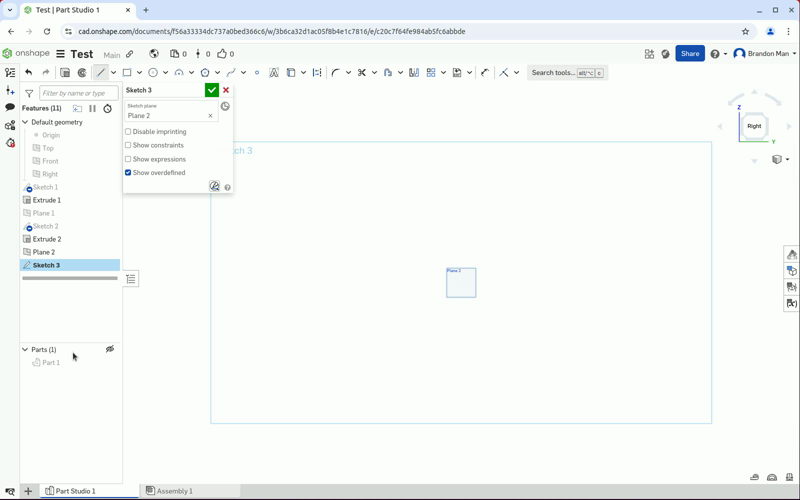
key_down(shift)
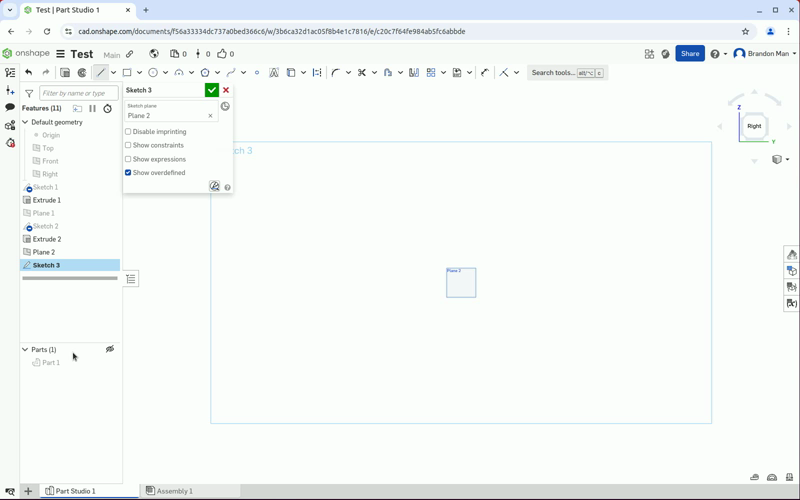
mouse_move(376, 273)
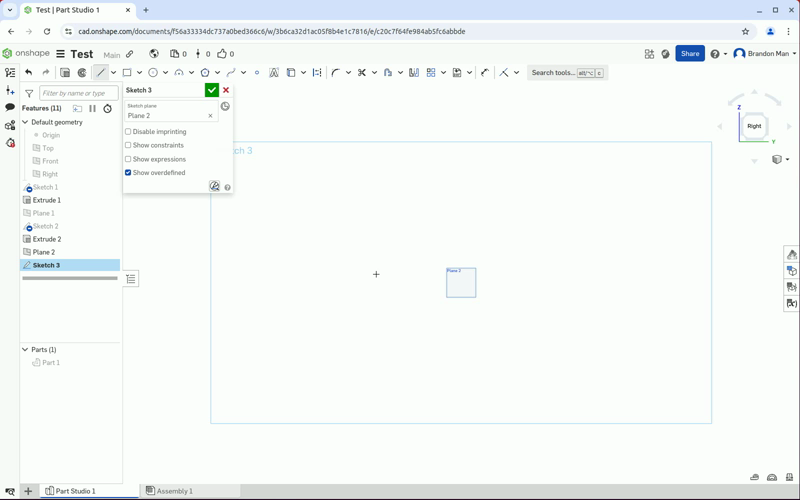
click(376, 273)
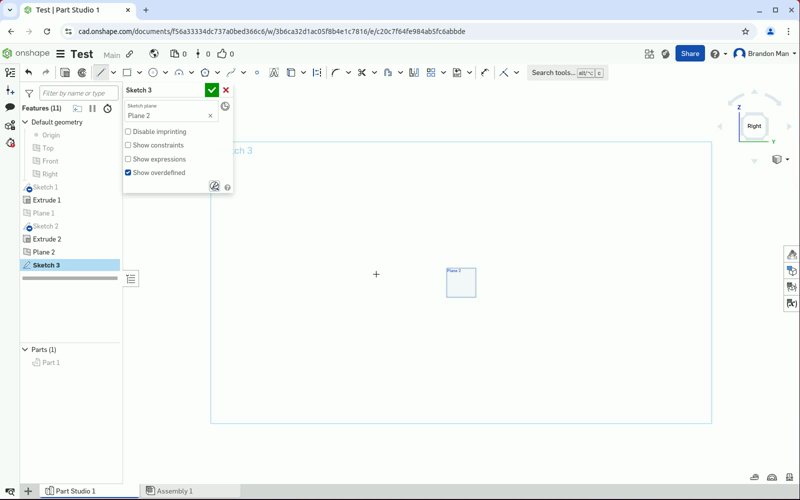
key_up(shift)
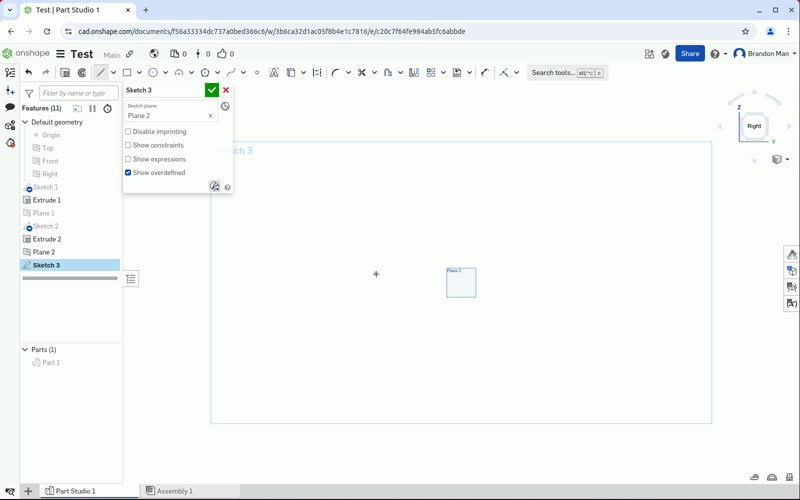
key_down(shift)
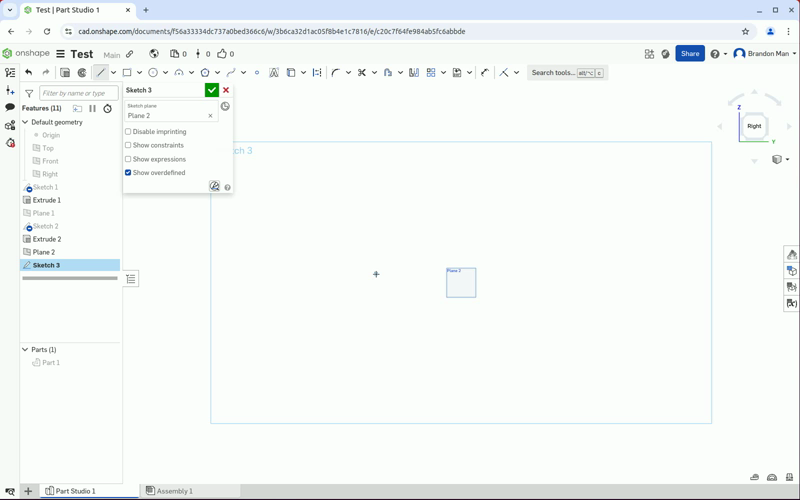
mouse_move(406, 273)
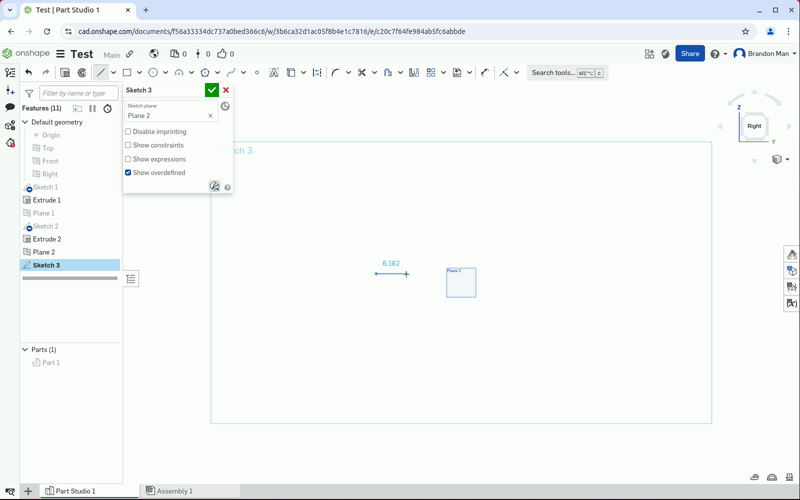
mouse_move(433, 273)
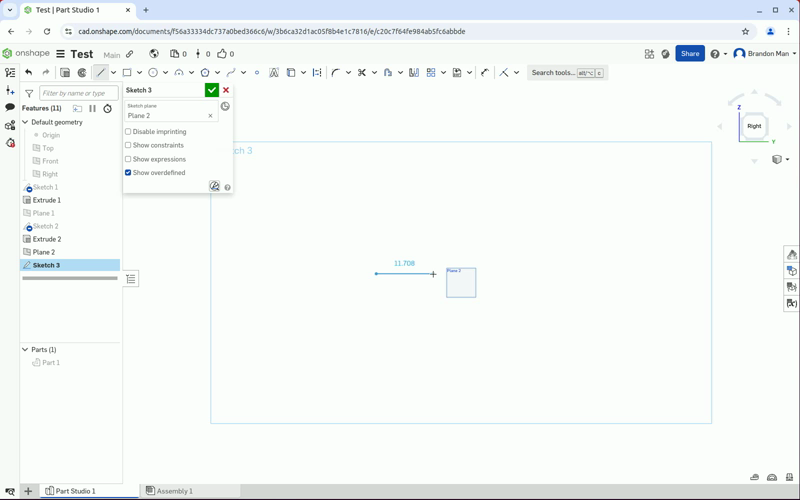
click(433, 273)
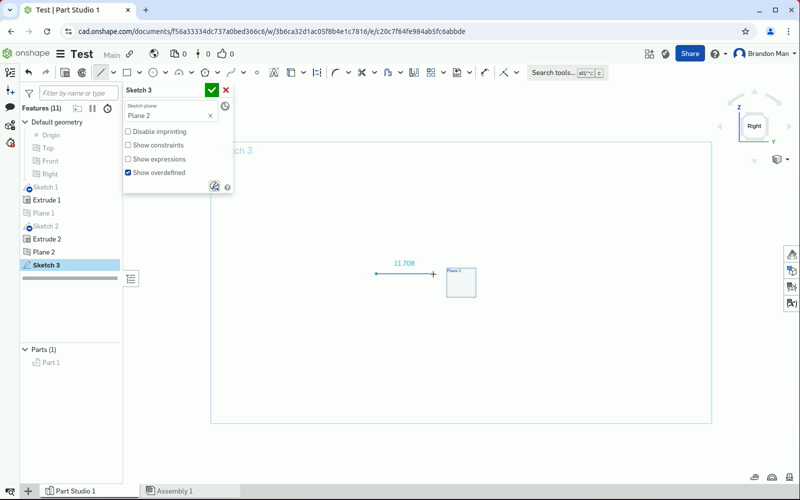
key_up(shift)
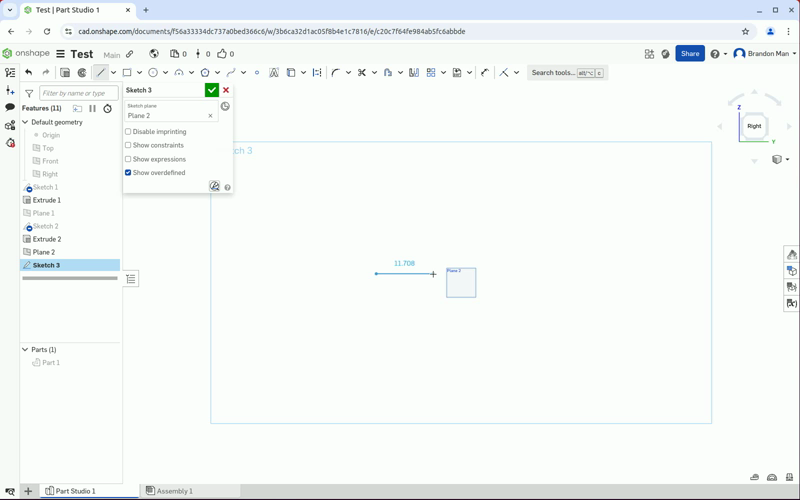
key_down(shift)
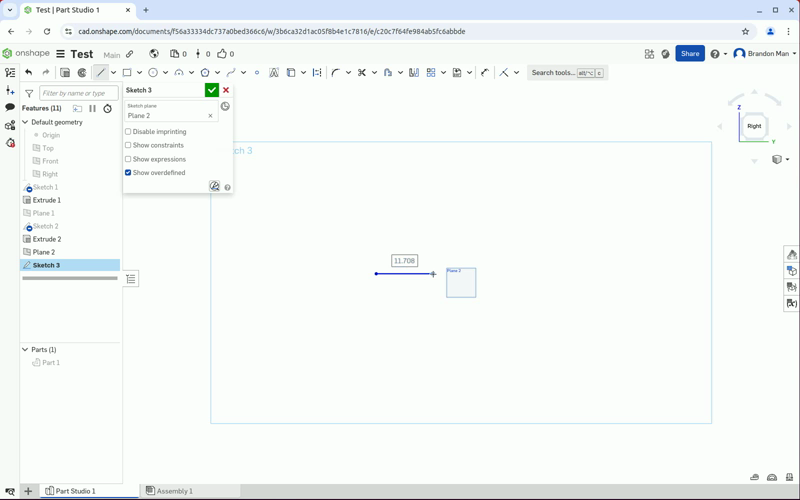
mouse_move(463, 273)
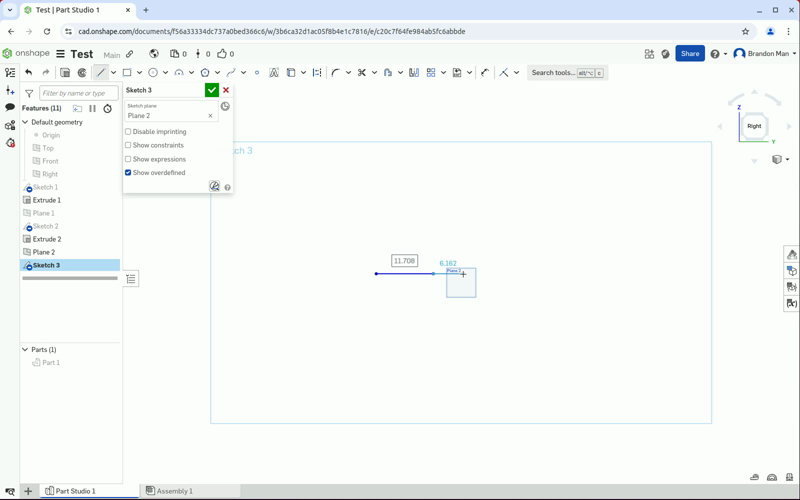
mouse_move(433, 216)
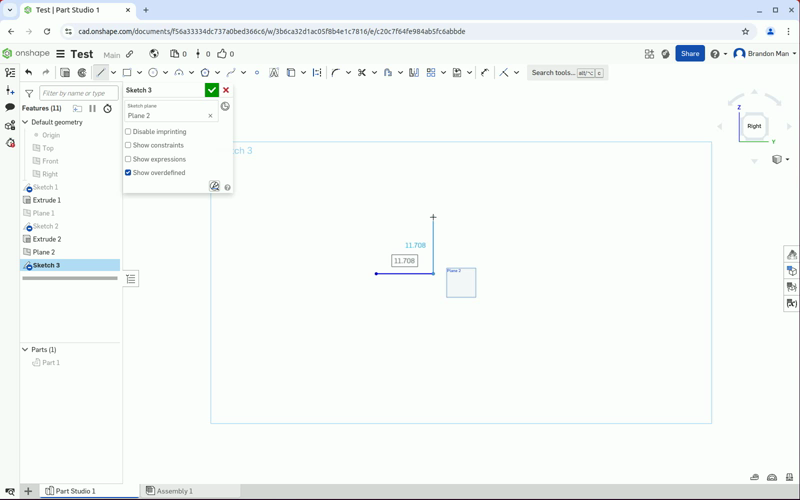
click(433, 216)
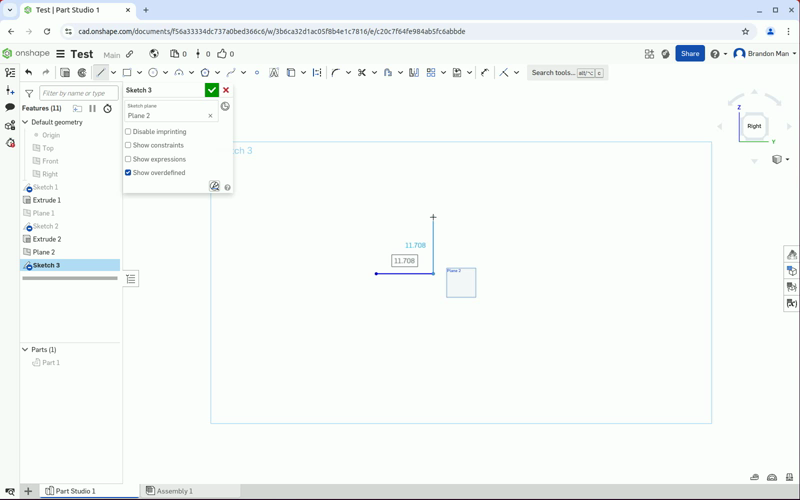
key_up(shift)
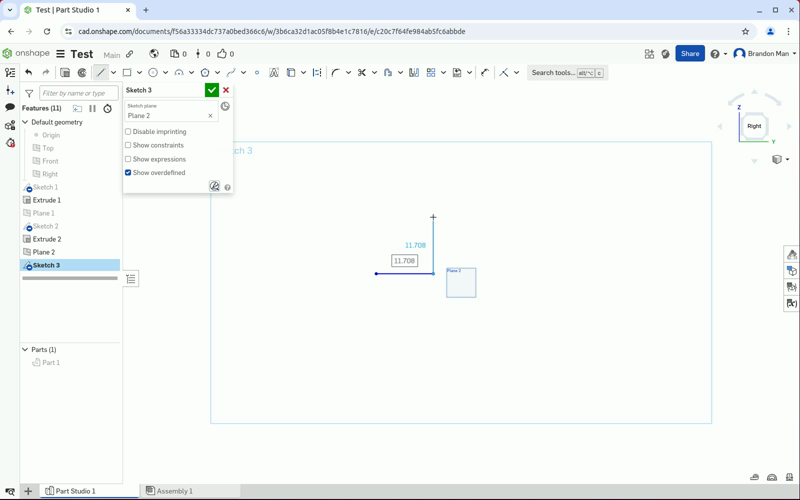
key_down(shift)
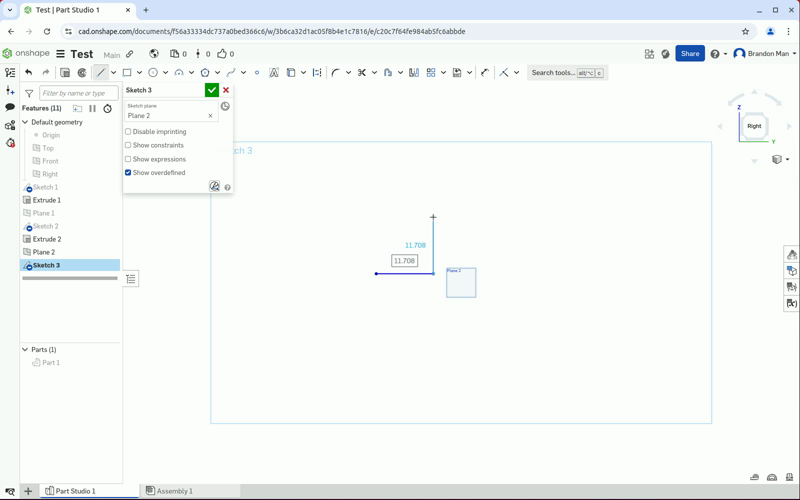
mouse_move(463, 216)
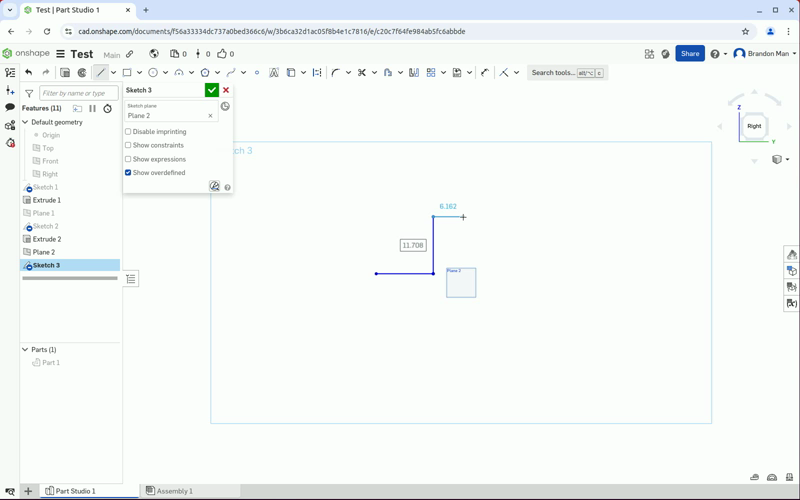
mouse_move(376, 216)
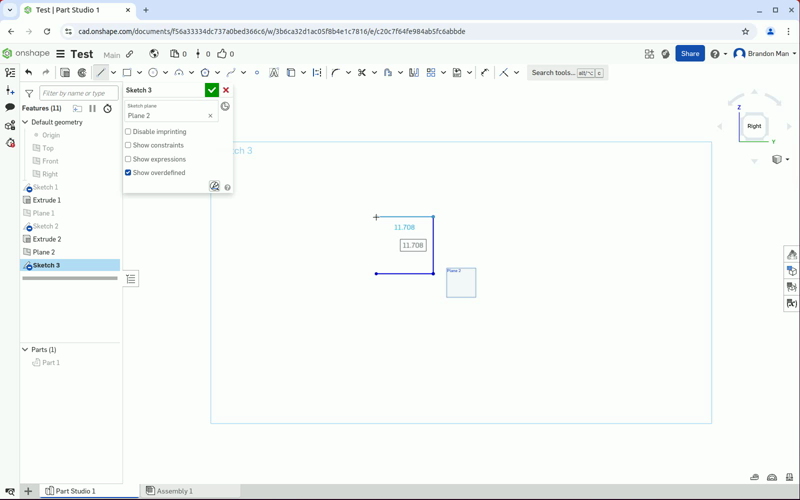
click(376, 216)
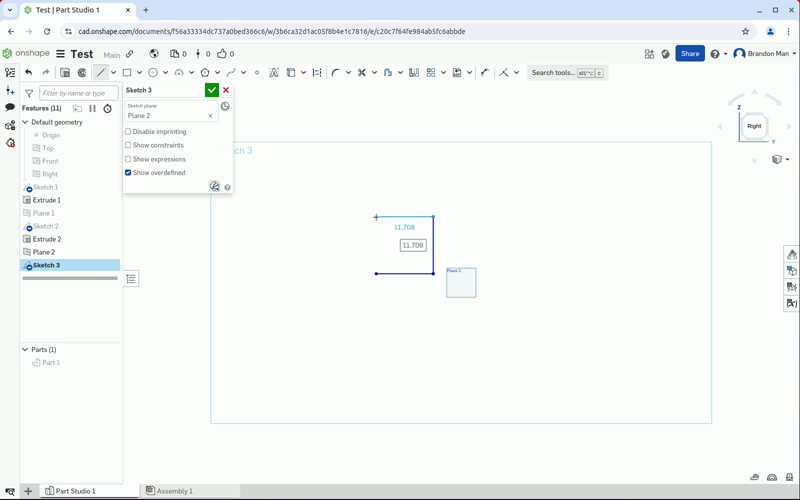
key_up(shift)
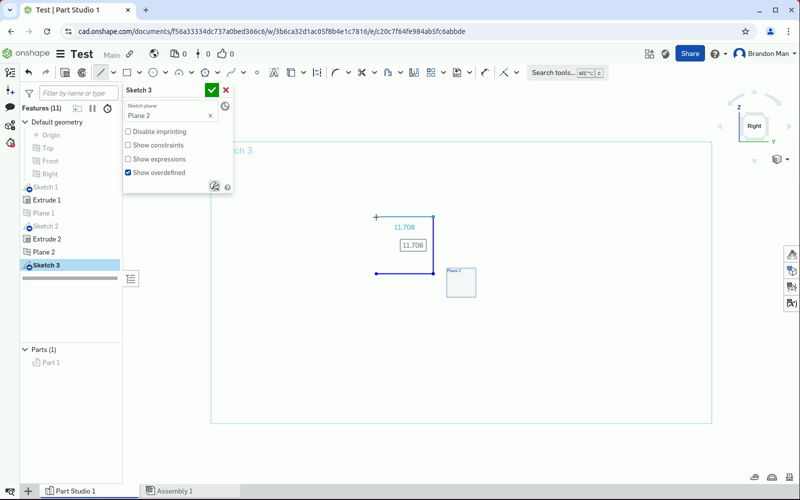
mouse_move(406, 216)
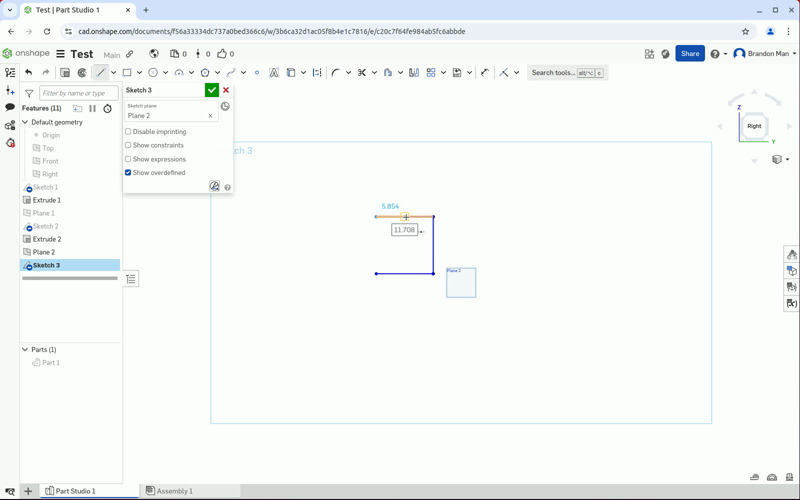
key_down(shift)
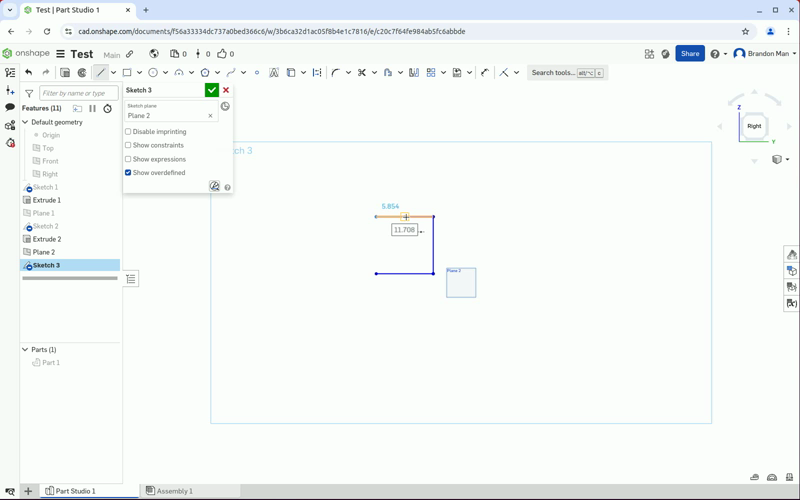
mouse_move(376, 273)
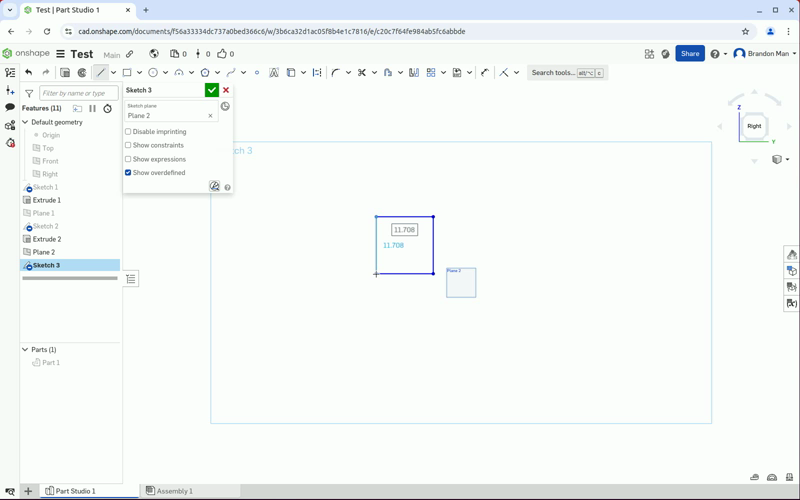
key_up(shift)
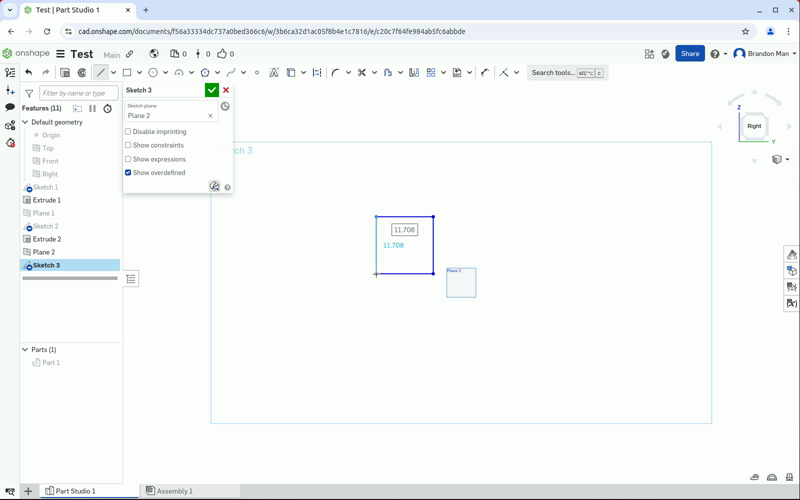
click(376, 273)
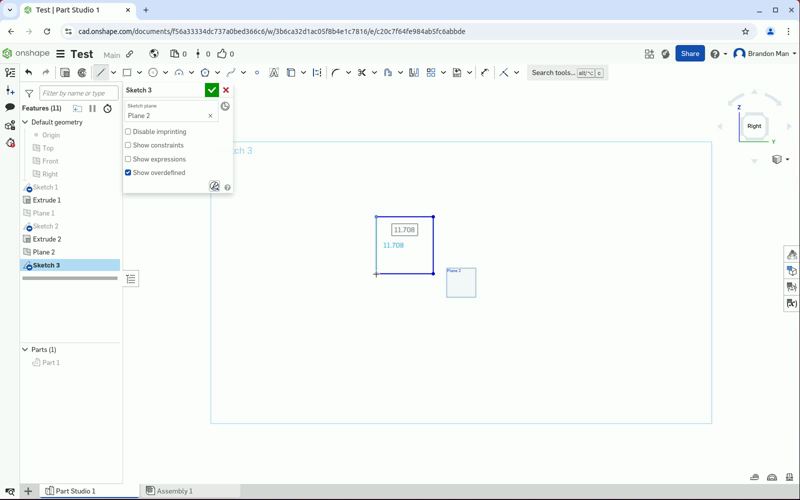
key(esc)
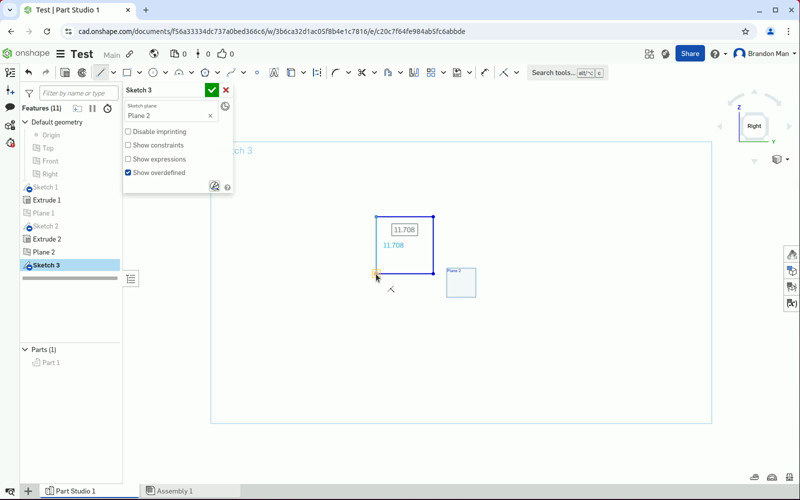
mouse_move(430, 267)
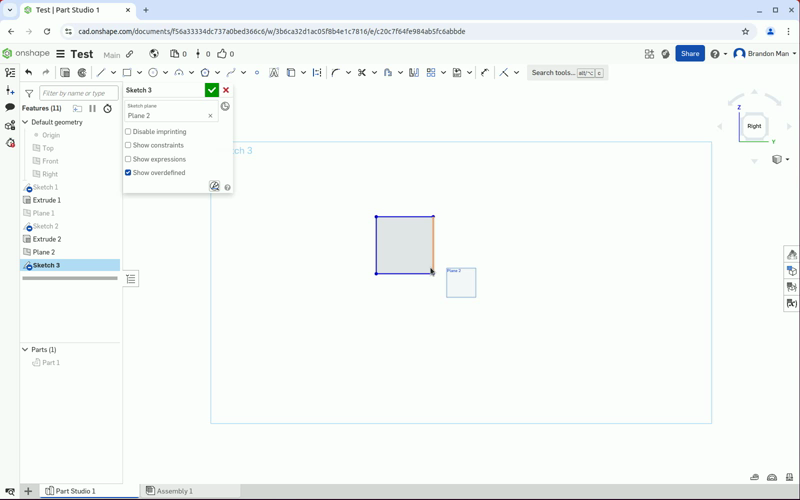
click(430, 267)
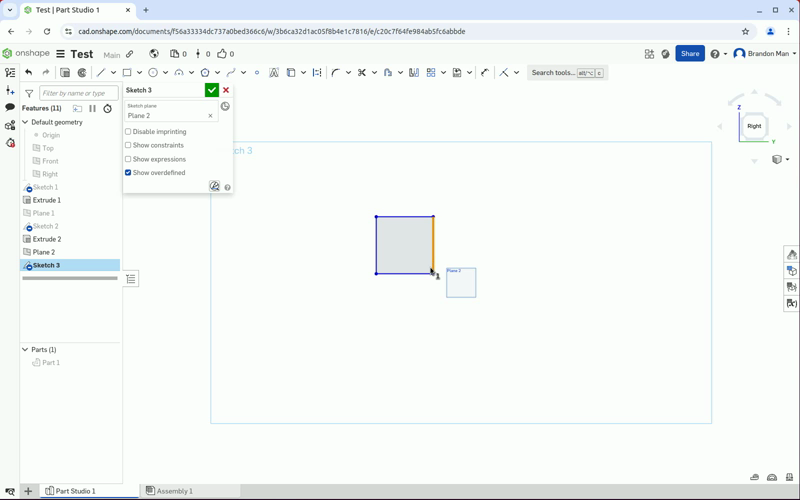
mouse_move(73, 352)
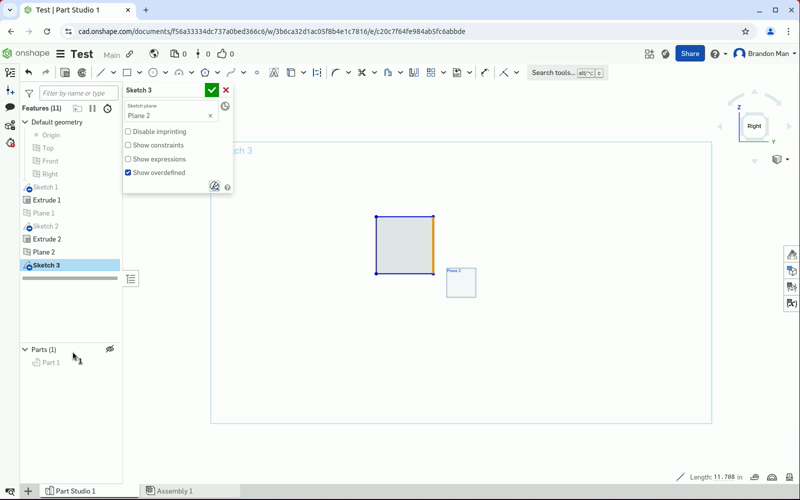
key(shift+y)
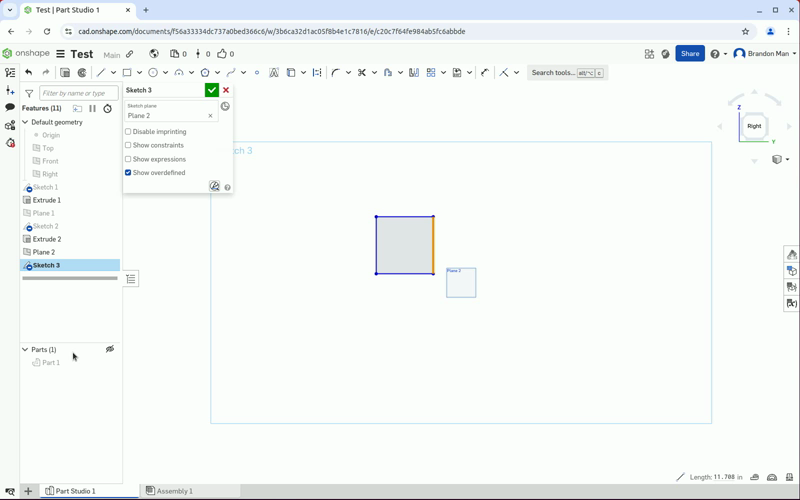
key(shift+e)
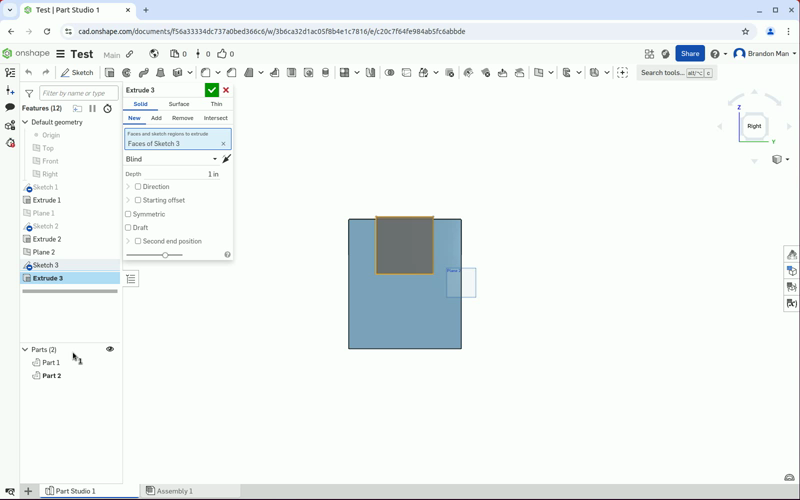
mouse_move(143, 106)
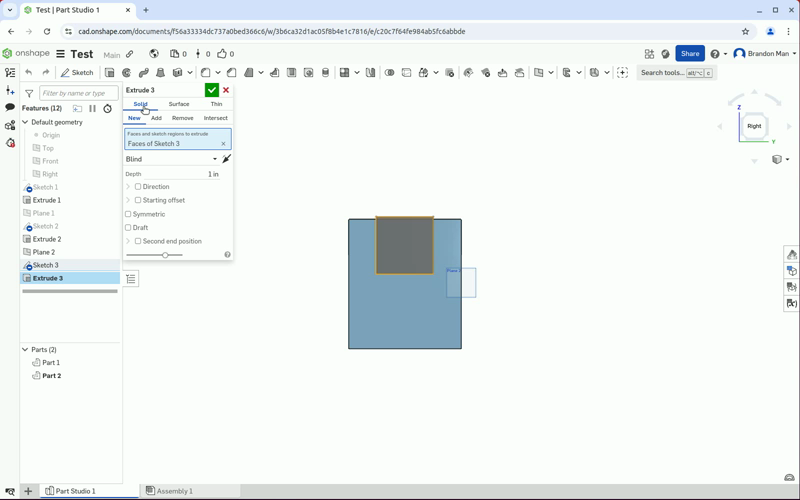
click(143, 106)
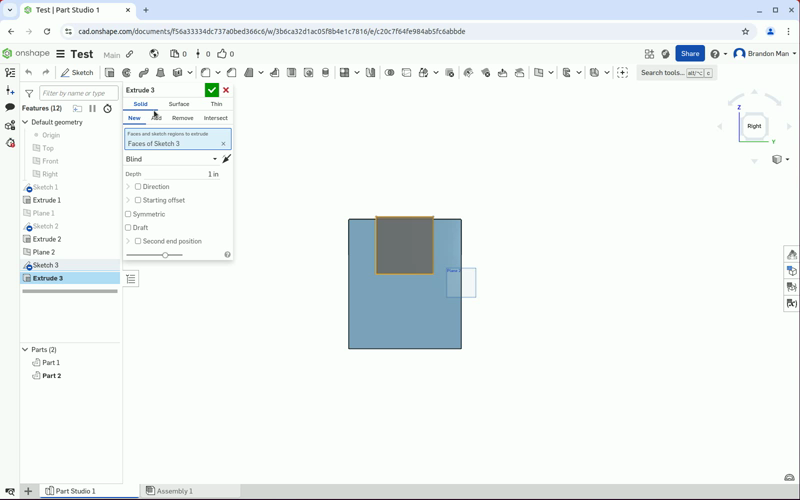
mouse_move(186, 120)
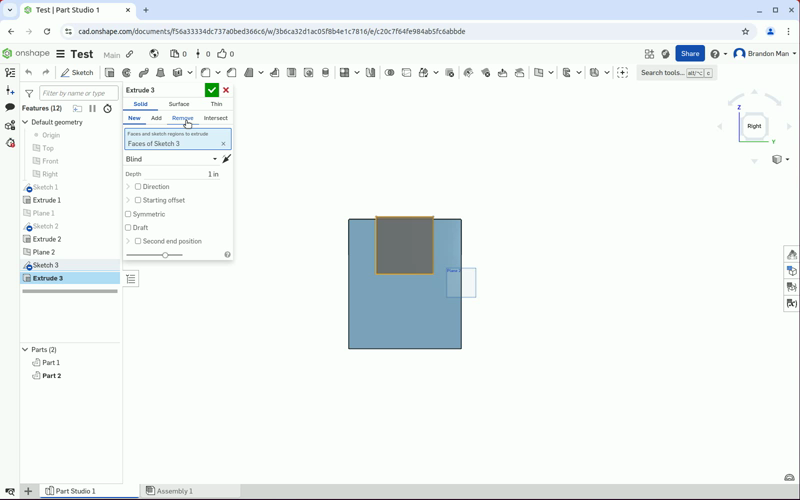
click(186, 120)
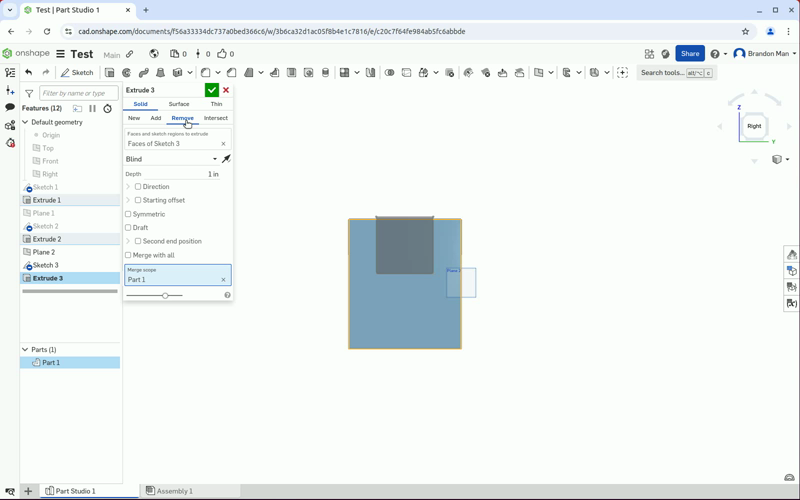
key(tab, 4)
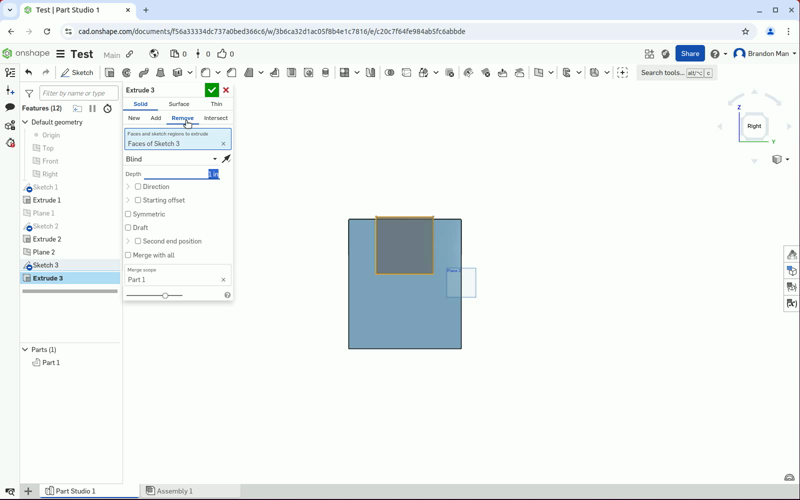
text(30.811)
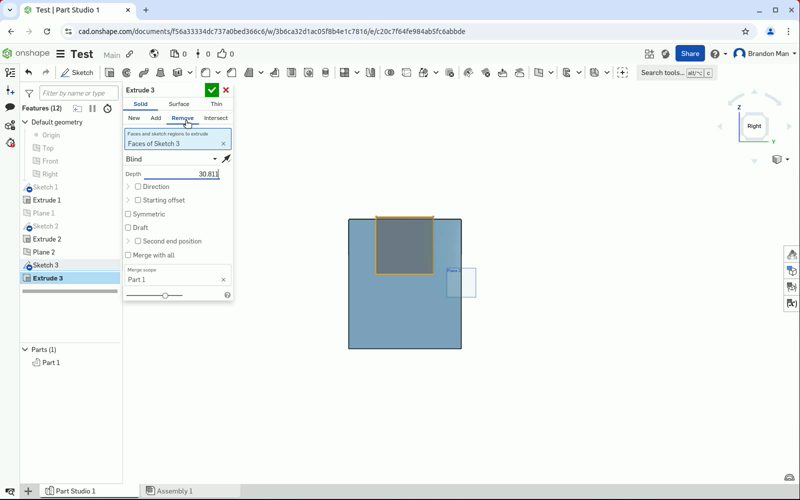
key(tab, 6)
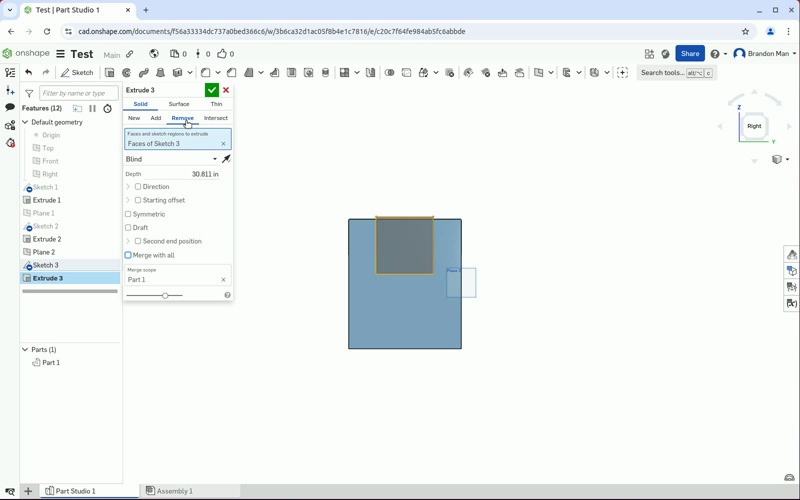
key(space)
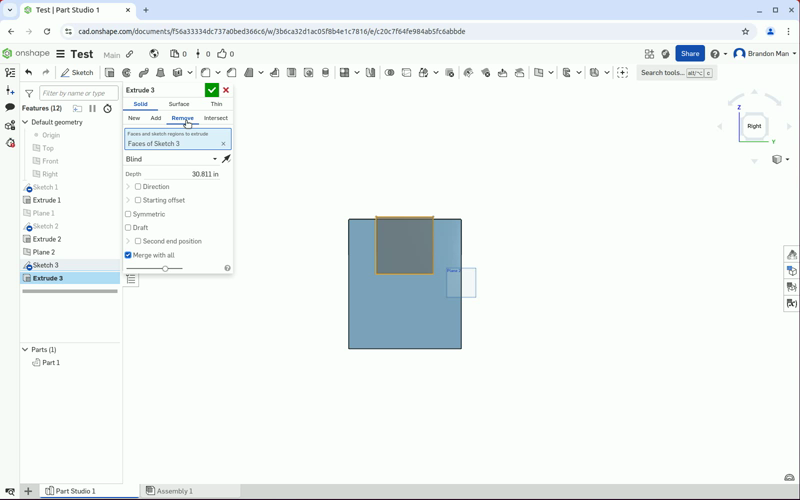
key(enter)
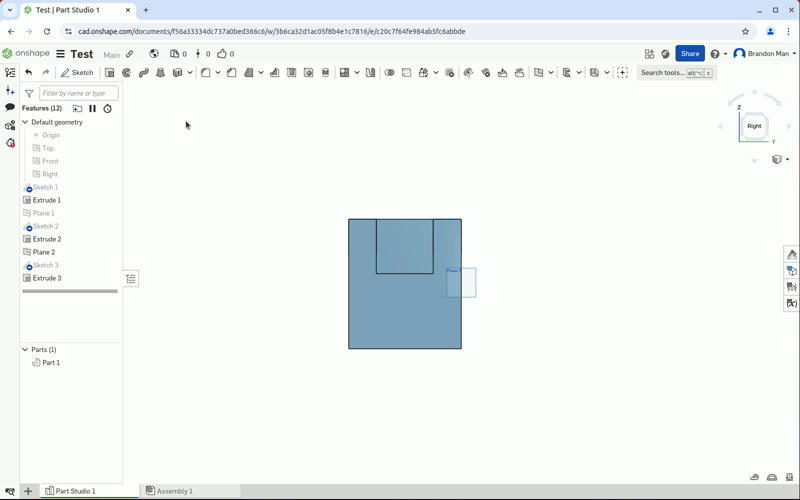
key(shift+h)
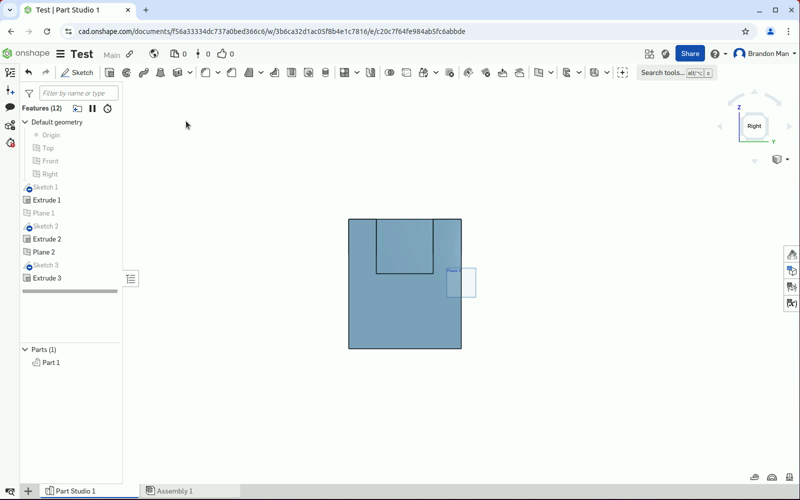
key(shift+h)
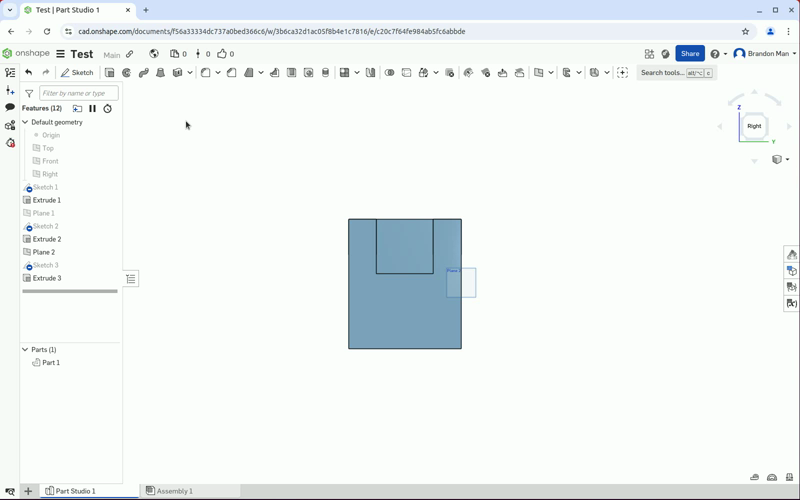
mouse_move(73, 189)
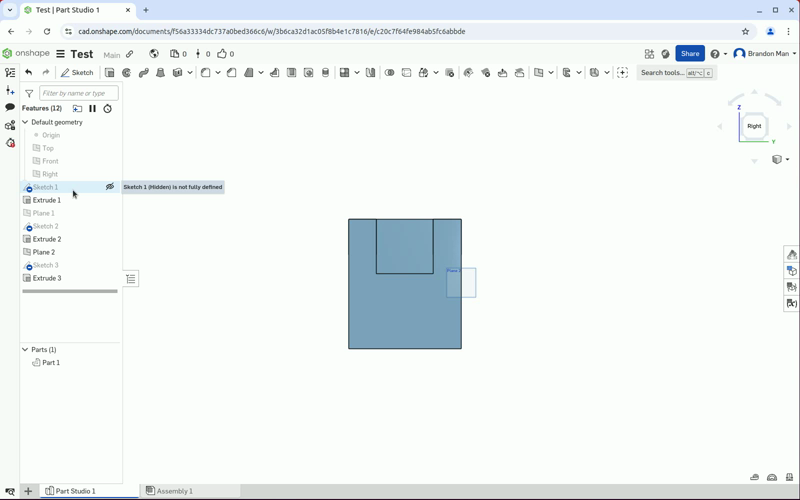
click(73, 189)
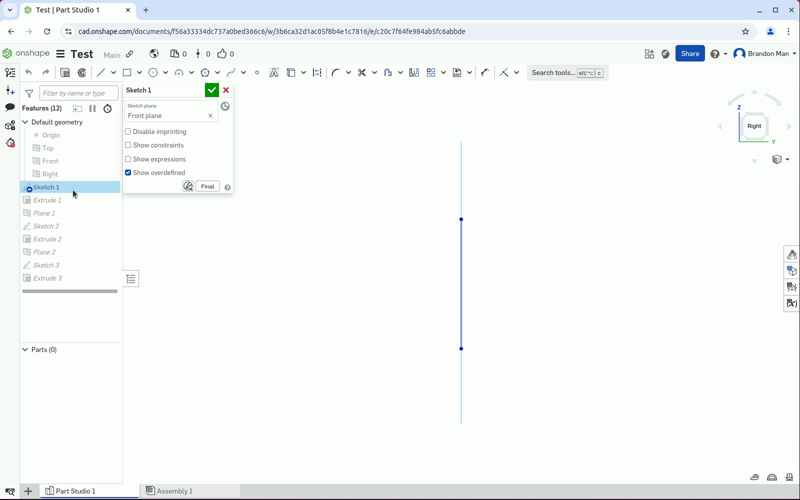
mouse_move(229, 92)
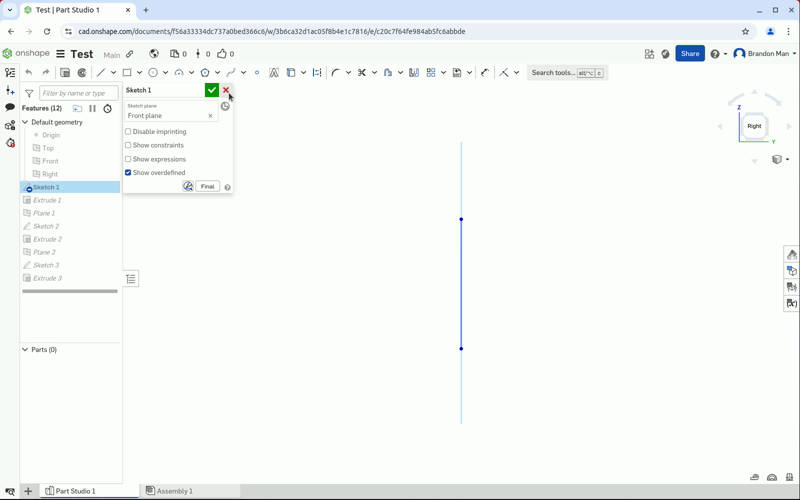
click(229, 92)
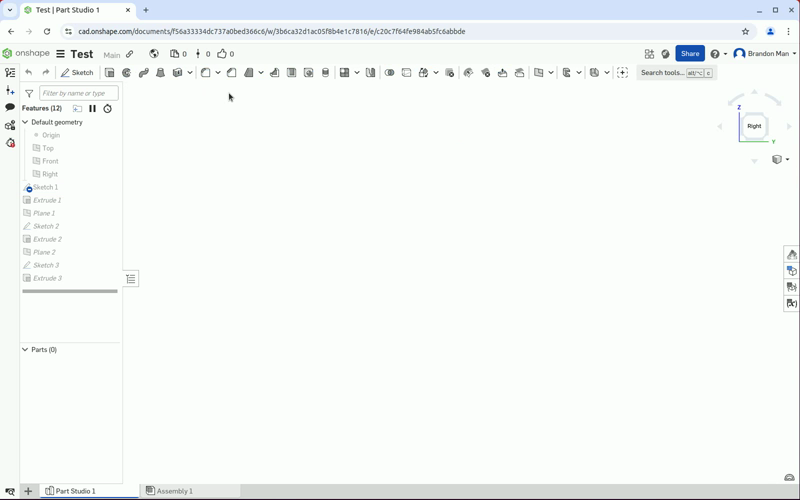
key(shift+s)
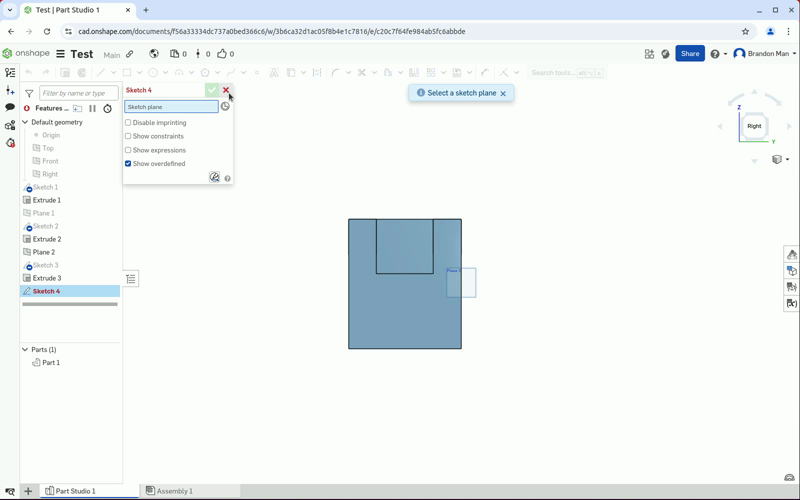
mouse_move(73, 254)
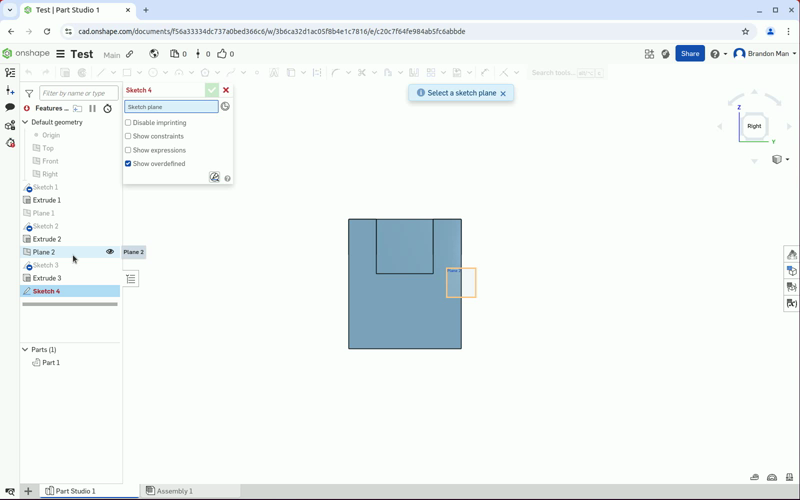
click(73, 254)
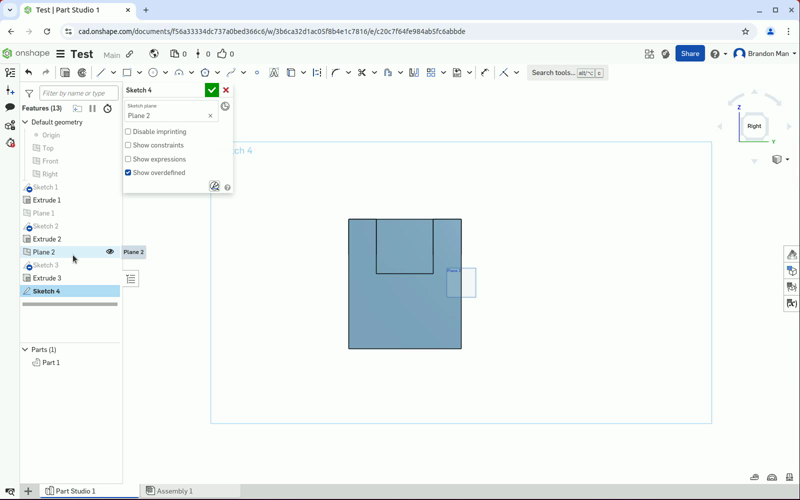
mouse_move(73, 352)
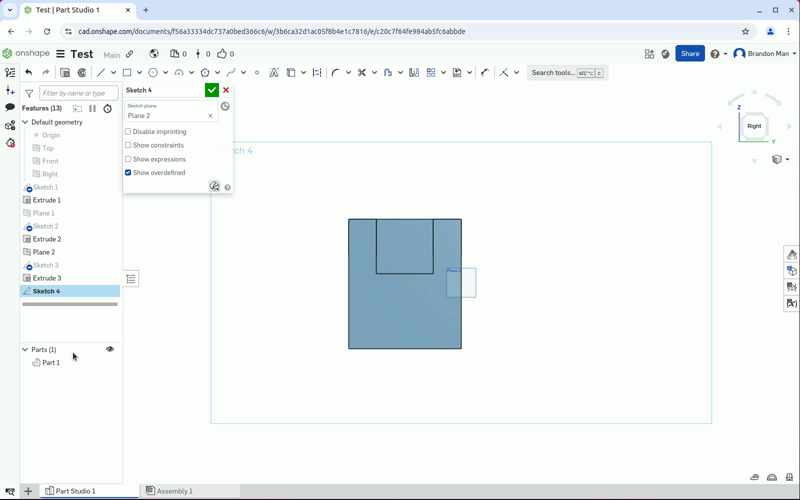
key(y)
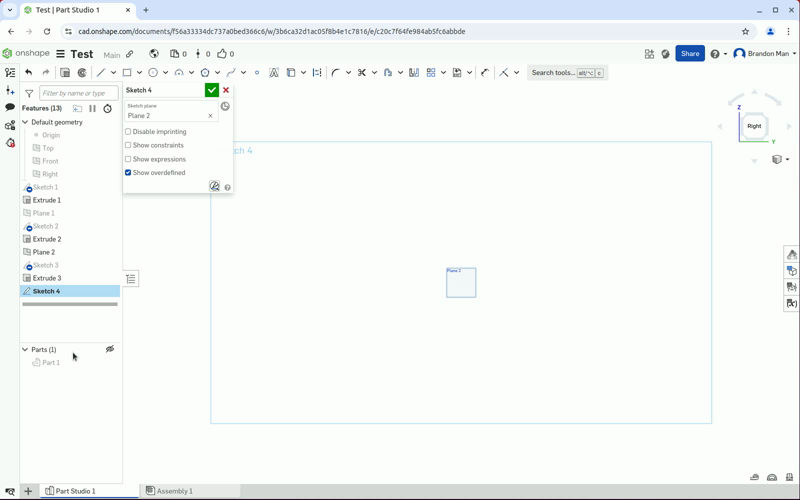
key(l)
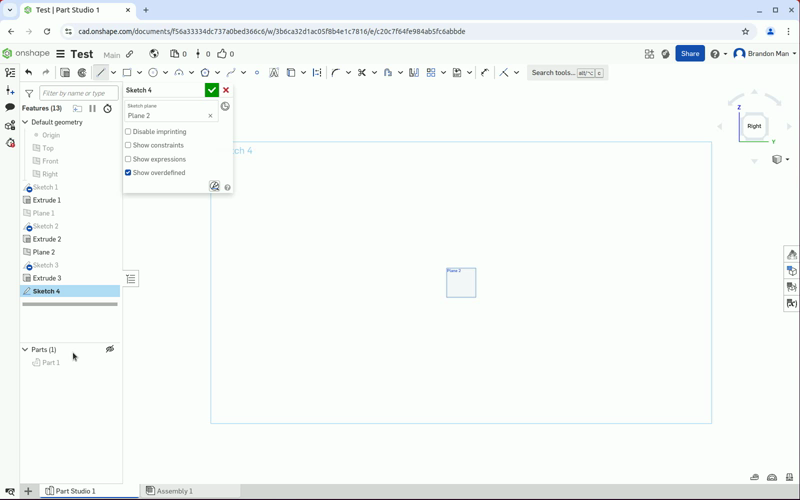
key_down(shift)
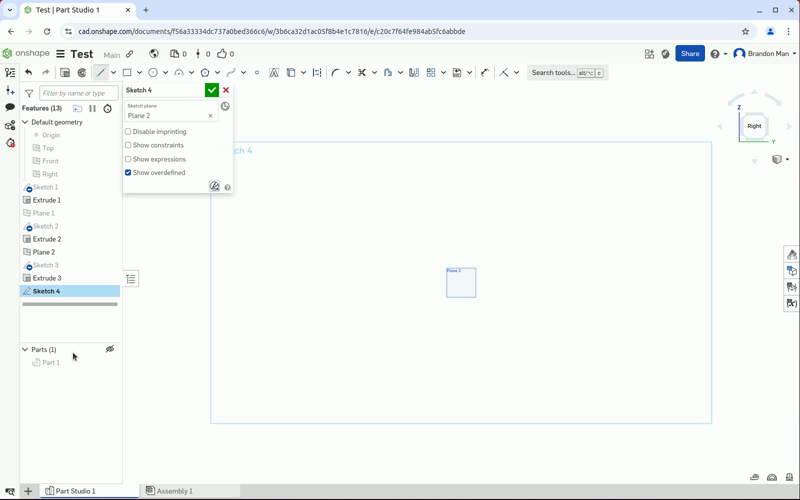
mouse_move(366, 348)
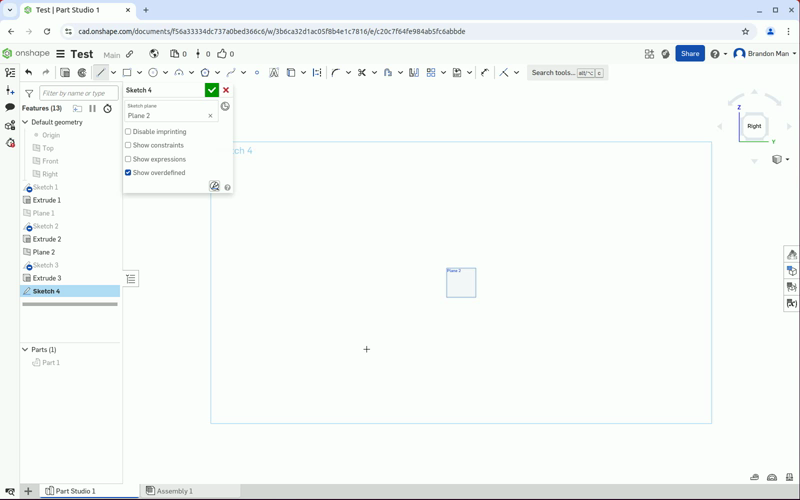
click(366, 348)
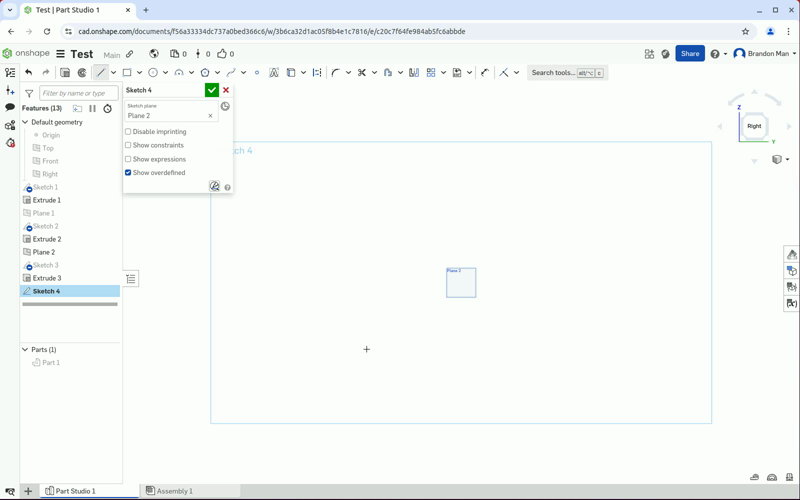
key_up(shift)
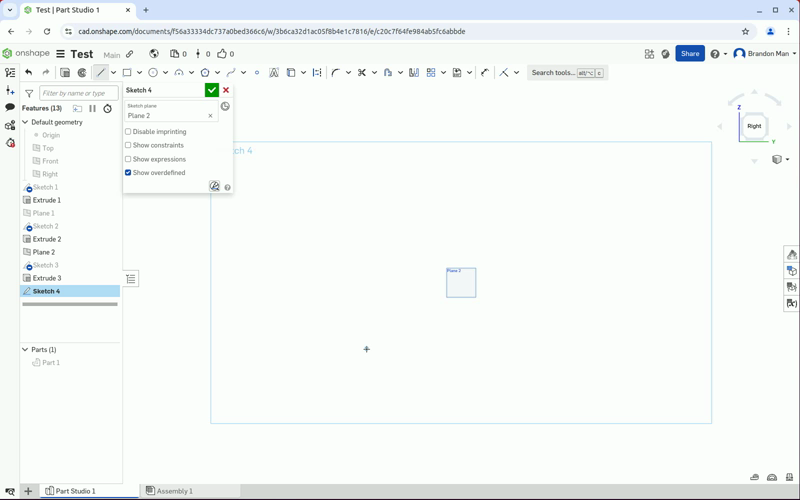
key_down(shift)
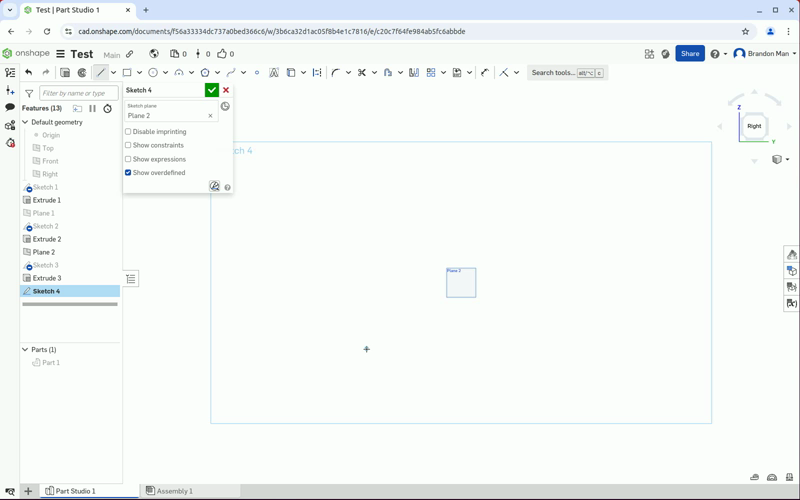
mouse_move(442, 348)
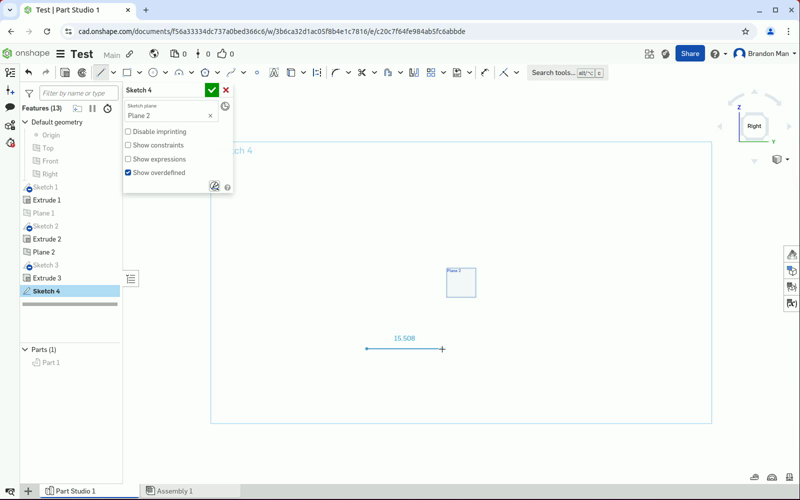
click(442, 348)
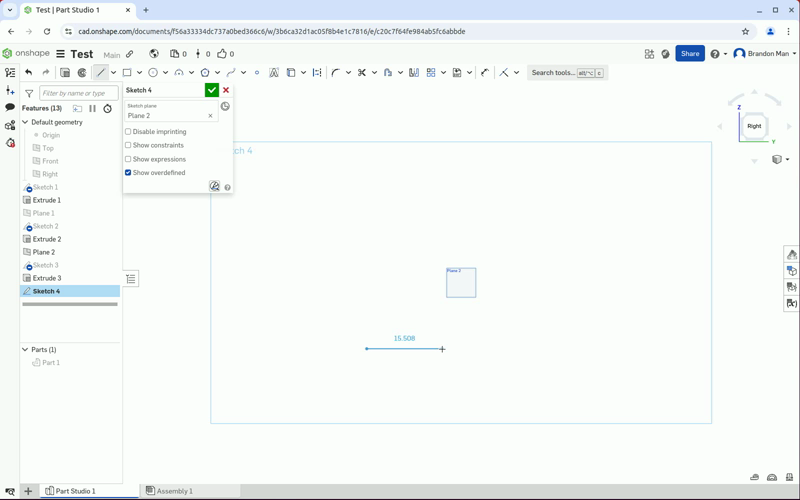
key_up(shift)
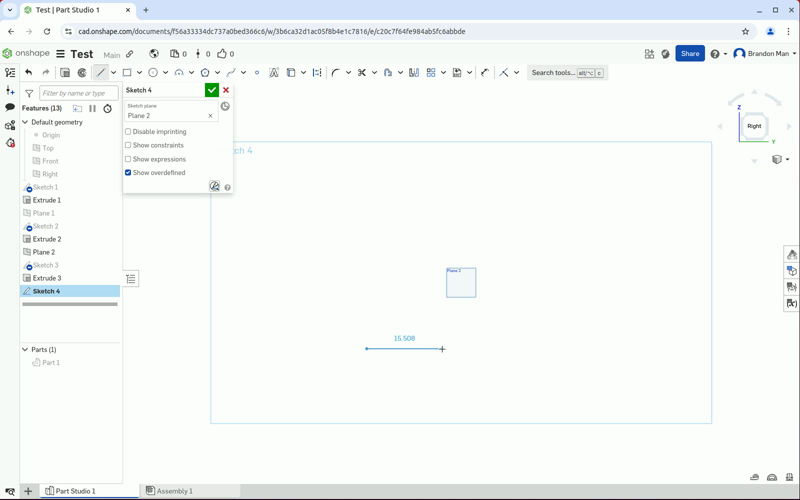
key_down(shift)
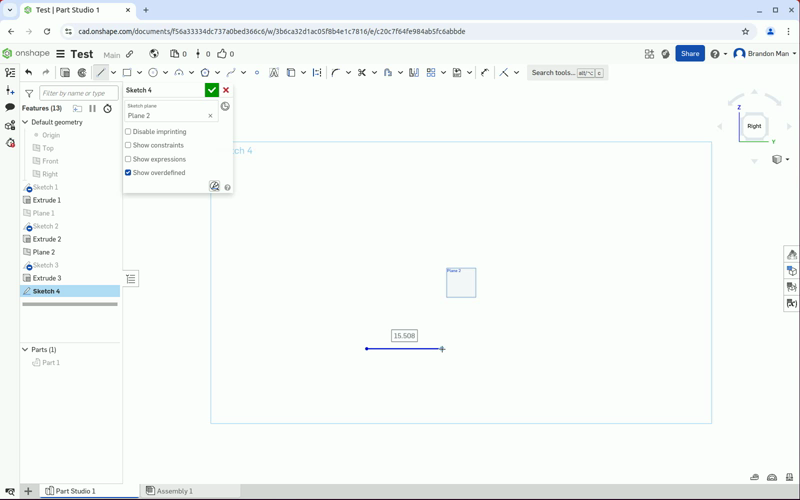
mouse_move(472, 348)
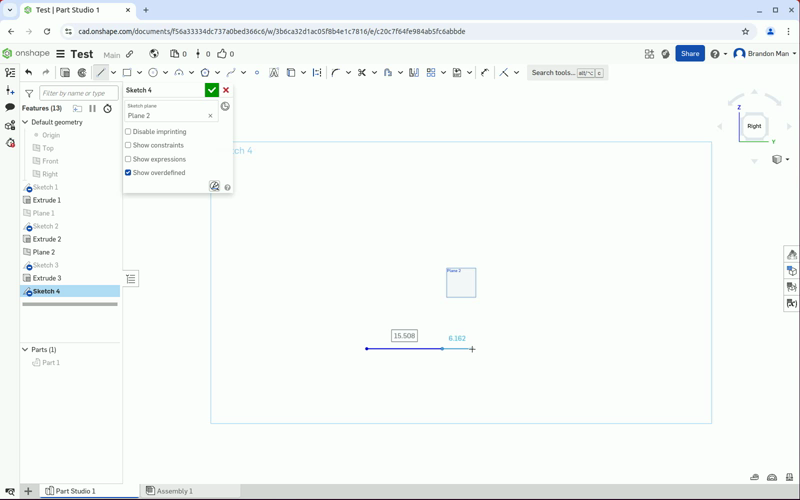
mouse_move(442, 310)
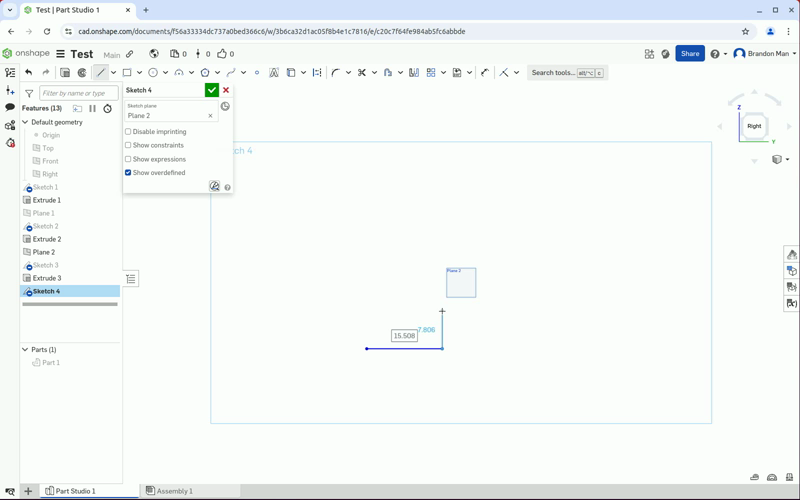
click(442, 310)
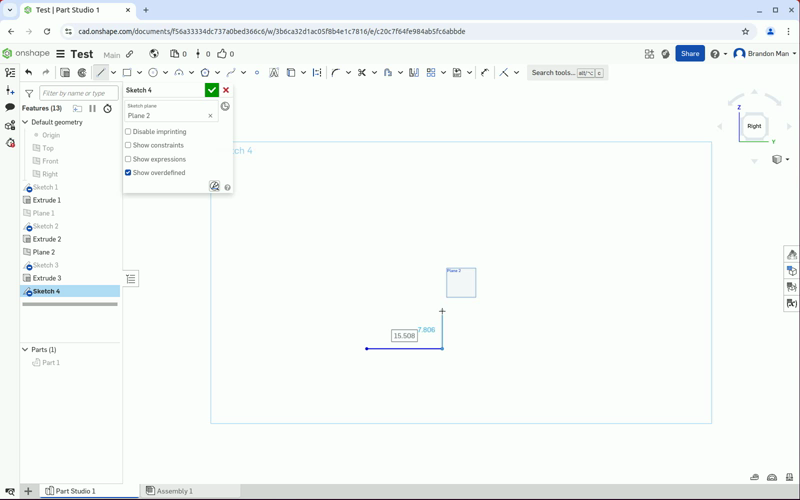
key_up(shift)
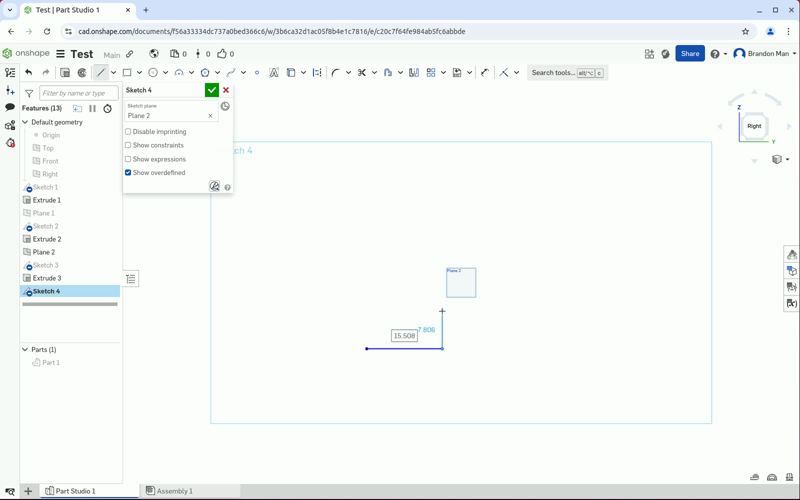
key_down(shift)
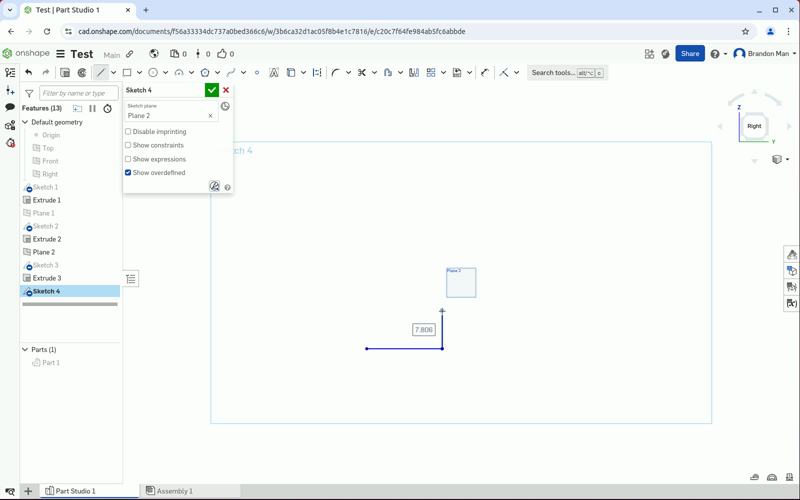
mouse_move(366, 310)
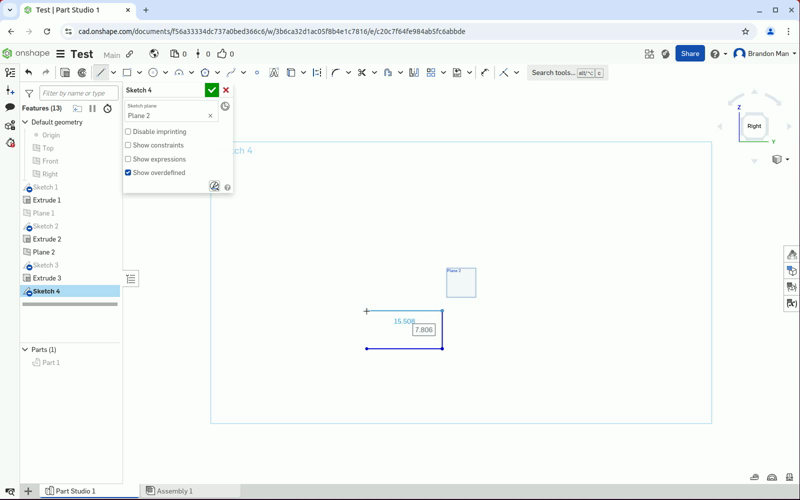
click(366, 310)
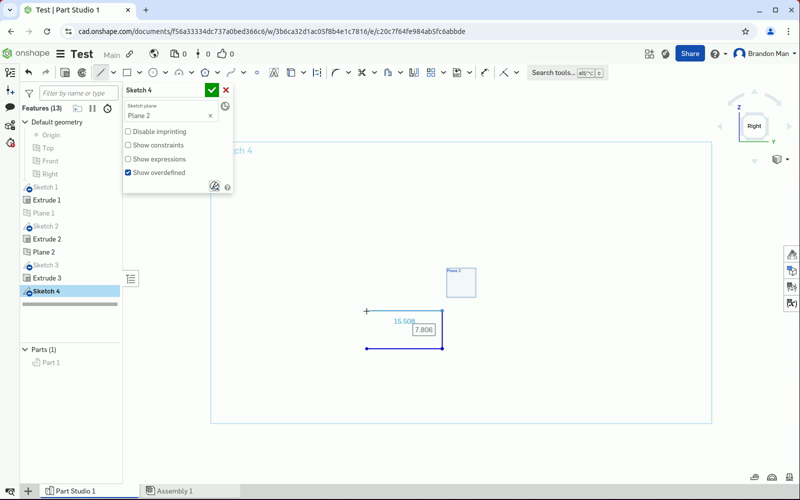
key_up(shift)
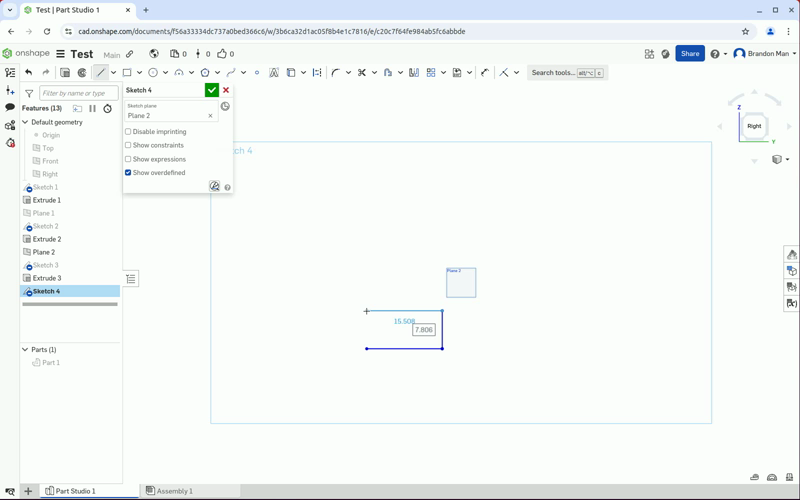
mouse_move(396, 310)
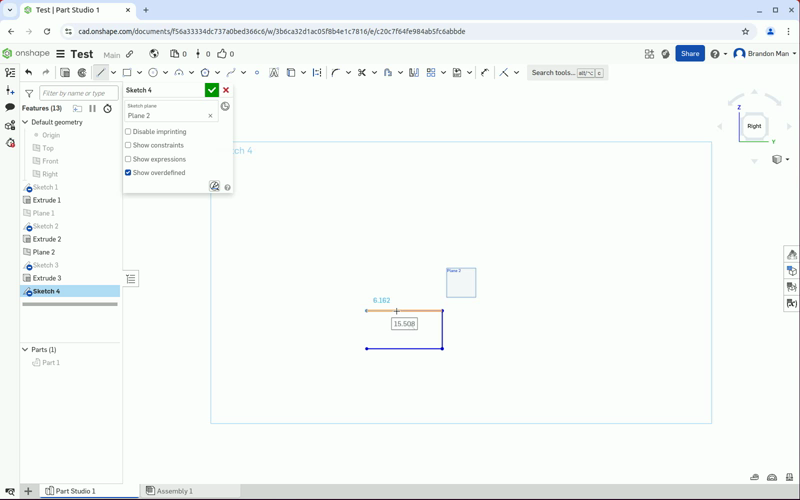
key_down(shift)
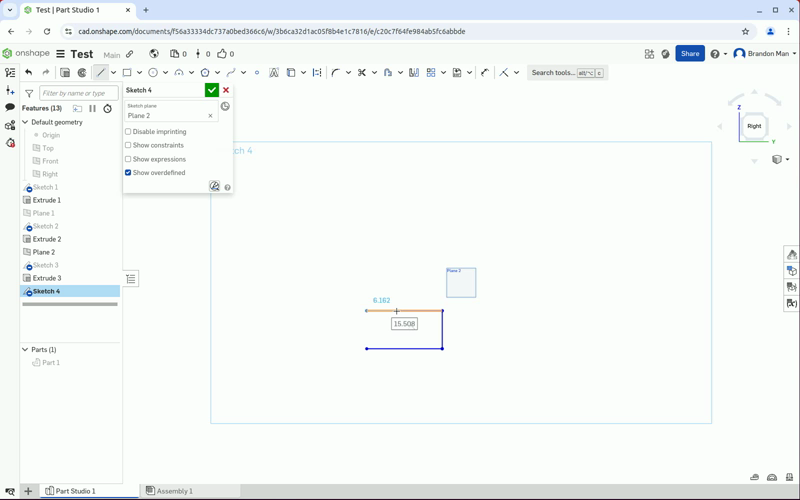
mouse_move(366, 348)
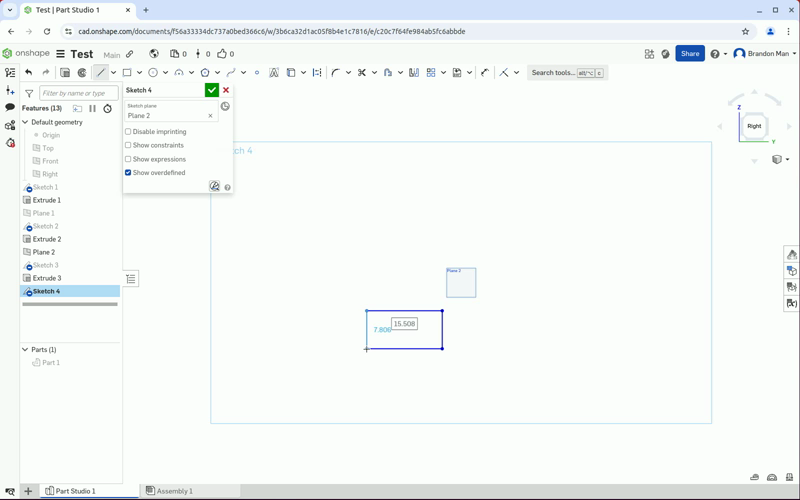
key_up(shift)
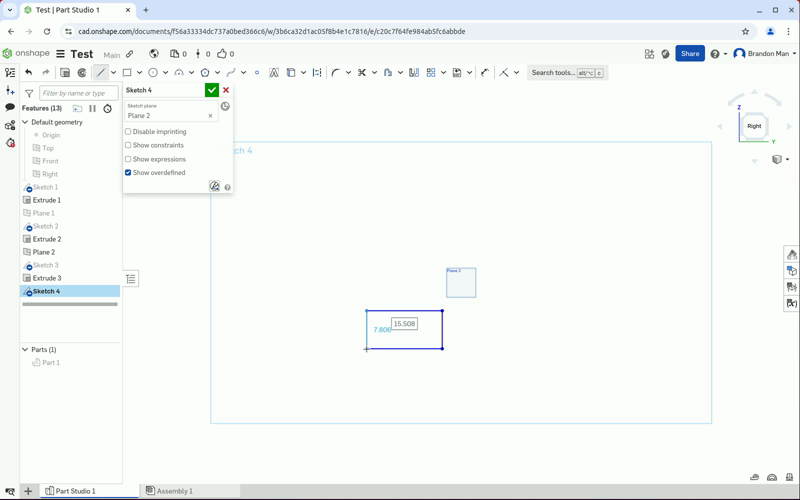
click(366, 348)
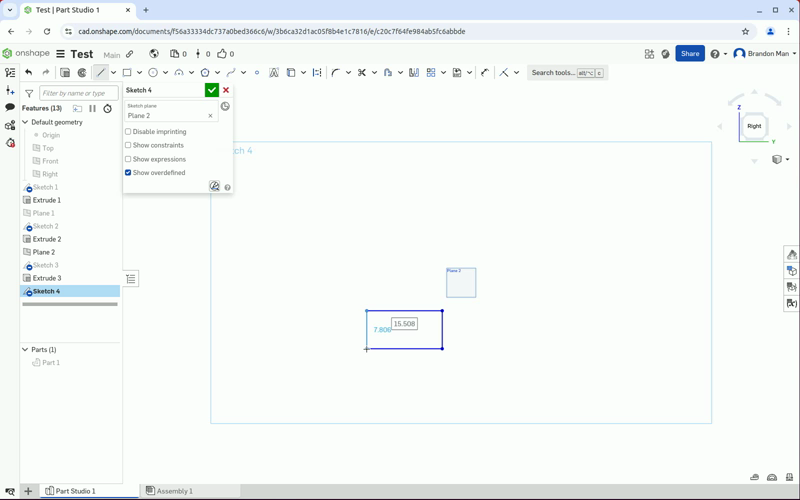
key(esc)
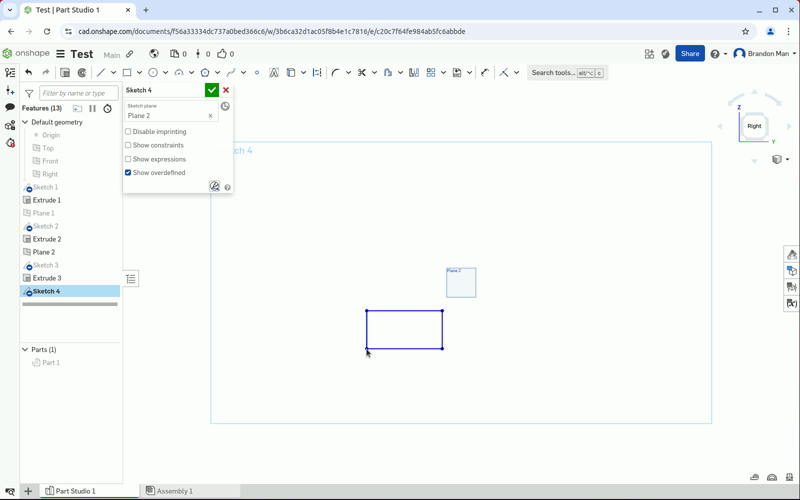
mouse_move(370, 340)
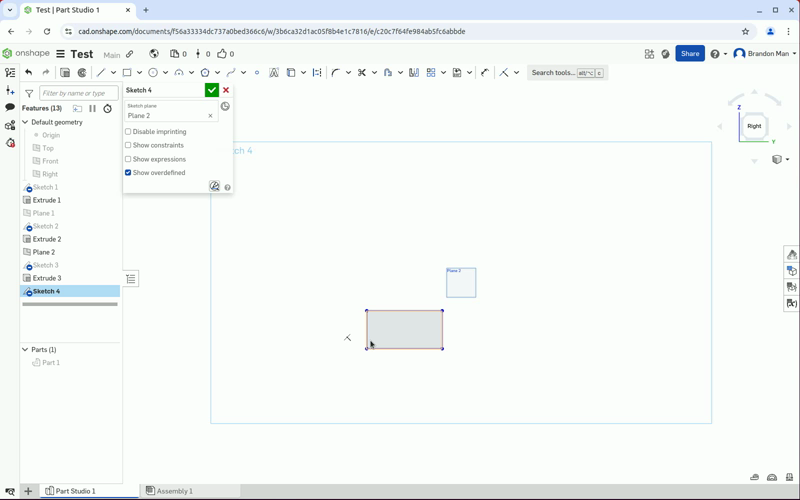
click(370, 340)
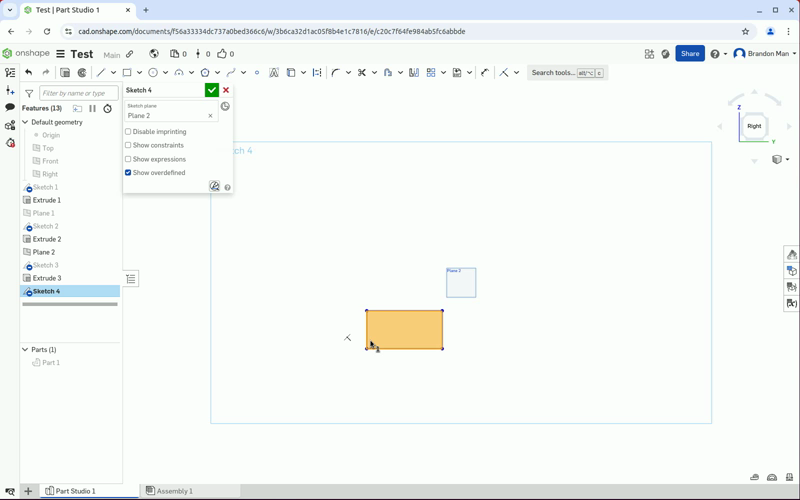
mouse_move(73, 352)
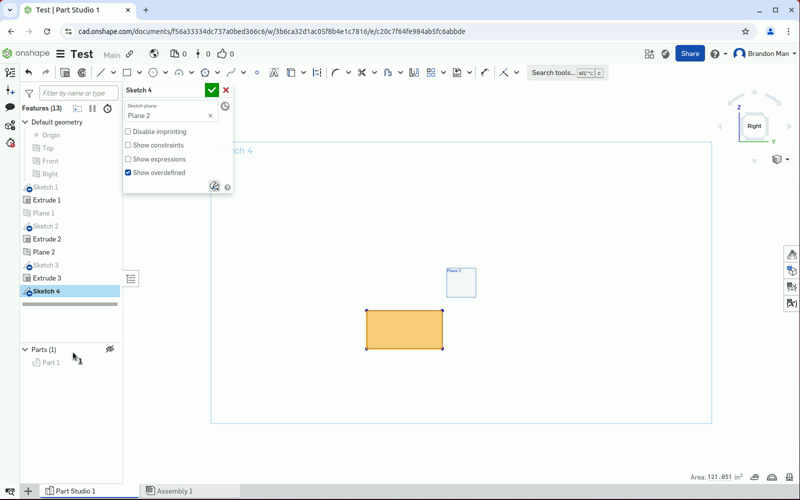
key(shift+y)
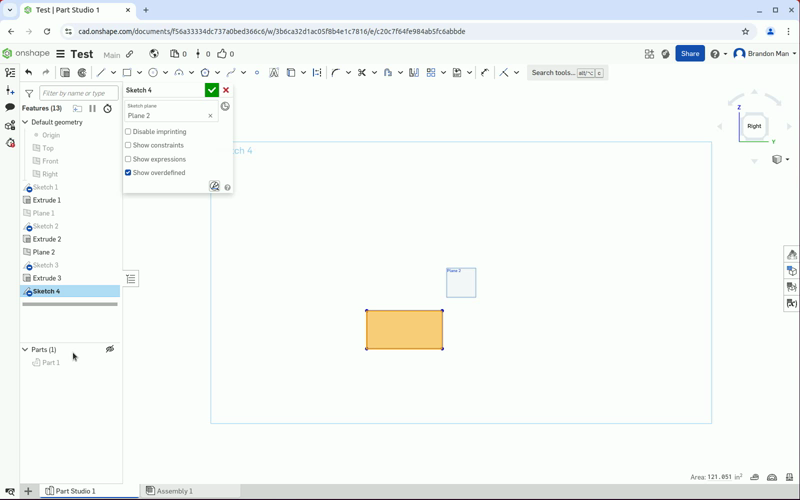
key(shift+e)
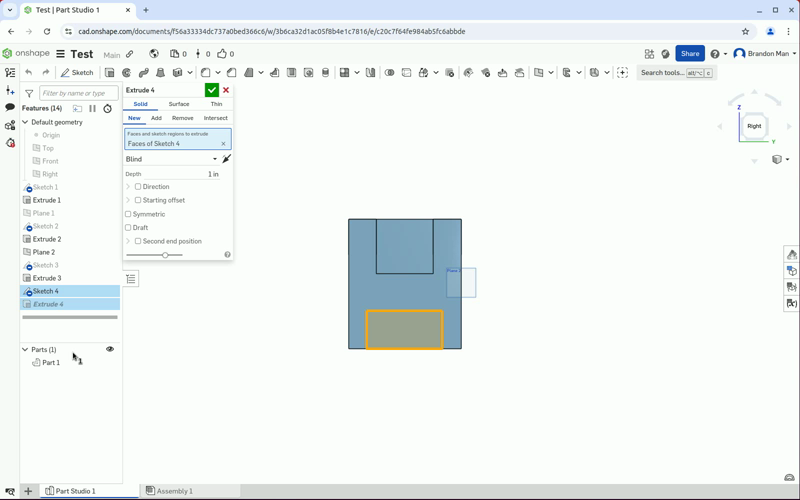
mouse_move(143, 106)
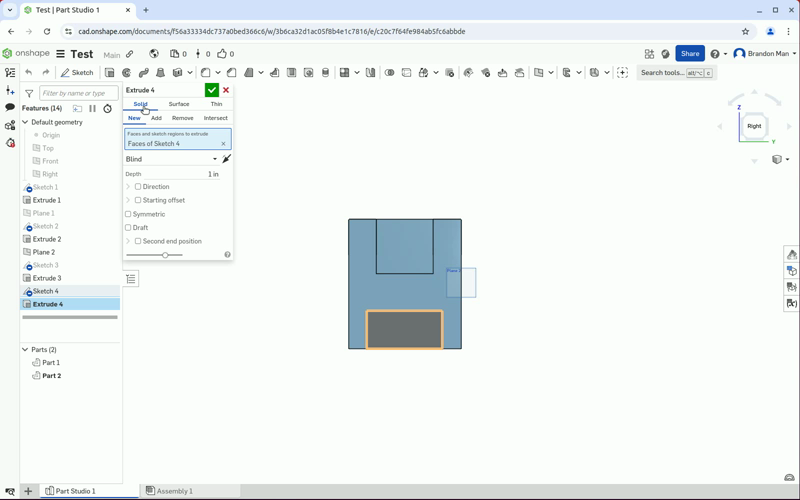
click(143, 106)
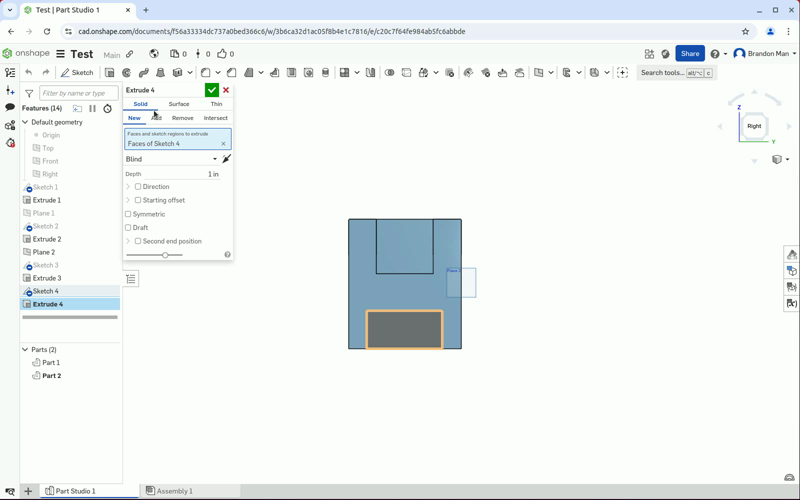
mouse_move(186, 120)
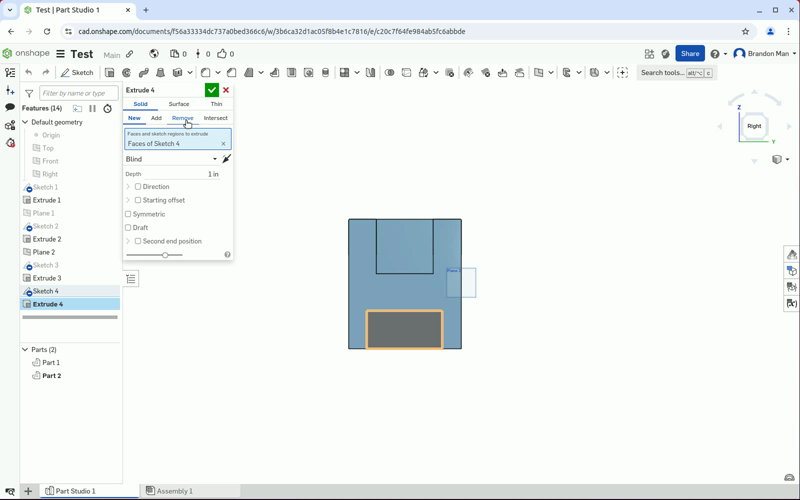
click(186, 120)
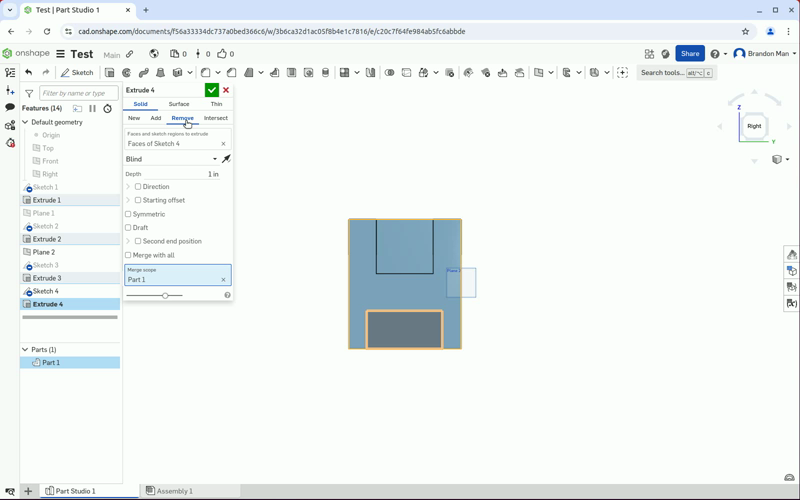
key(tab, 4)
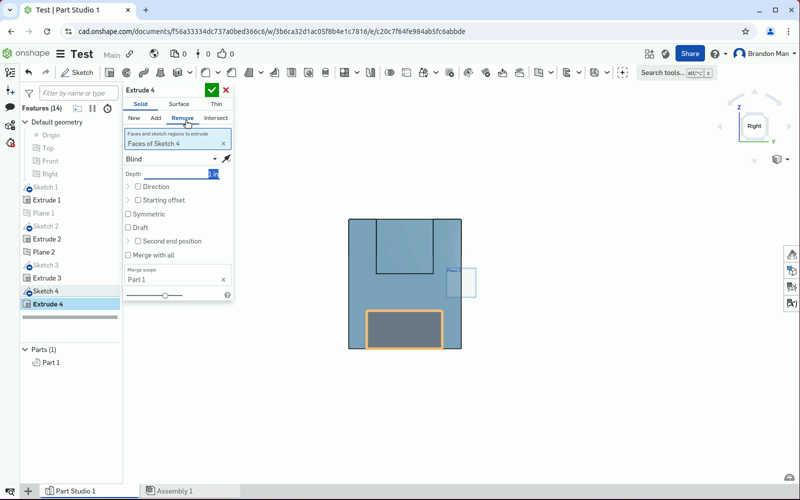
text(30.811)
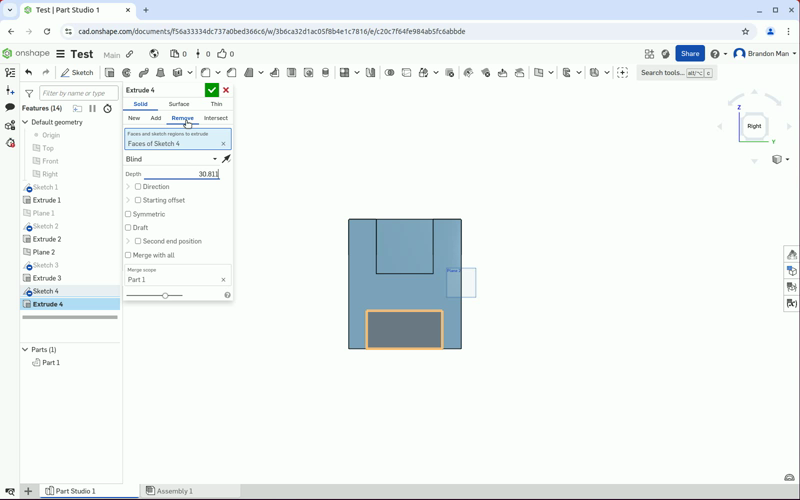
key(tab, 6)
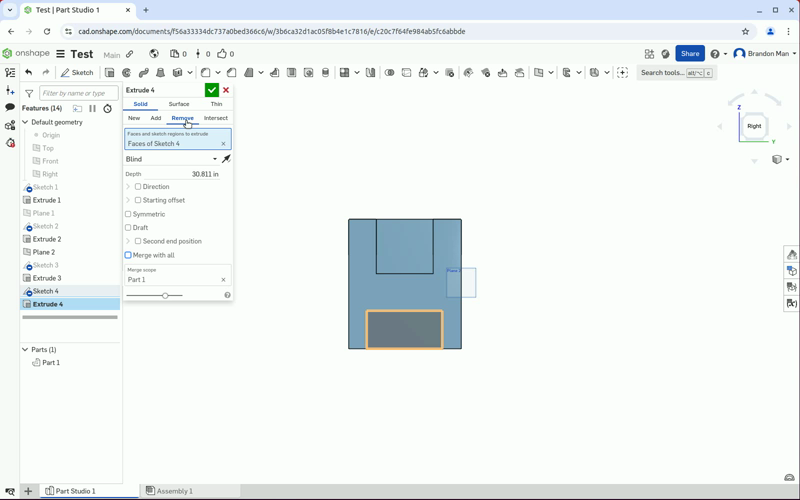
key(space)
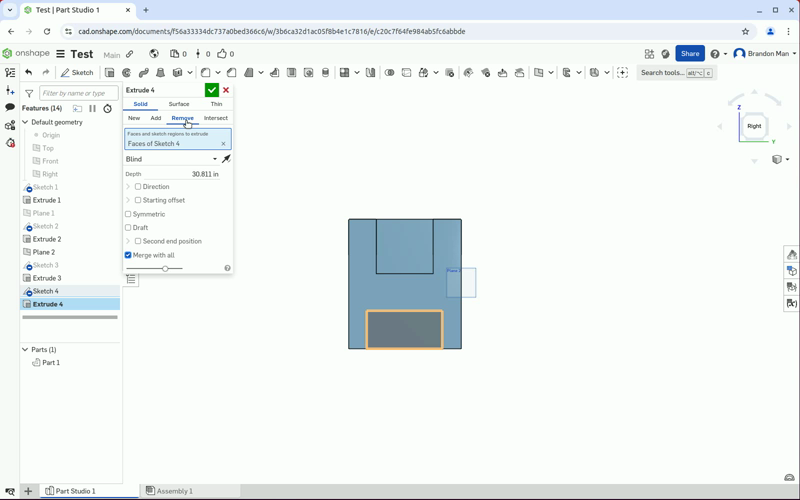
key(enter)
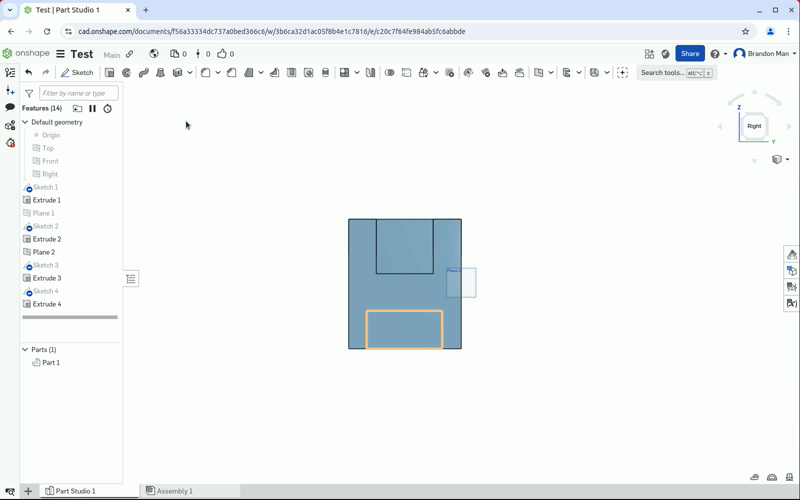
key(shift+h)
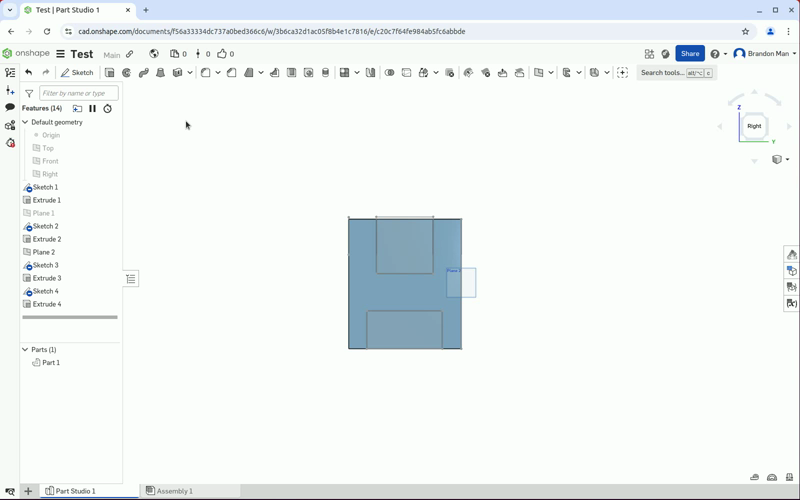
key(shift+h)
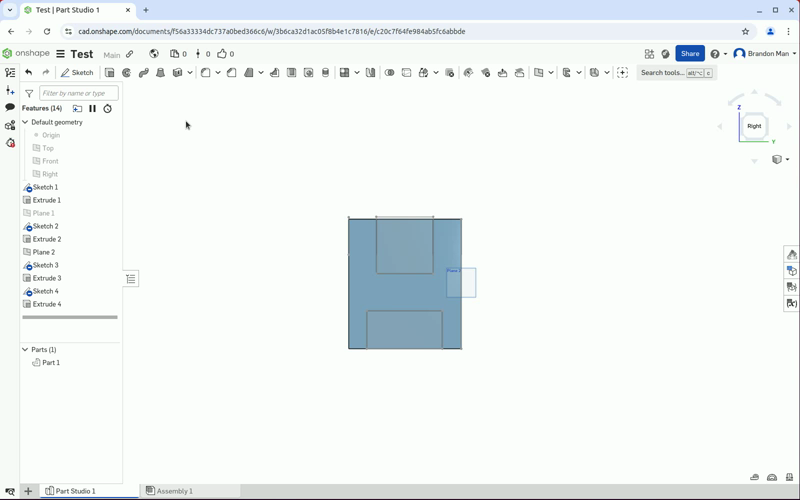
key(shift+7)
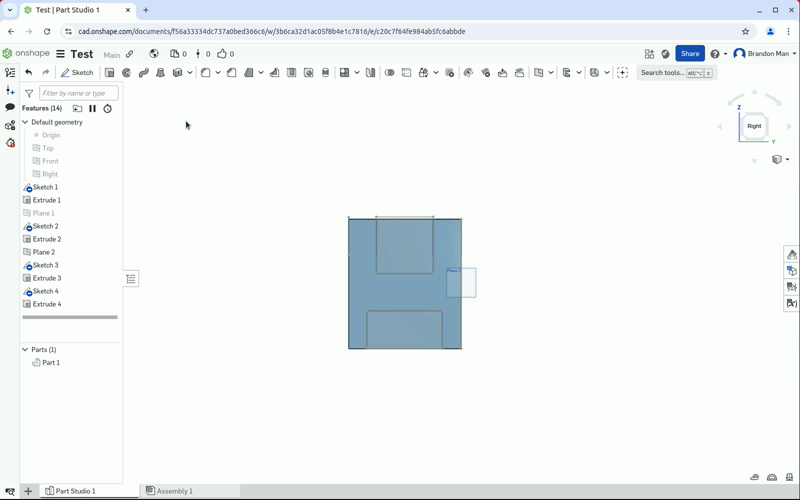
key(right, 2)
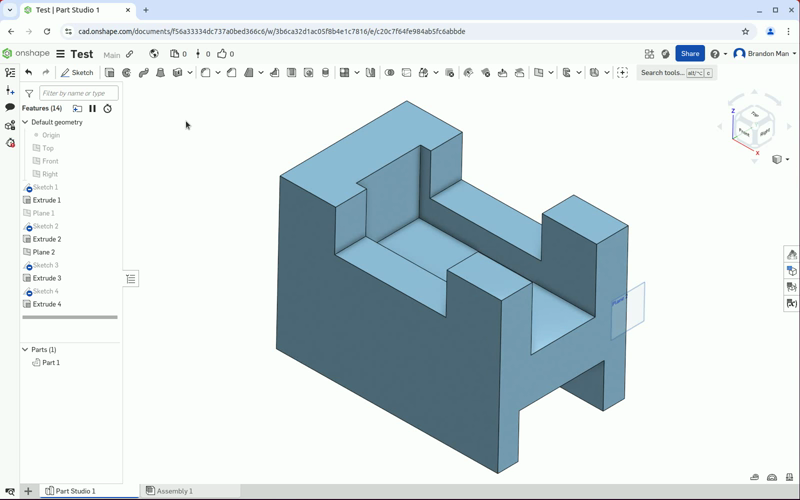
key(down, 2)
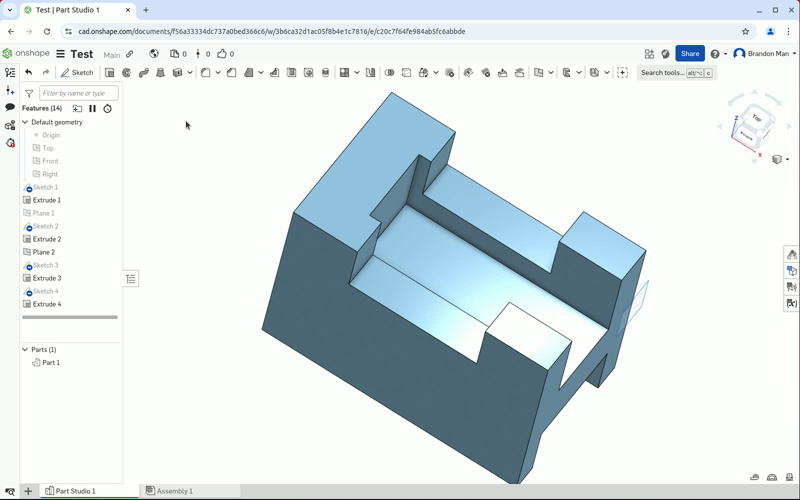
key(up, 2)
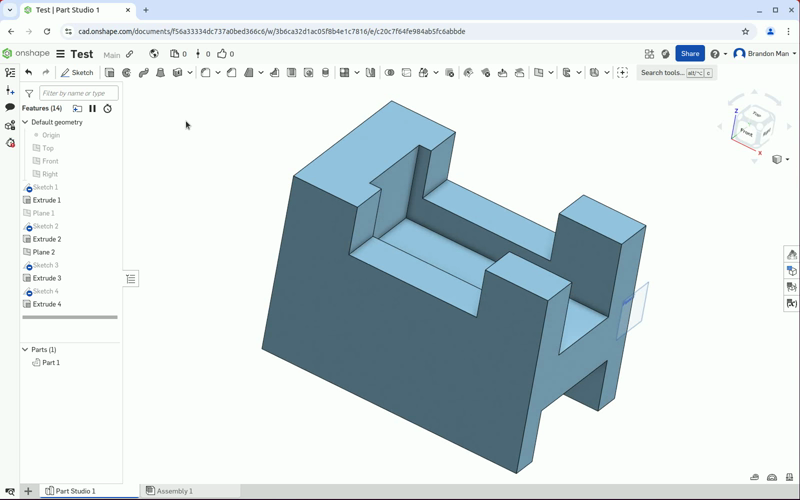
key(left, 2)
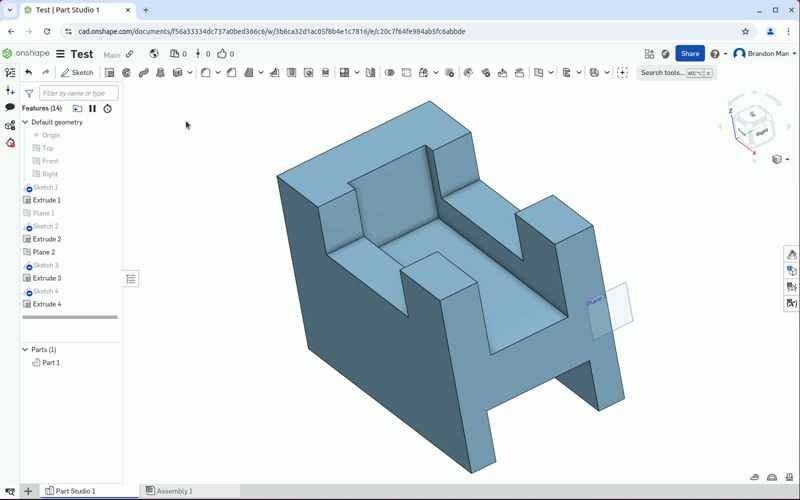
mouse_move(73, 189)
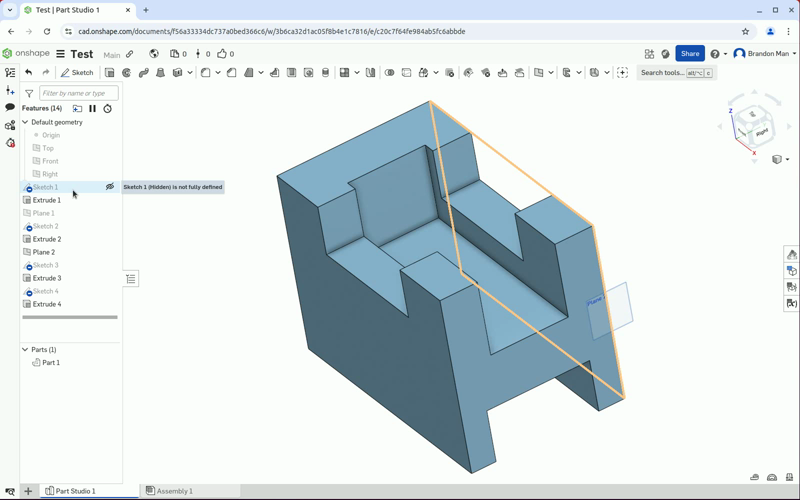
click(73, 189)